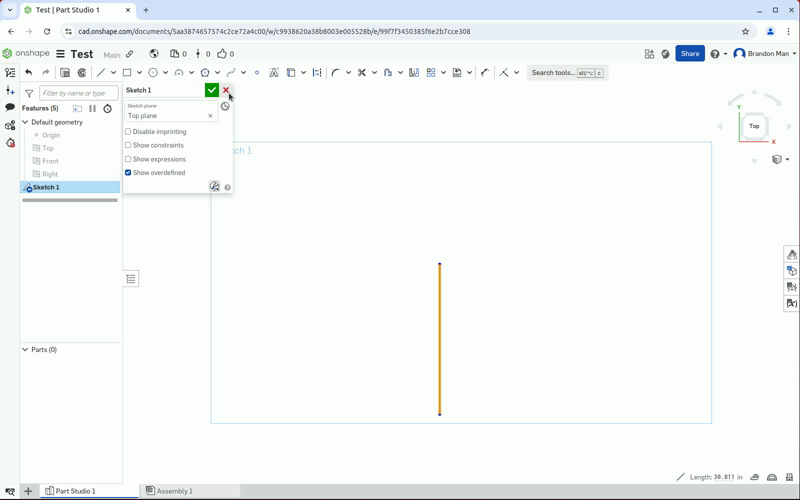
key(shift+h)
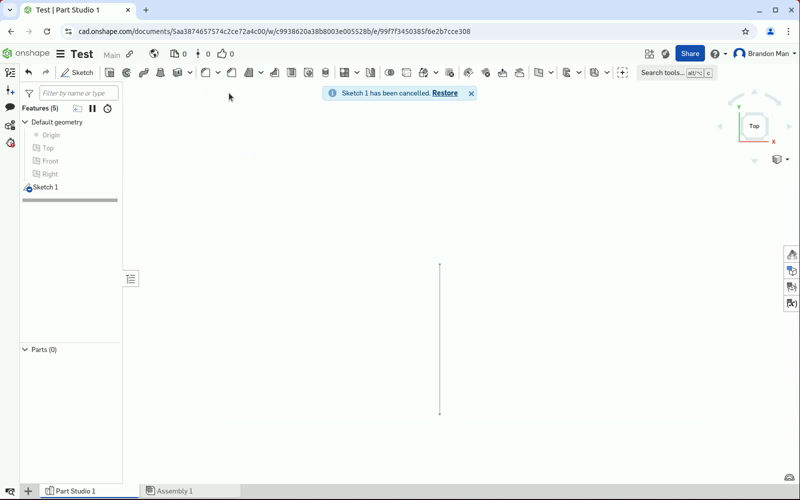
key(shift+s)
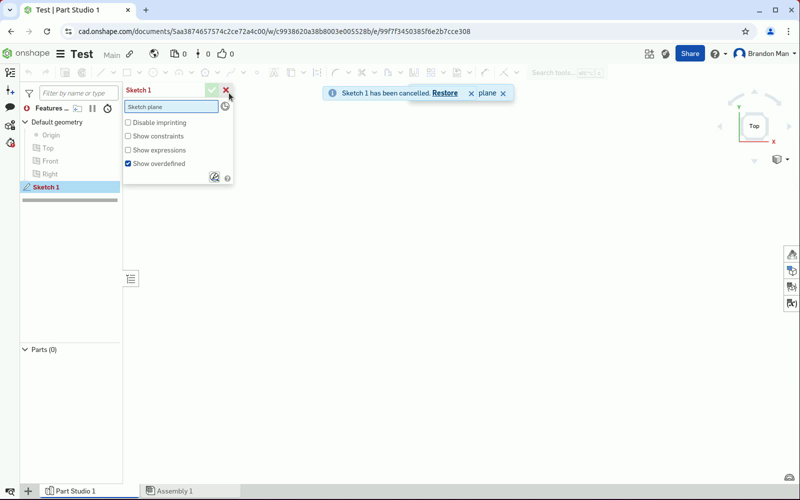
mouse_move(73, 150)
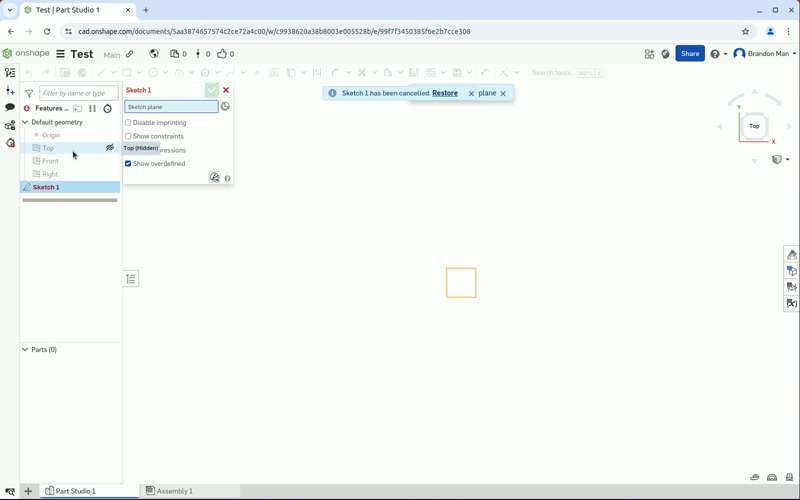
click(73, 150)
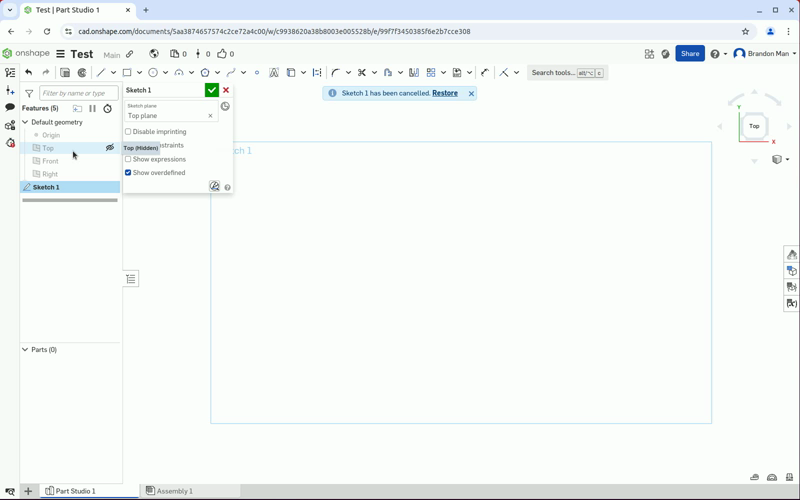
mouse_move(73, 352)
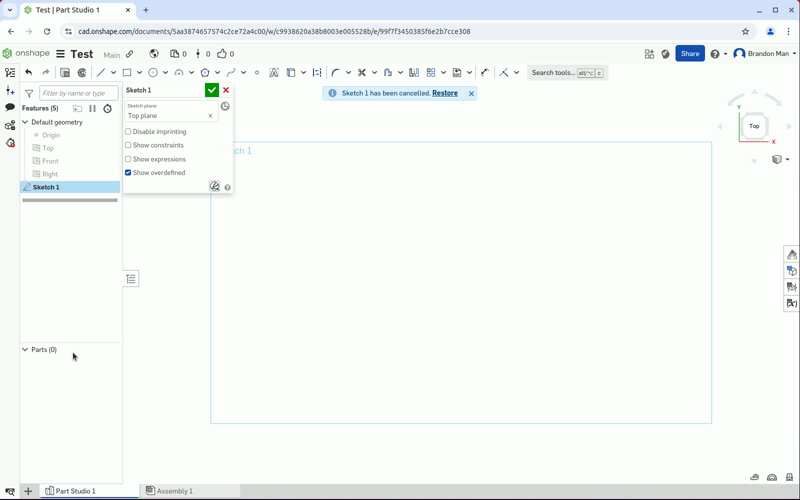
key(y)
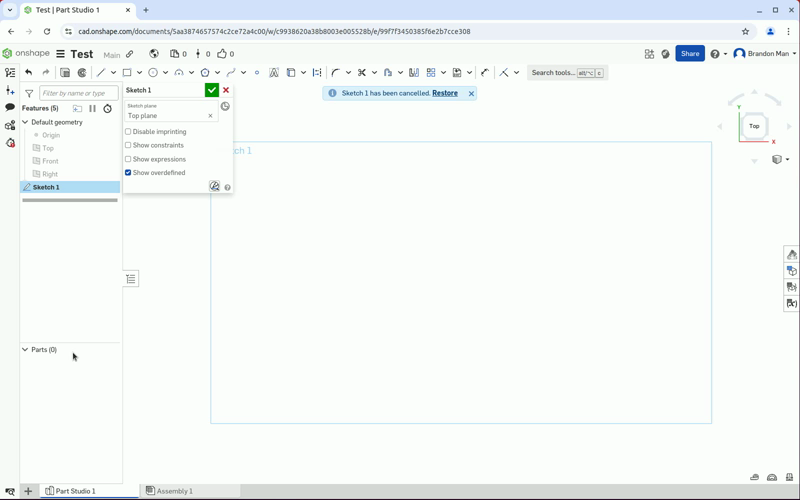
key(l)
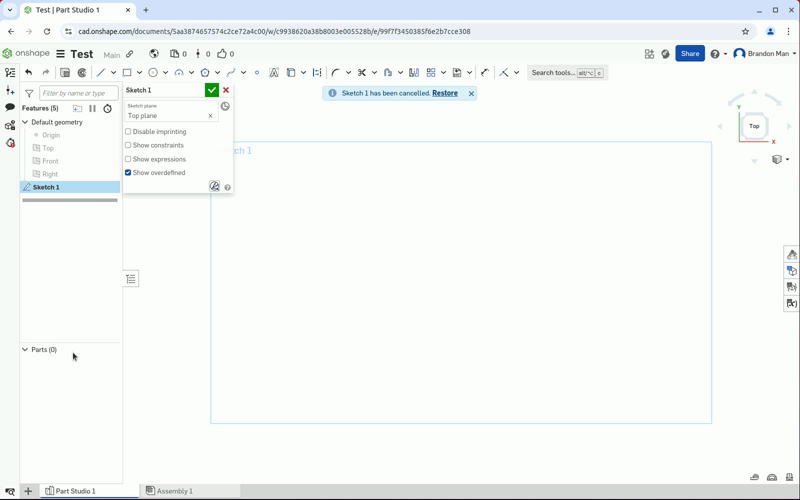
key_down(shift)
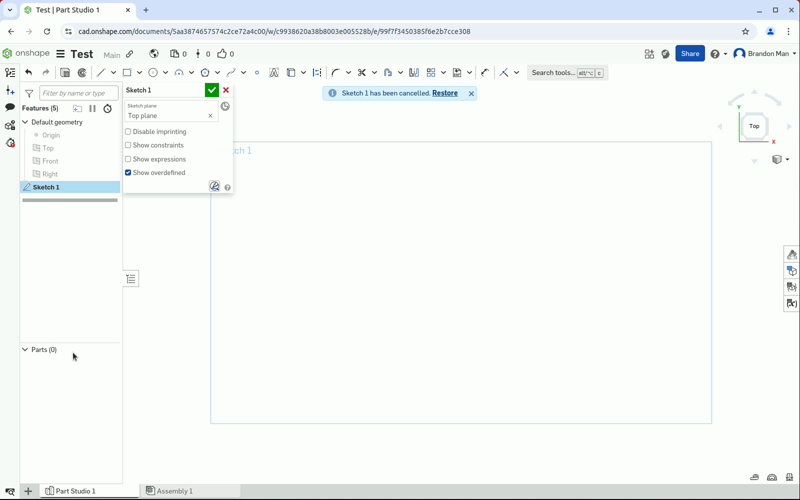
mouse_move(458, 284)
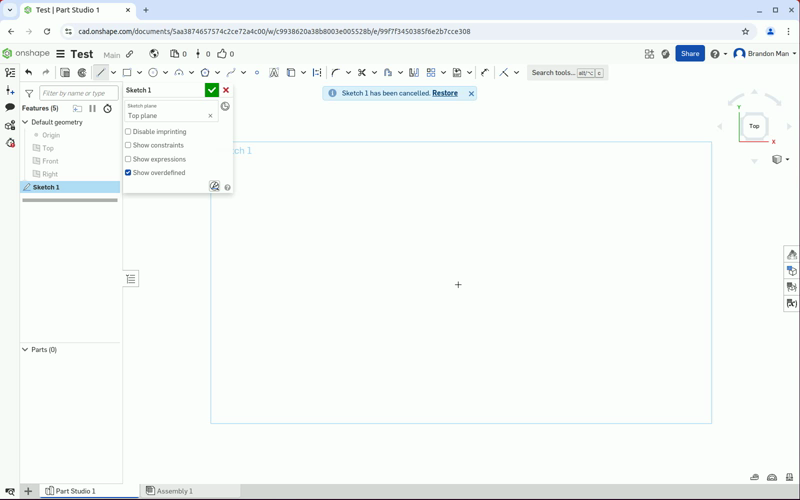
click(458, 284)
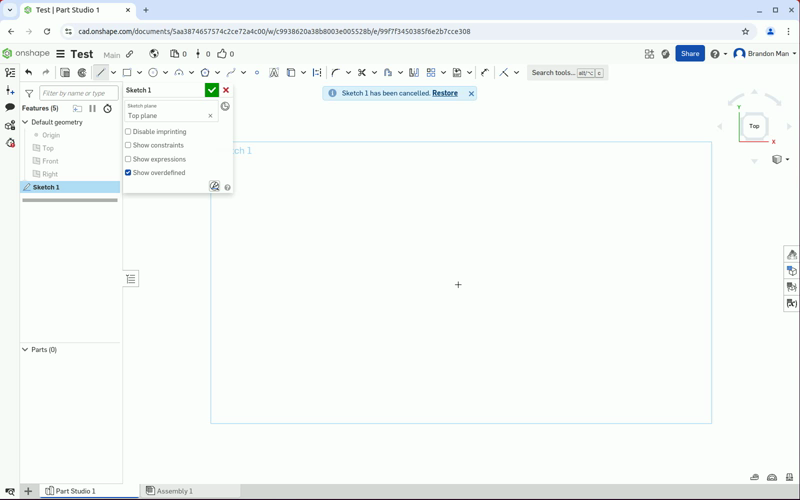
key_up(shift)
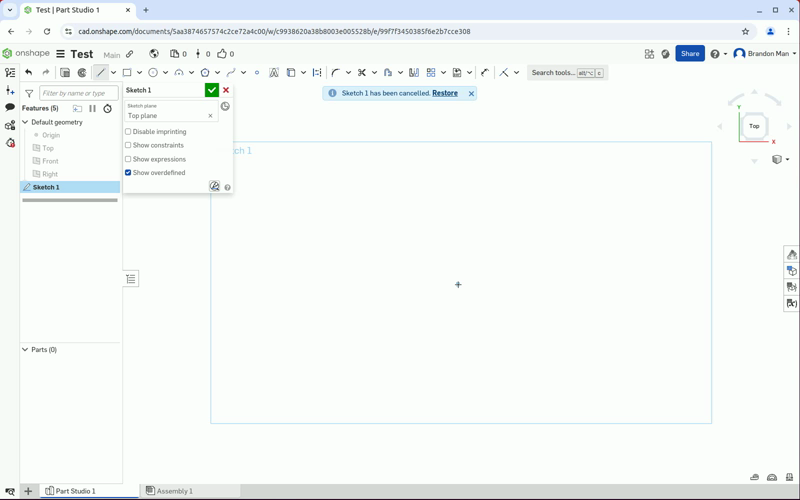
key_down(shift)
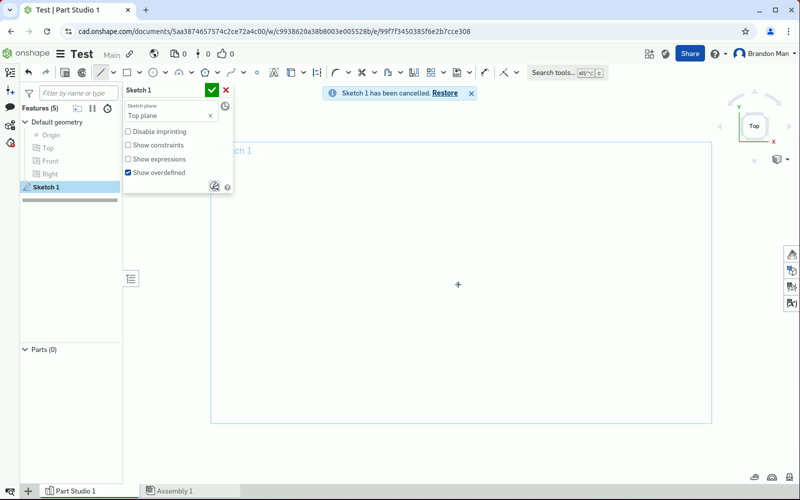
mouse_move(488, 284)
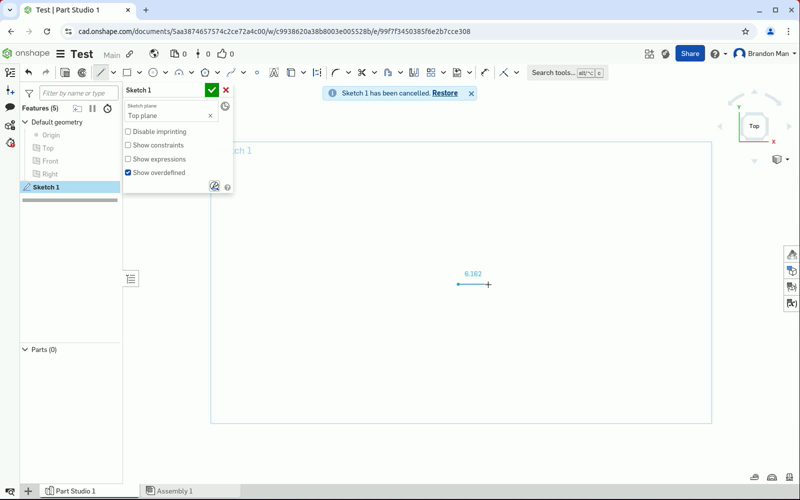
mouse_move(462, 284)
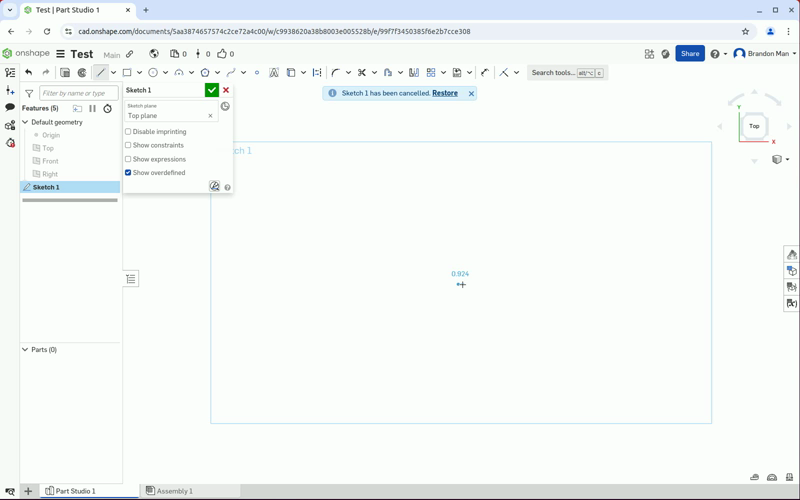
scroll(6)
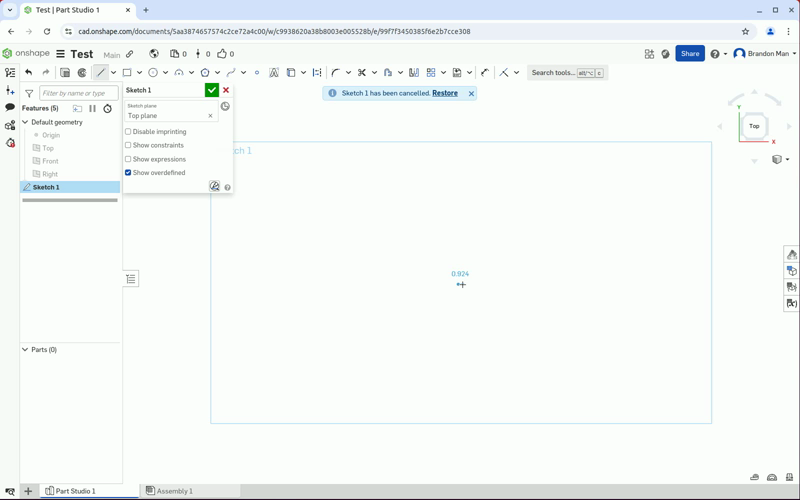
scroll(6)
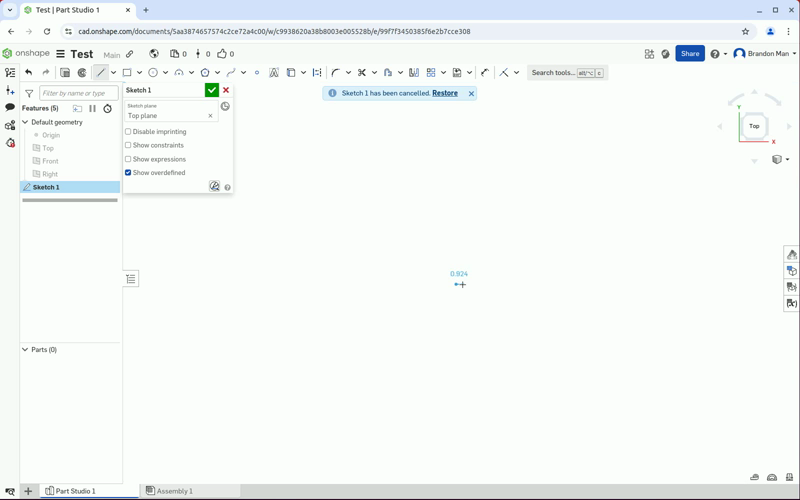
scroll(6)
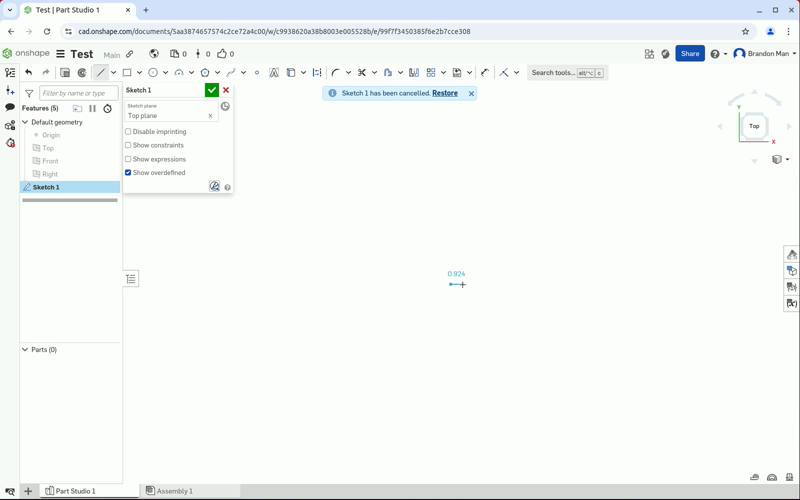
scroll(6)
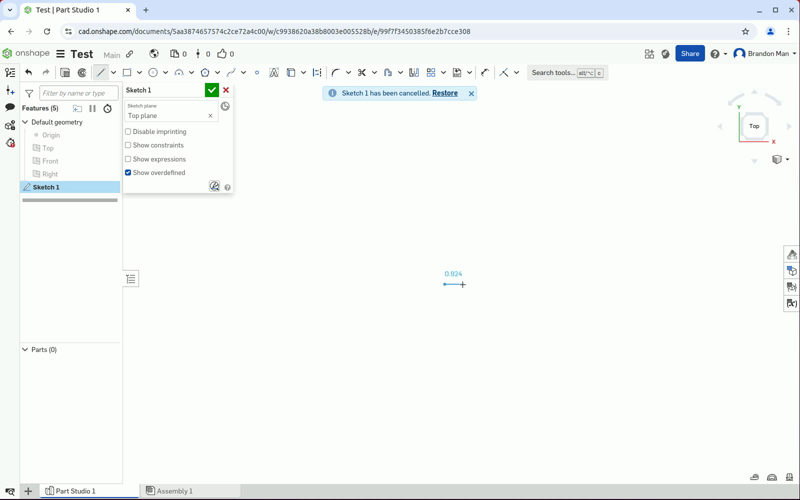
scroll(6)
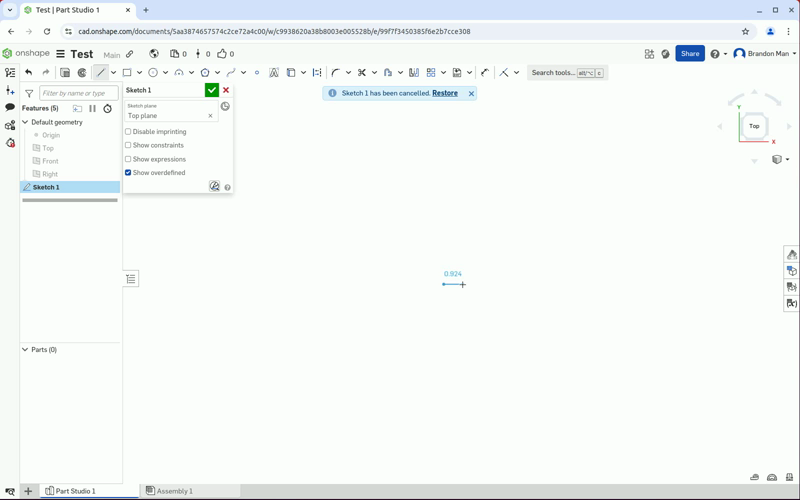
scroll(6)
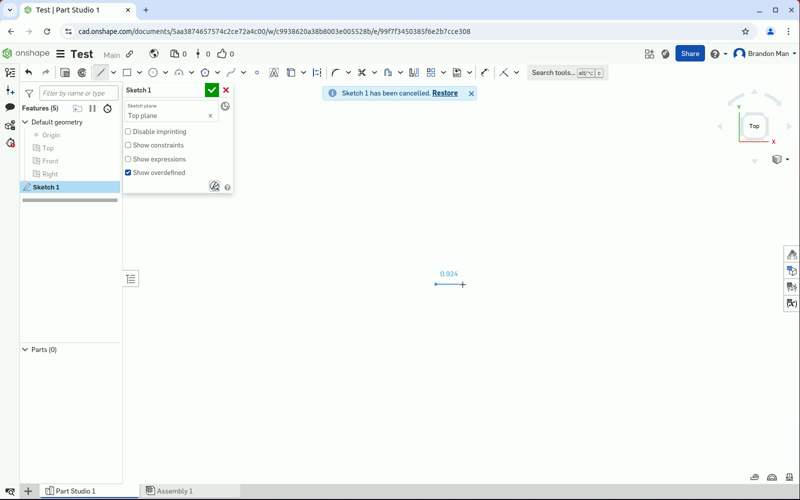
scroll(6)
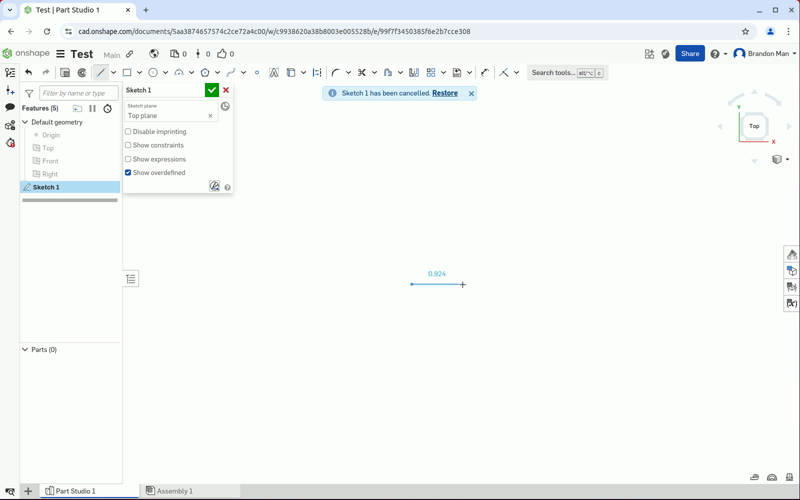
click(462, 284)
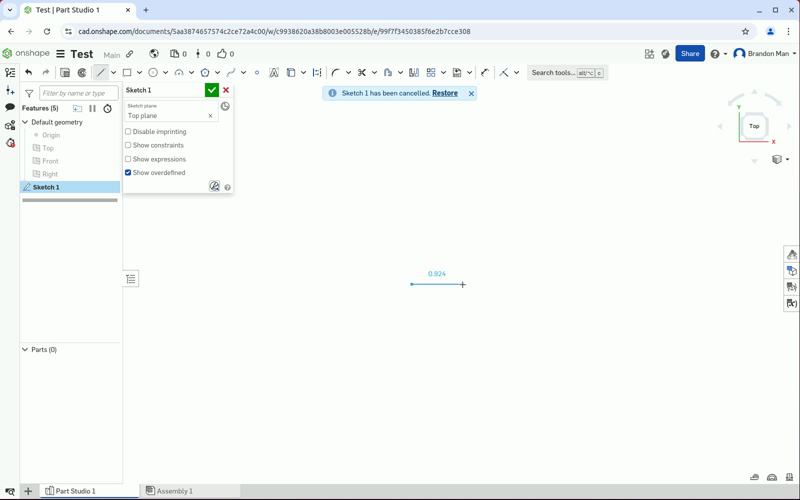
scroll(-6)
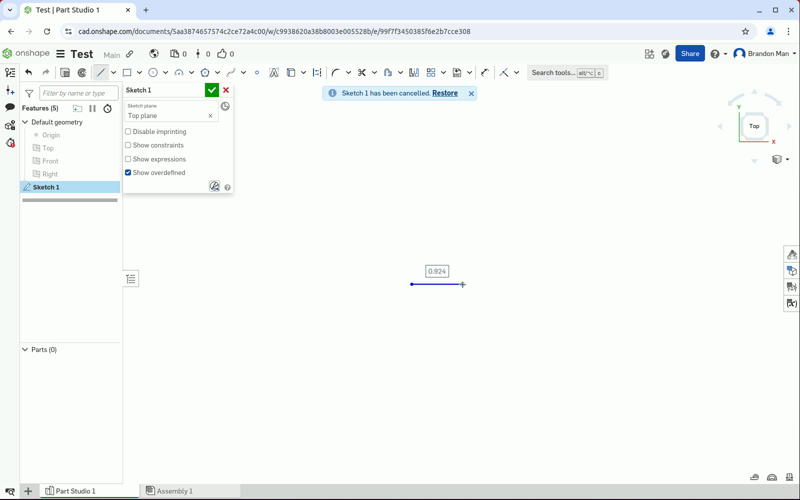
scroll(-6)
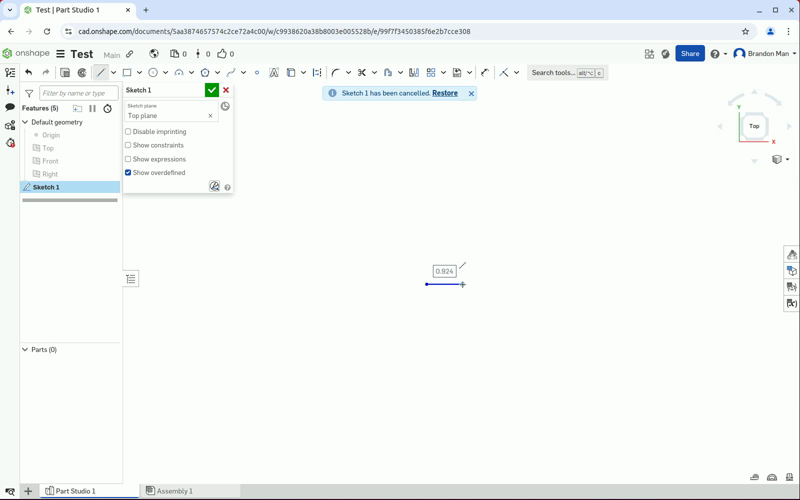
scroll(-6)
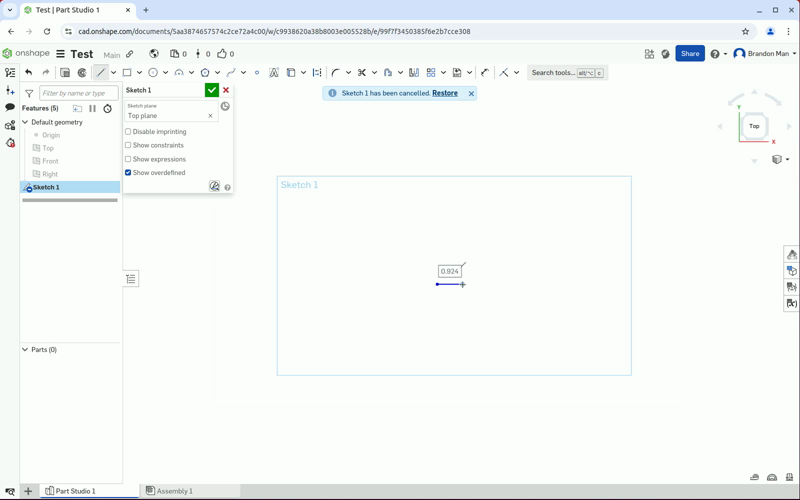
scroll(-6)
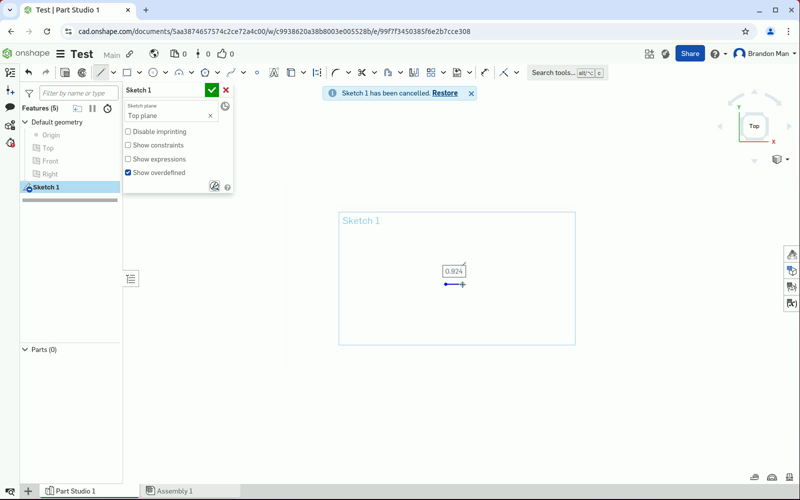
scroll(-6)
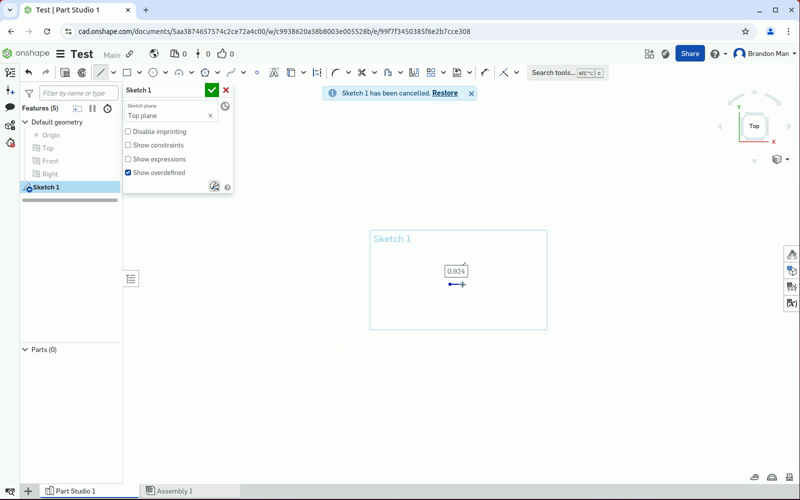
scroll(-6)
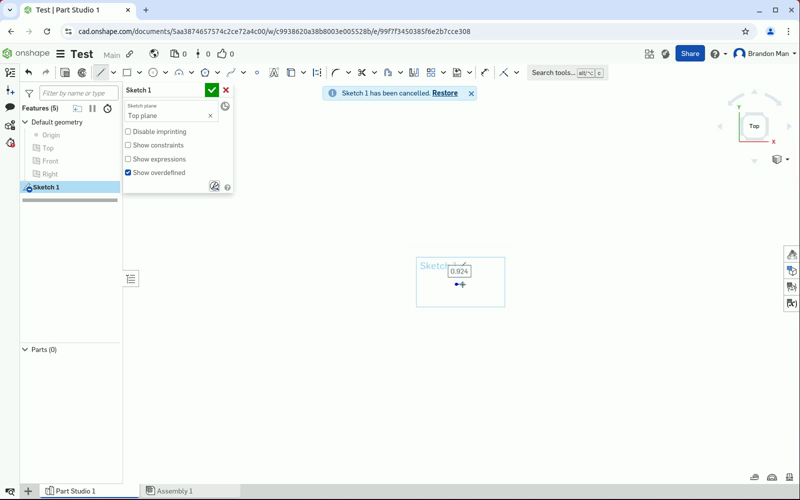
scroll(-6)
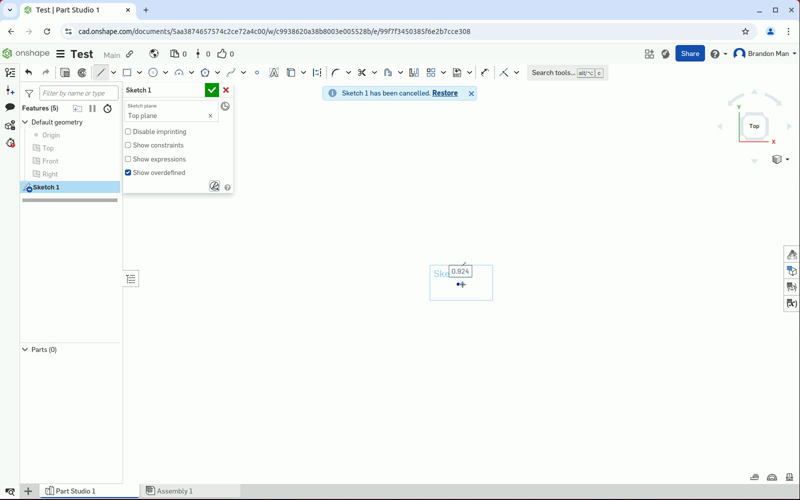
key_up(shift)
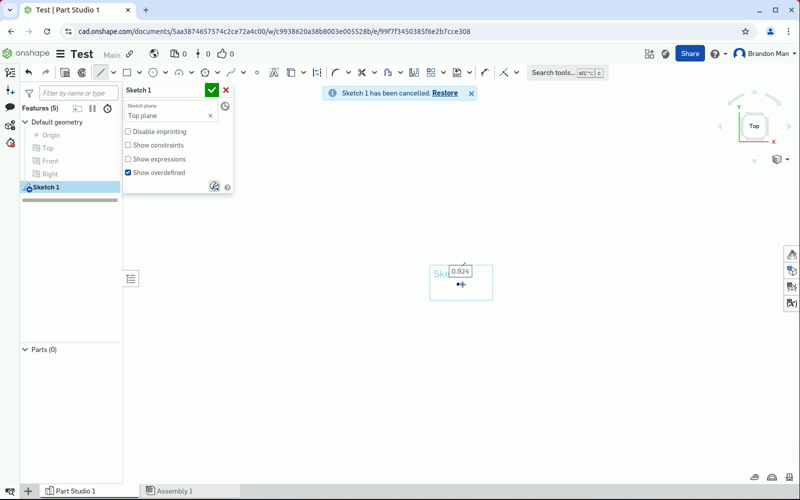
key_down(shift)
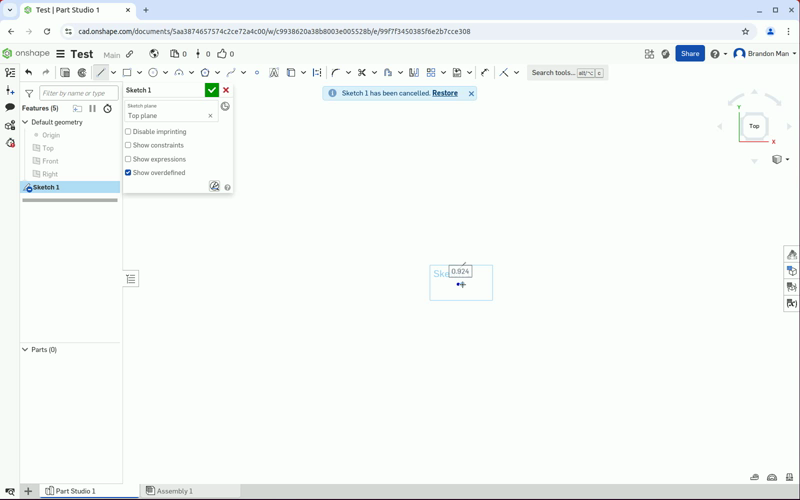
mouse_move(492, 284)
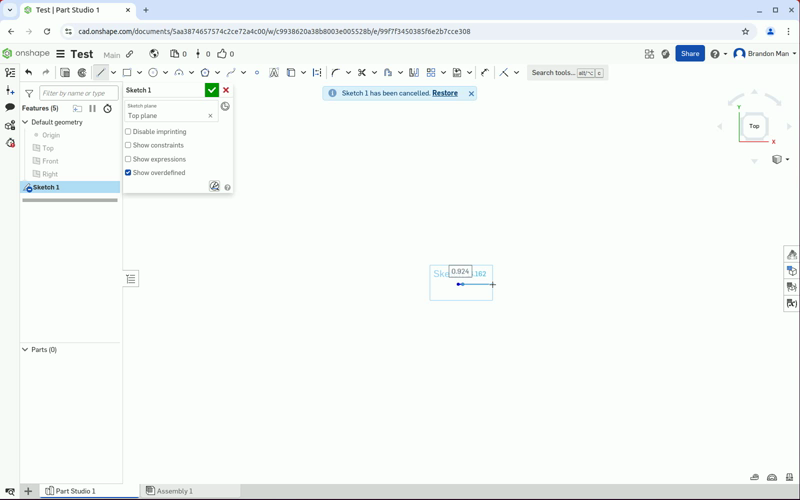
mouse_move(462, 281)
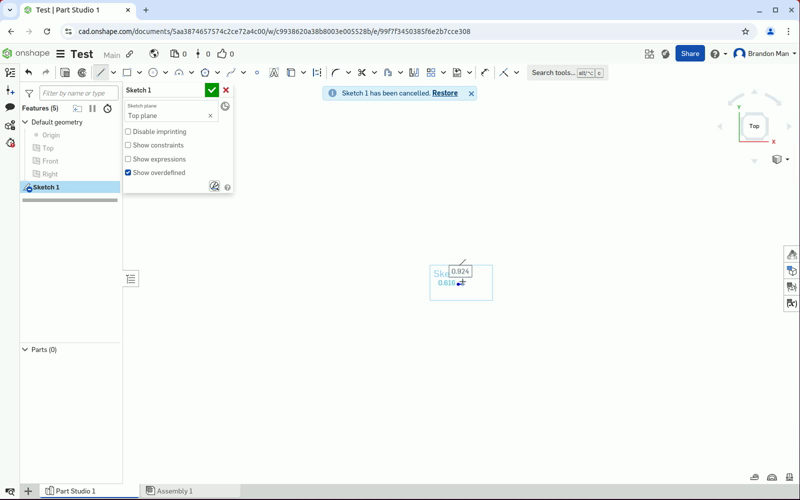
scroll(6)
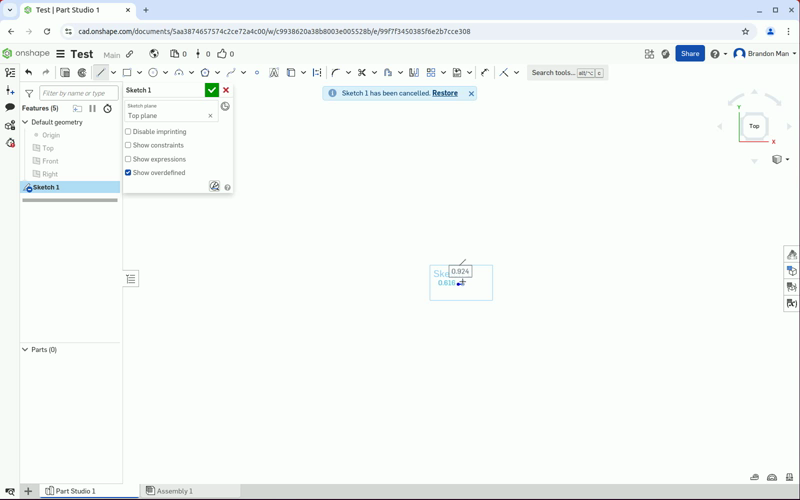
scroll(6)
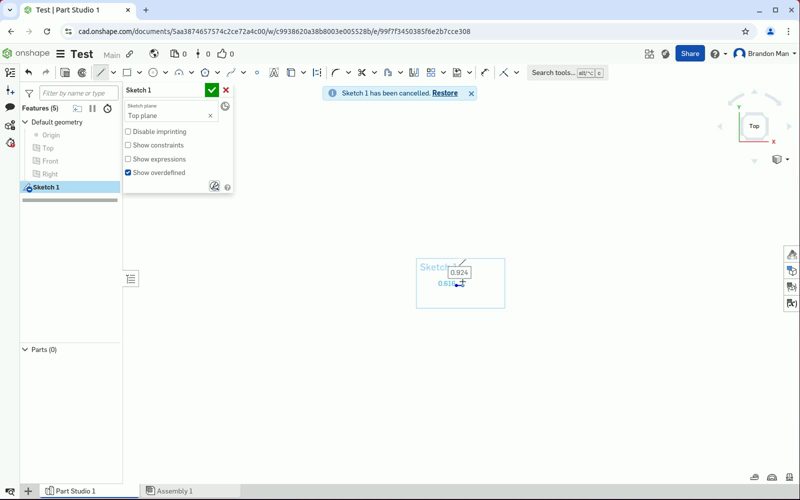
scroll(6)
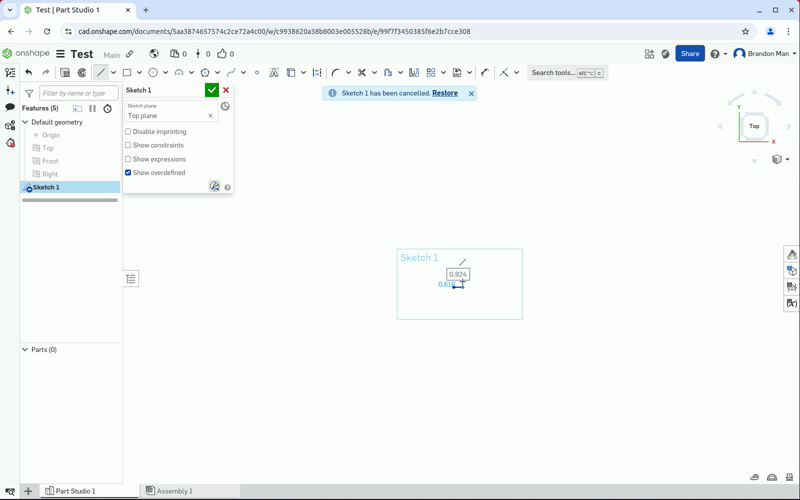
scroll(6)
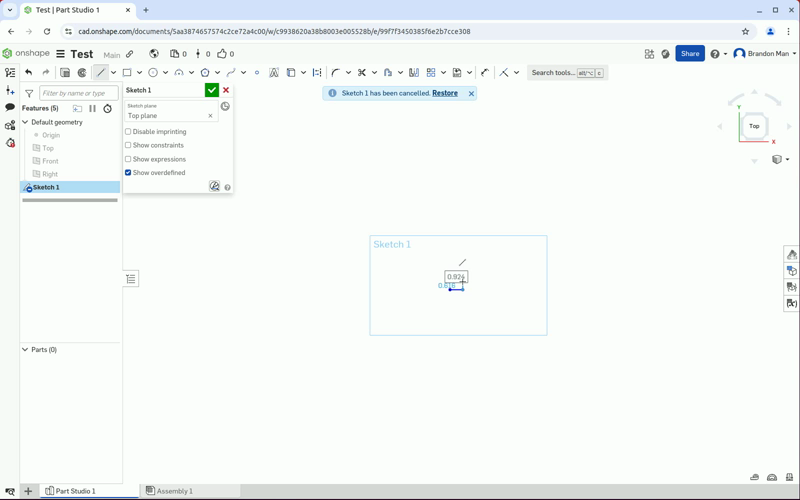
scroll(6)
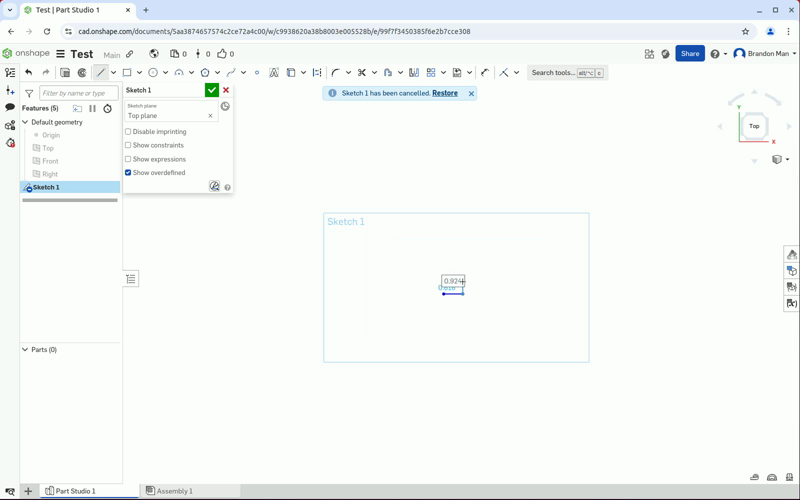
scroll(6)
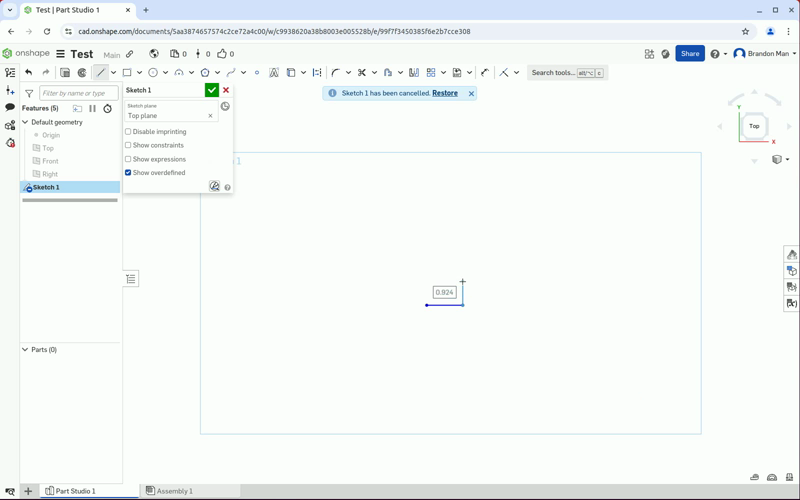
scroll(6)
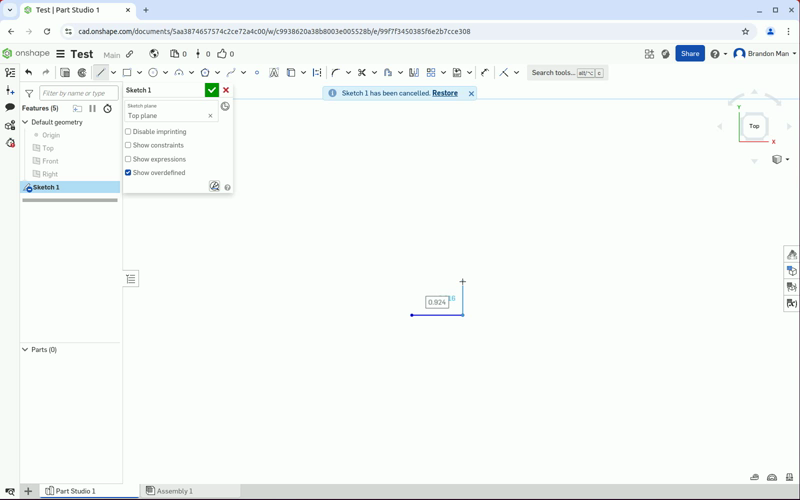
click(462, 281)
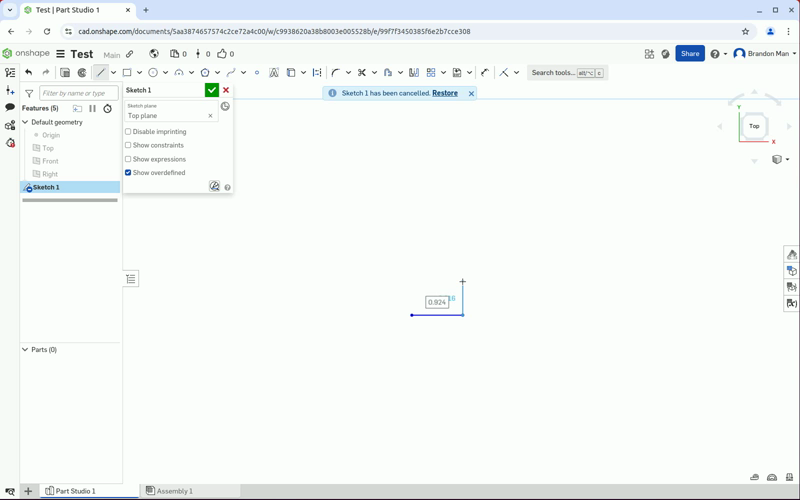
scroll(-6)
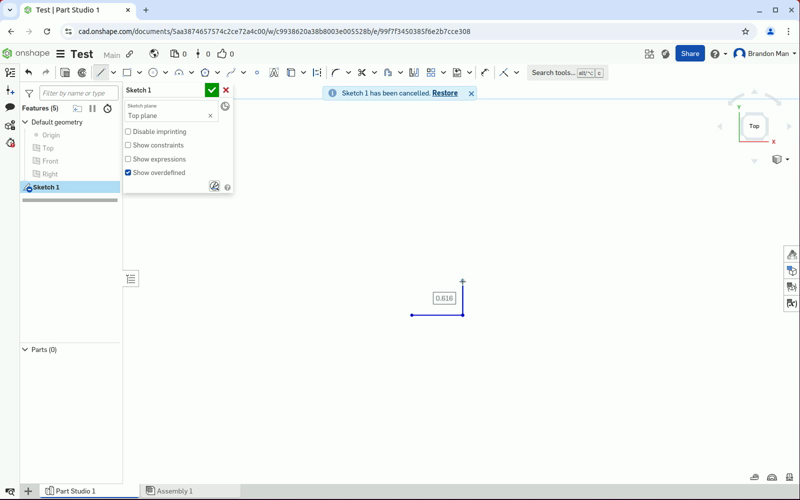
scroll(-6)
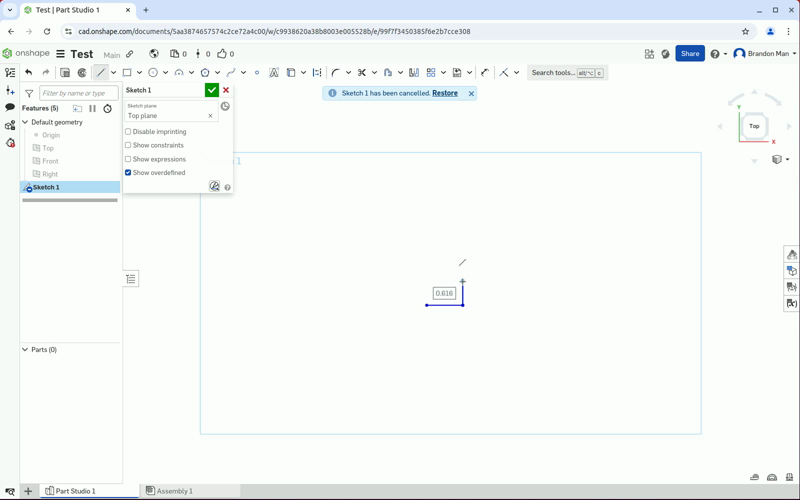
scroll(-6)
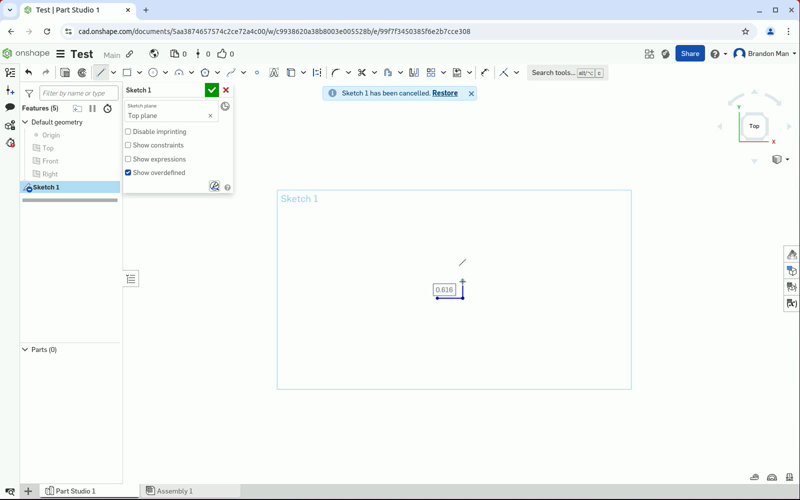
scroll(-6)
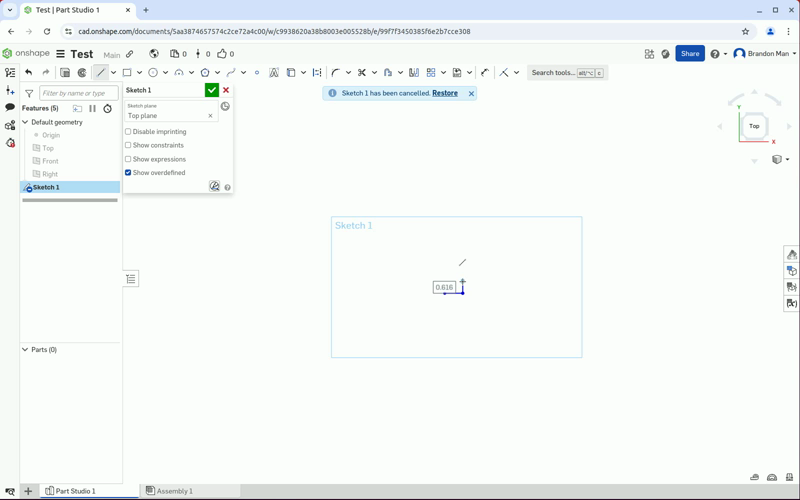
scroll(-6)
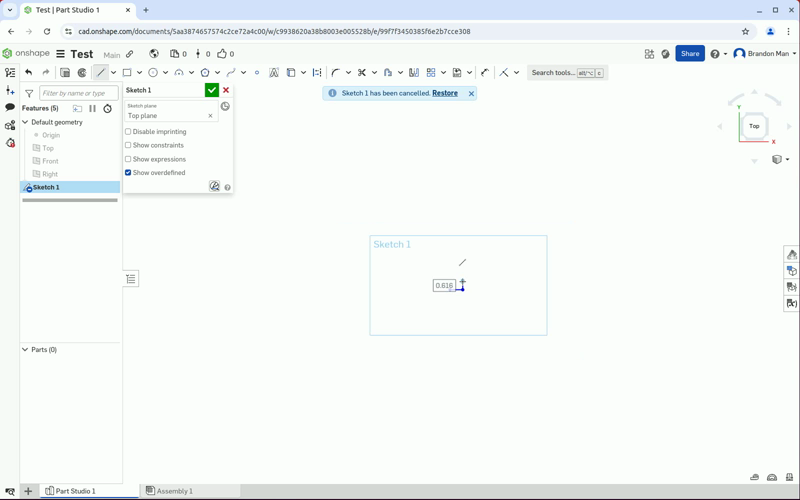
scroll(-6)
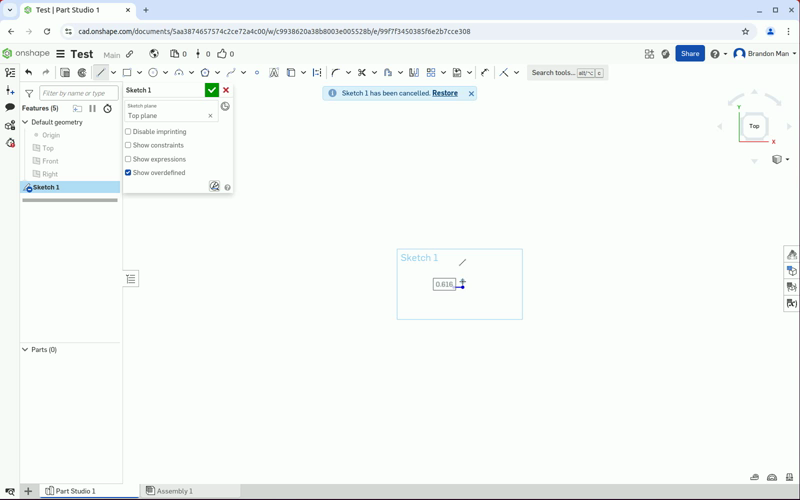
scroll(-6)
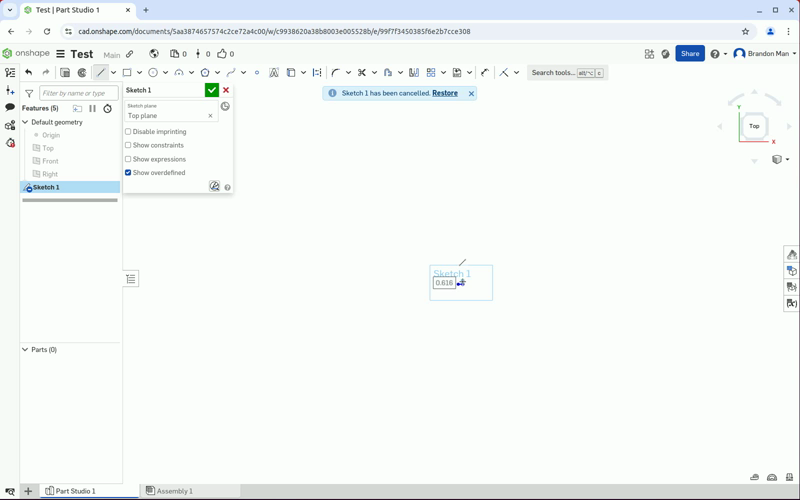
key_up(shift)
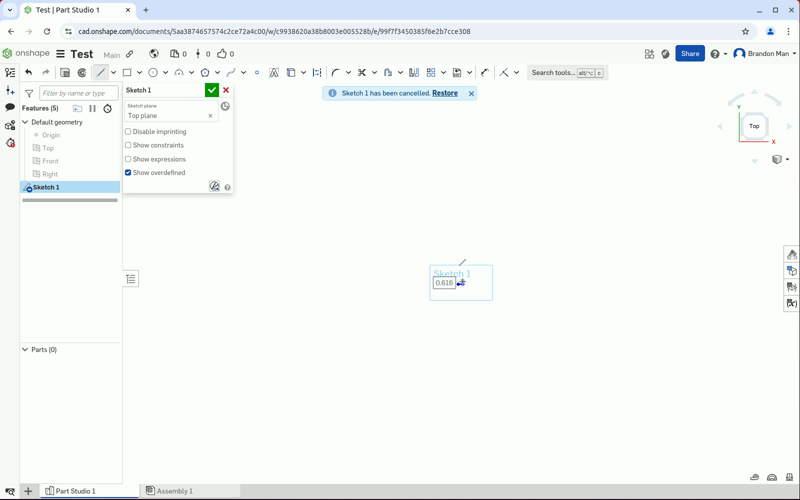
key_down(shift)
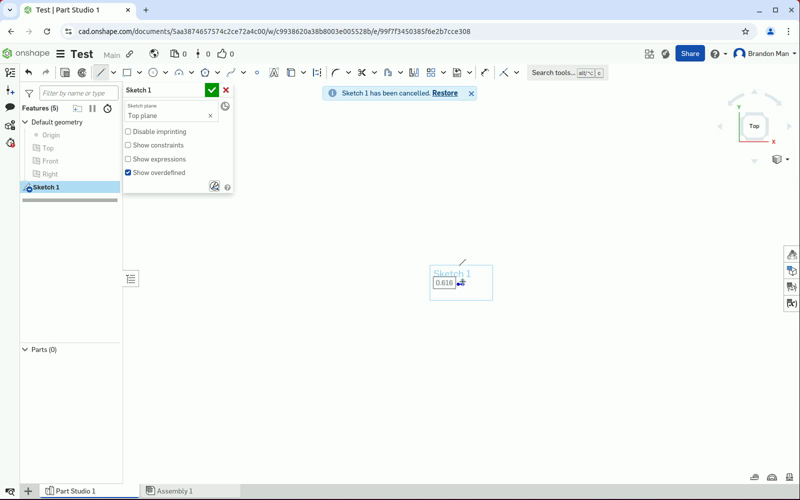
mouse_move(492, 281)
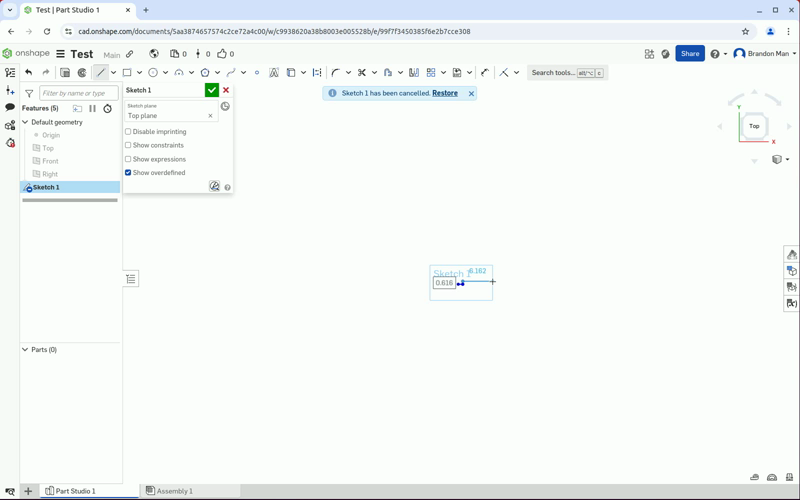
mouse_move(458, 281)
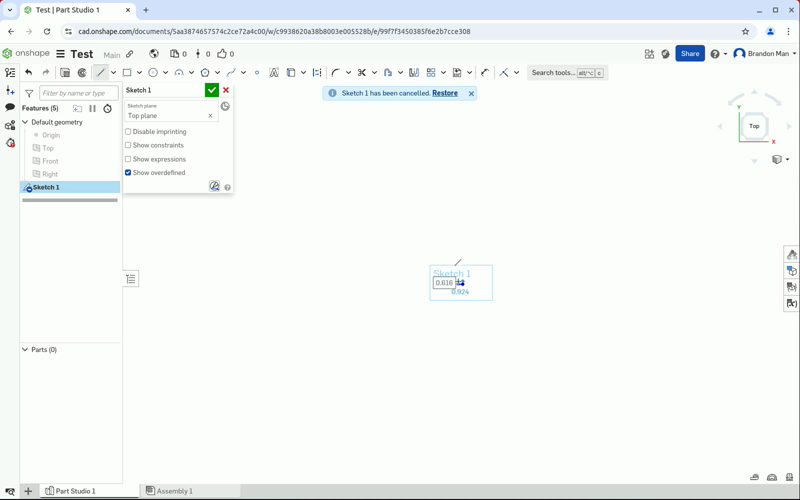
scroll(6)
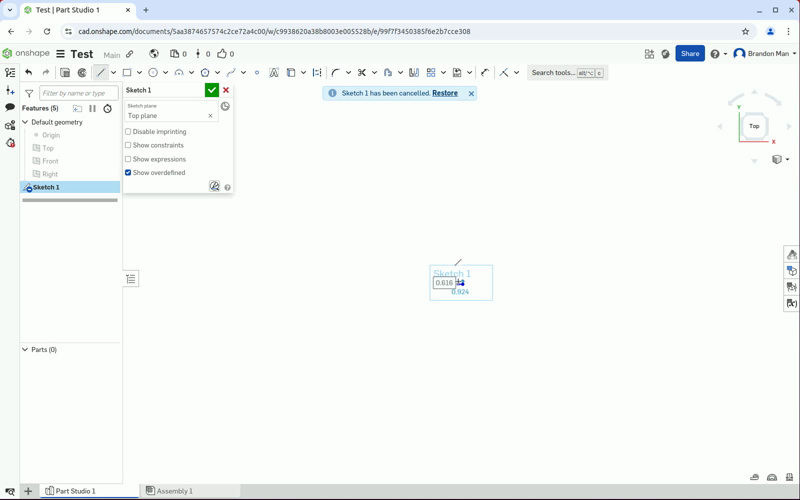
scroll(6)
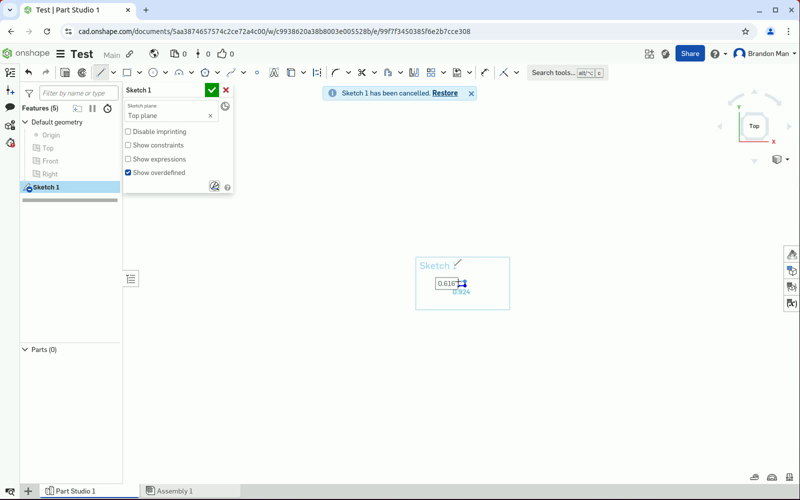
scroll(6)
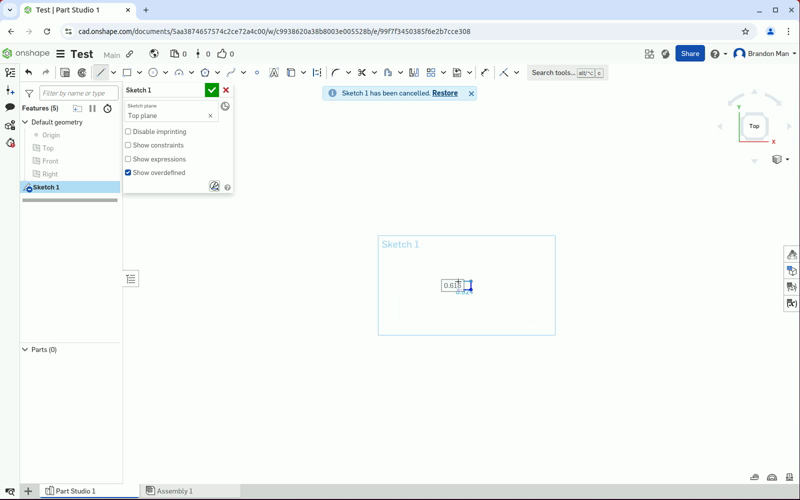
scroll(6)
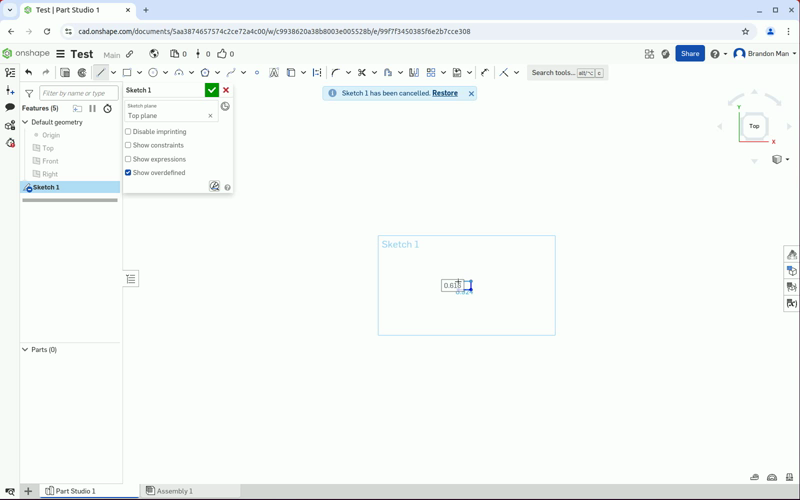
scroll(6)
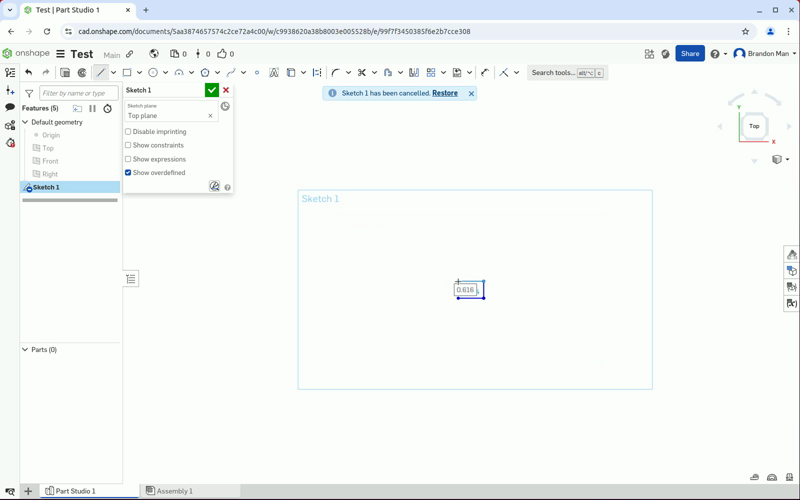
scroll(6)
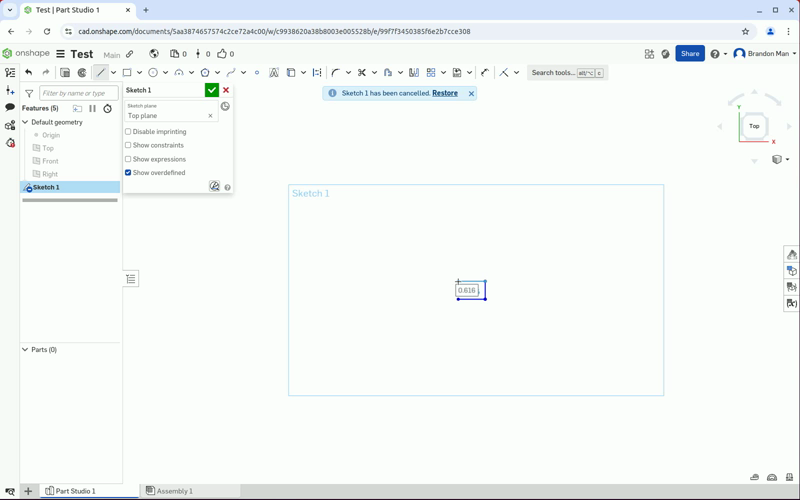
scroll(6)
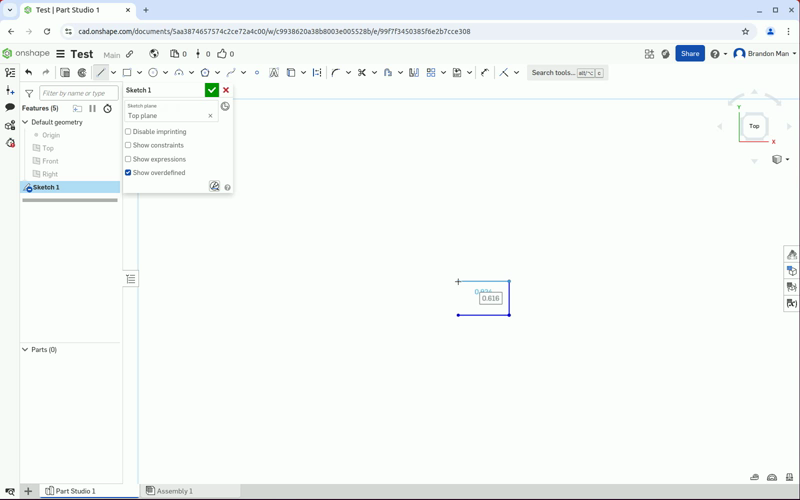
click(458, 281)
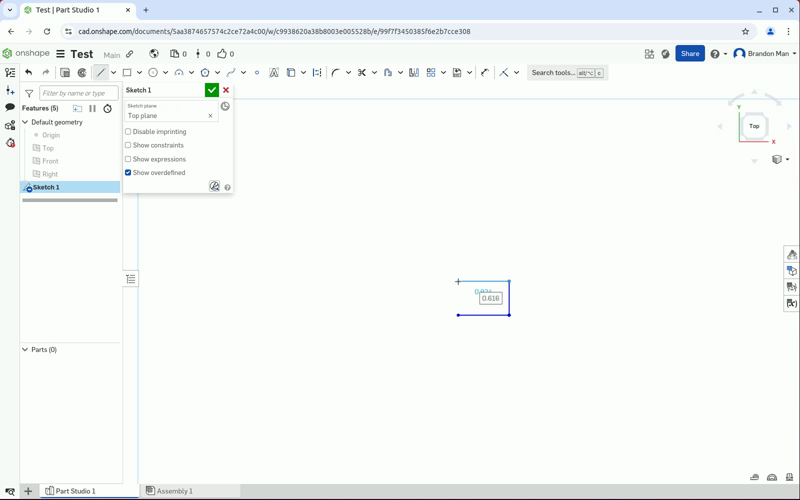
scroll(-6)
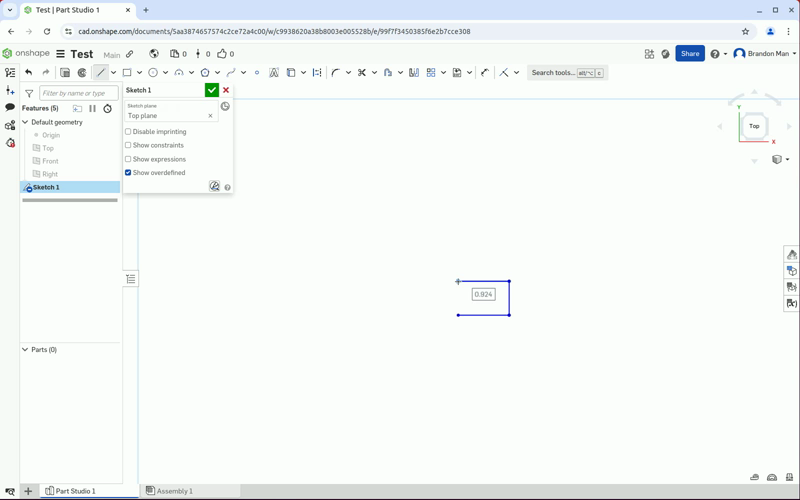
scroll(-6)
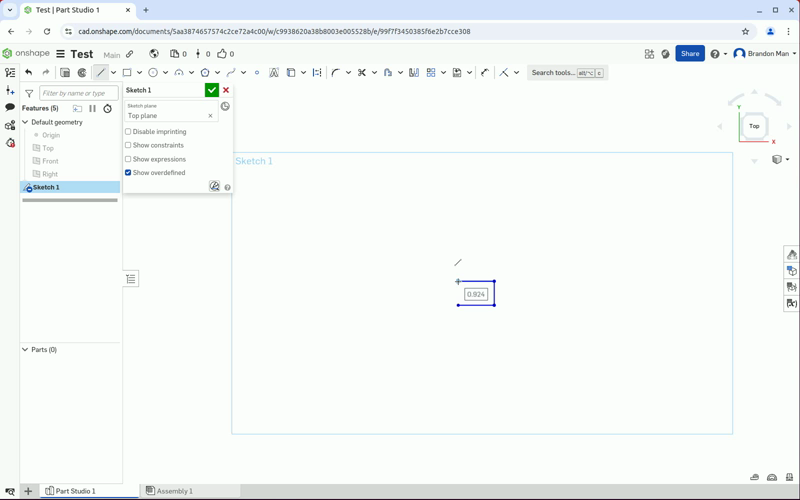
scroll(-6)
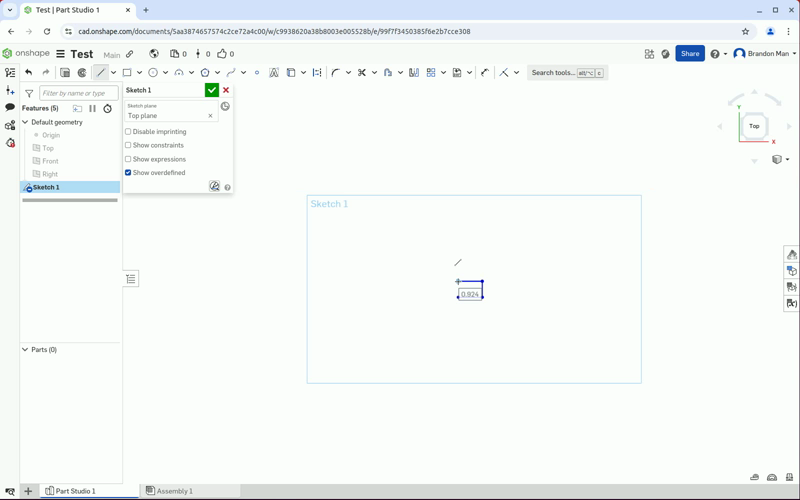
scroll(-6)
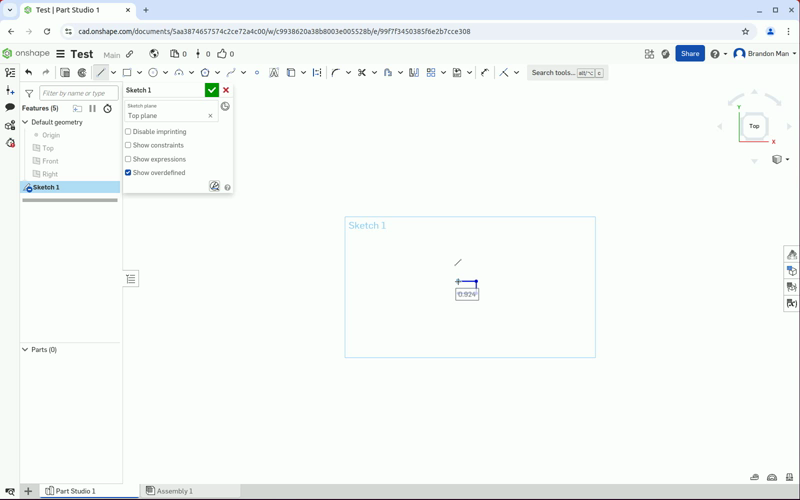
scroll(-6)
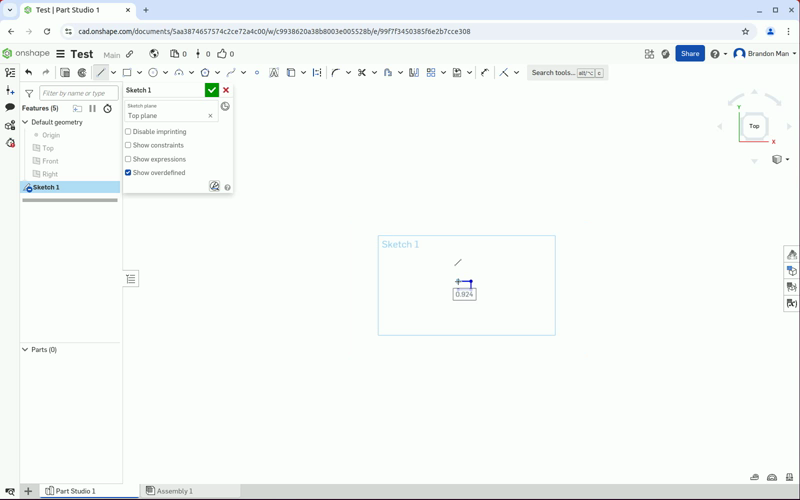
scroll(-6)
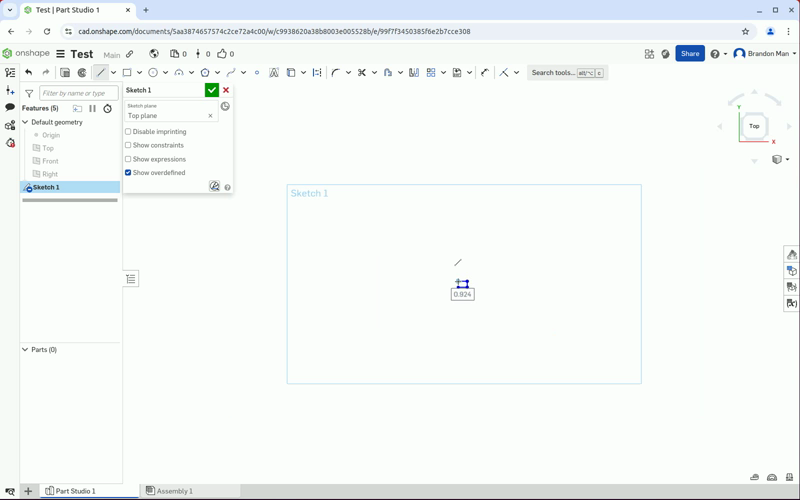
scroll(-6)
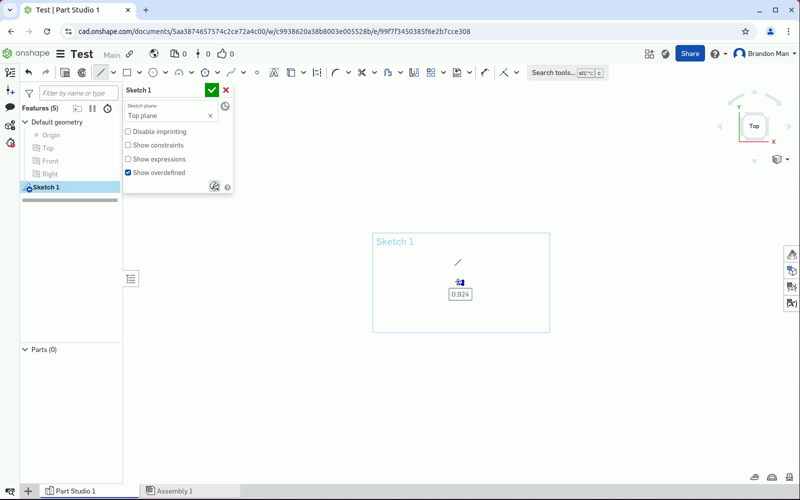
key_up(shift)
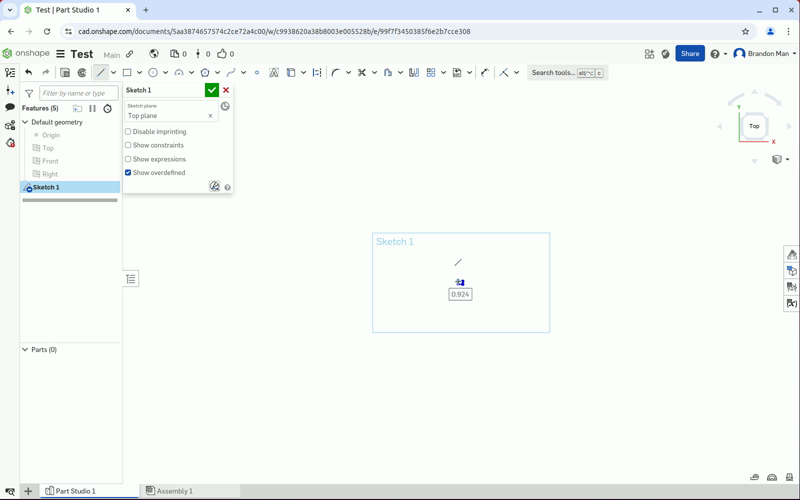
mouse_move(488, 281)
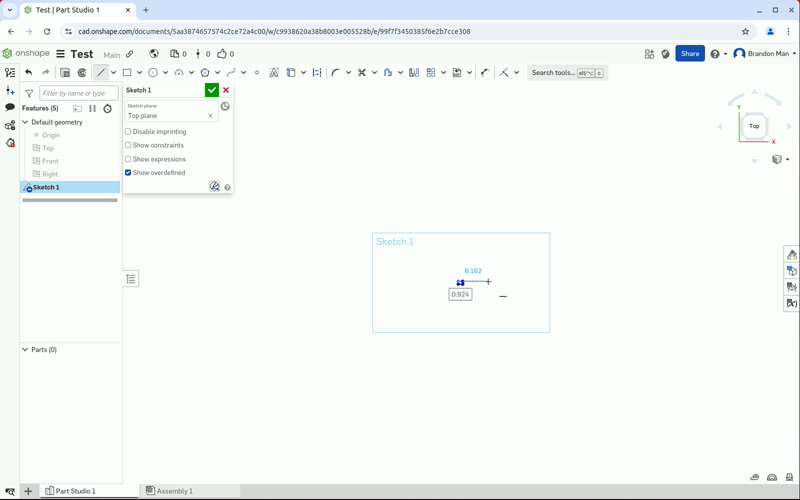
key_down(shift)
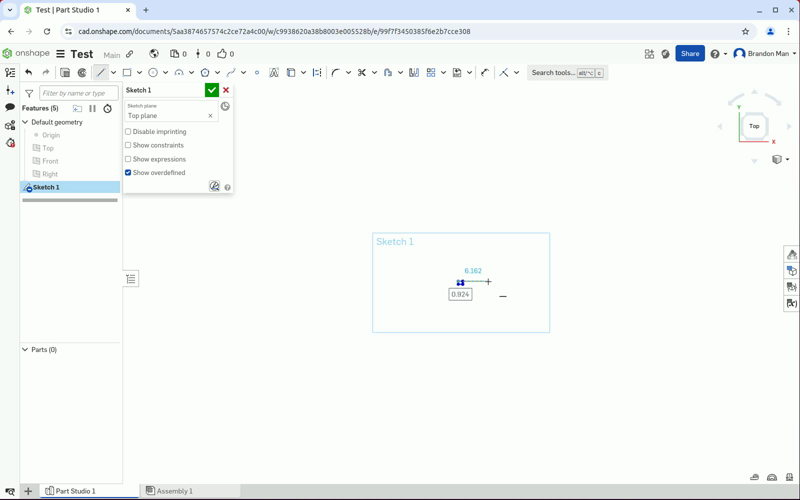
mouse_move(458, 284)
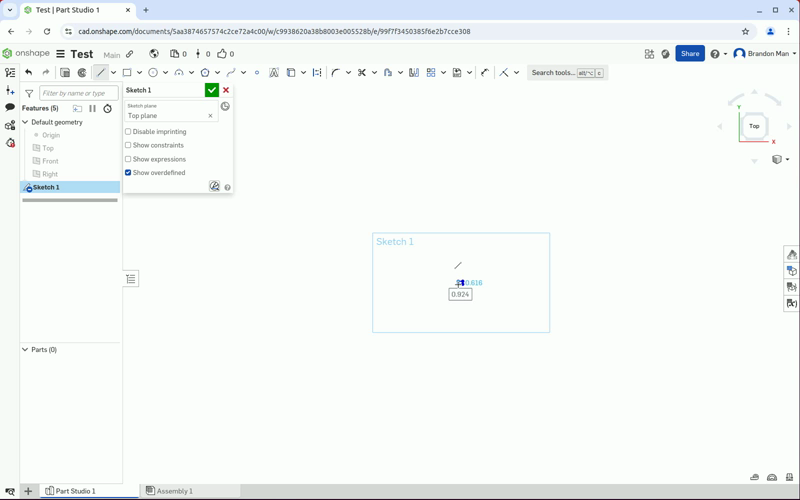
scroll(6)
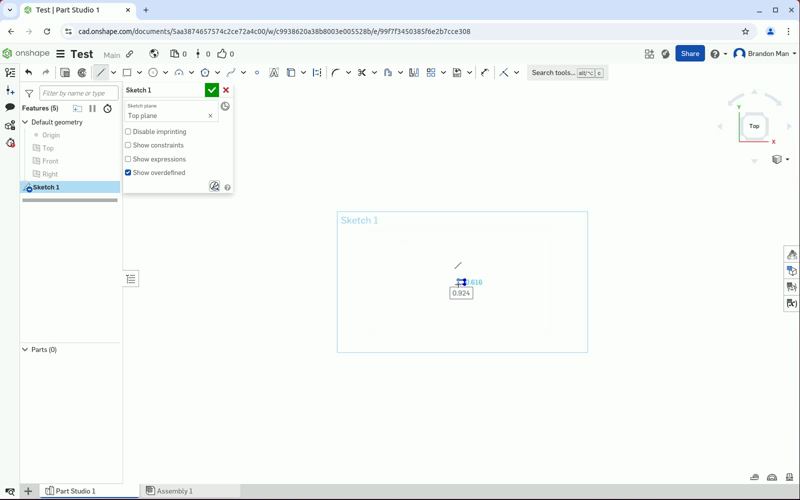
scroll(6)
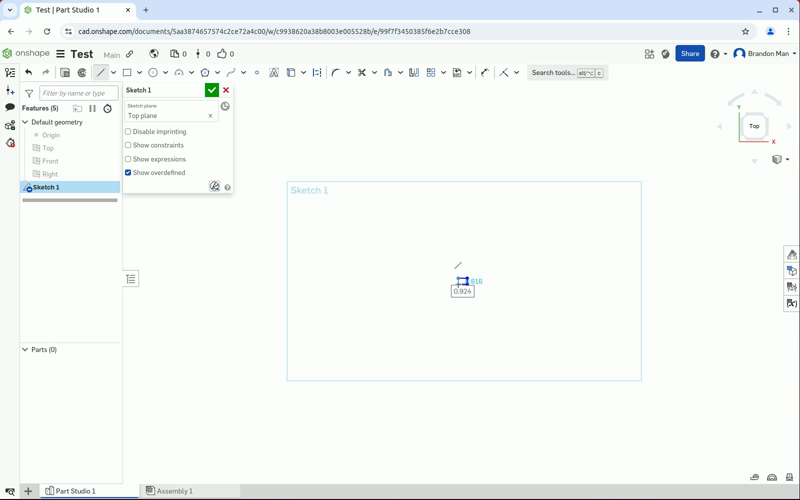
scroll(6)
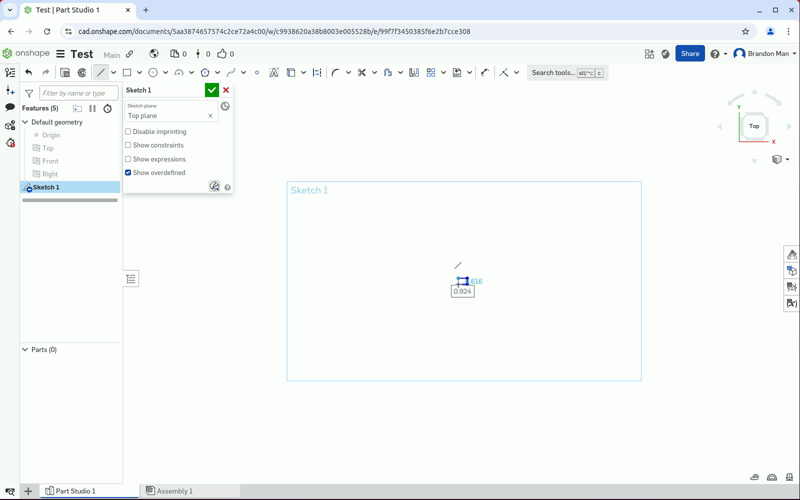
scroll(6)
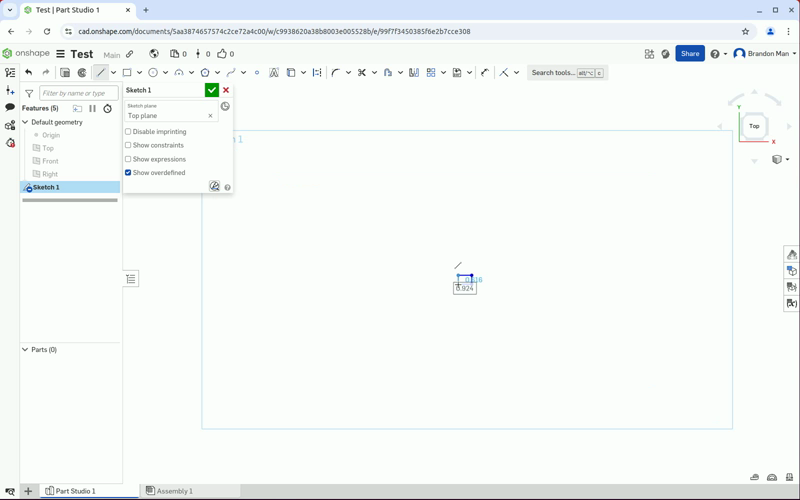
scroll(6)
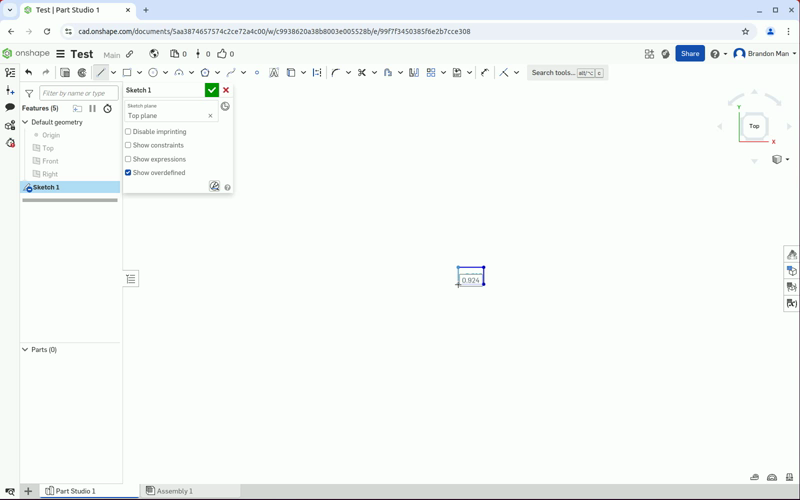
scroll(6)
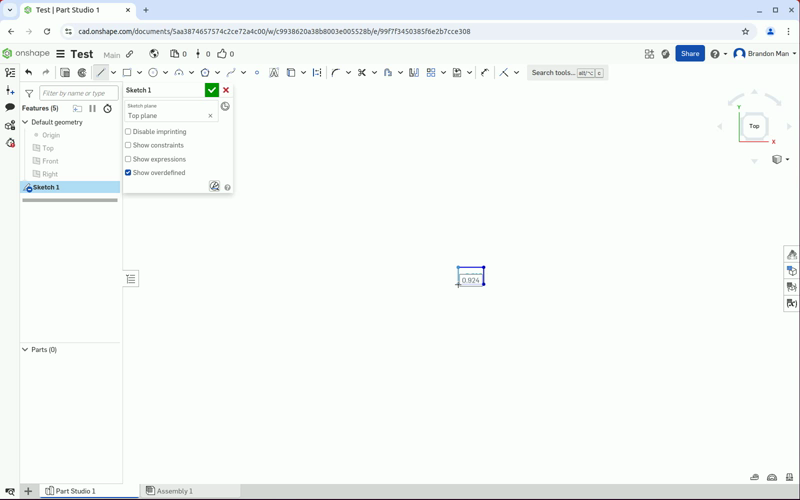
scroll(6)
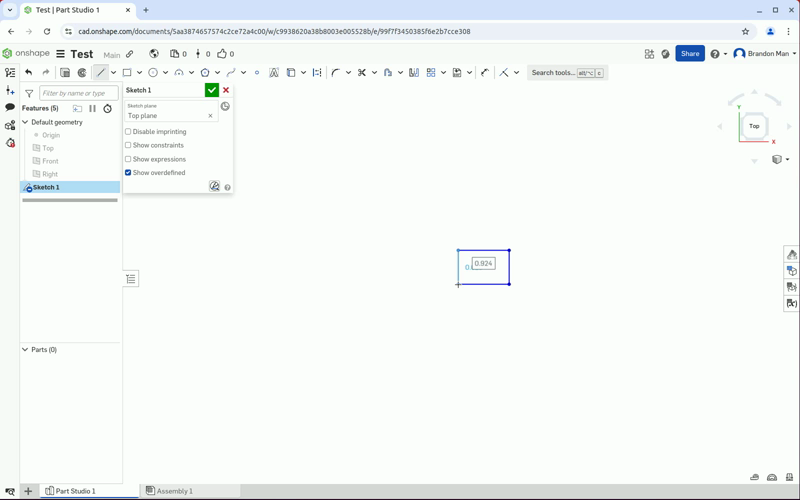
key_up(shift)
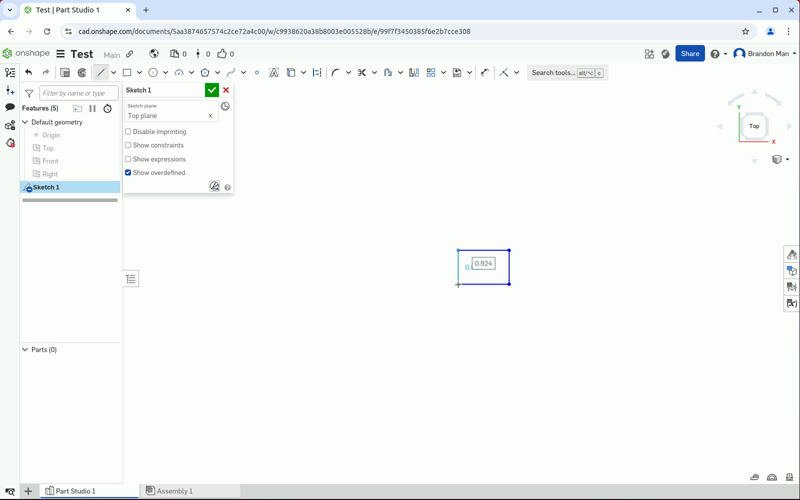
click(458, 284)
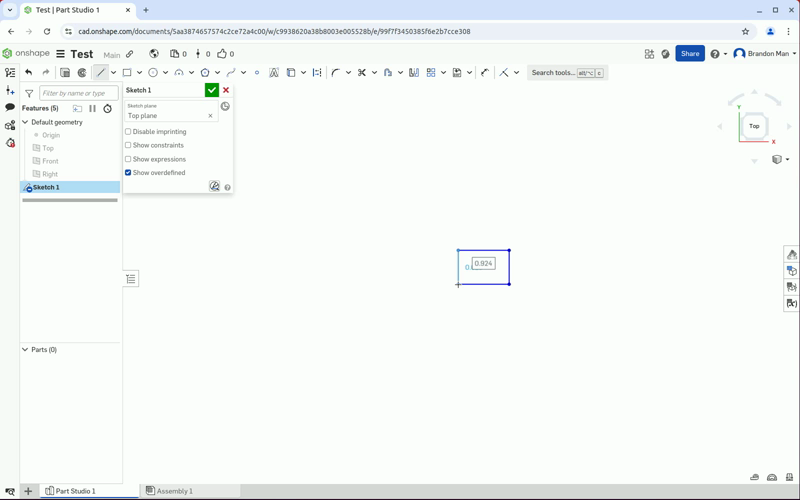
scroll(-6)
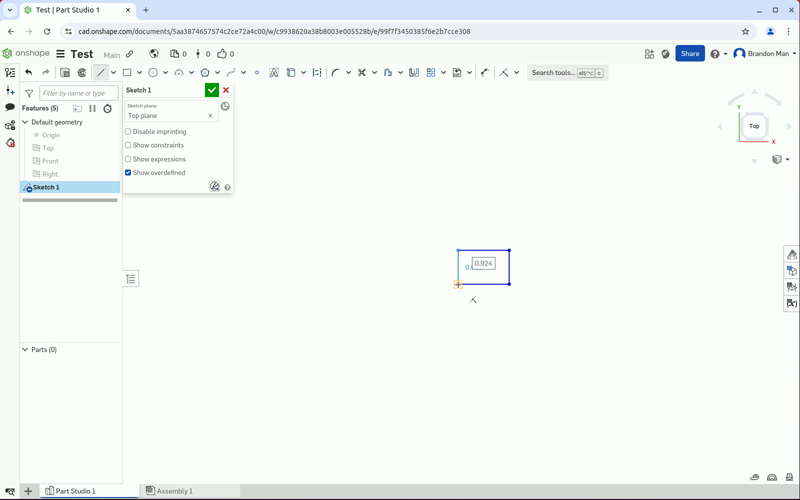
scroll(-6)
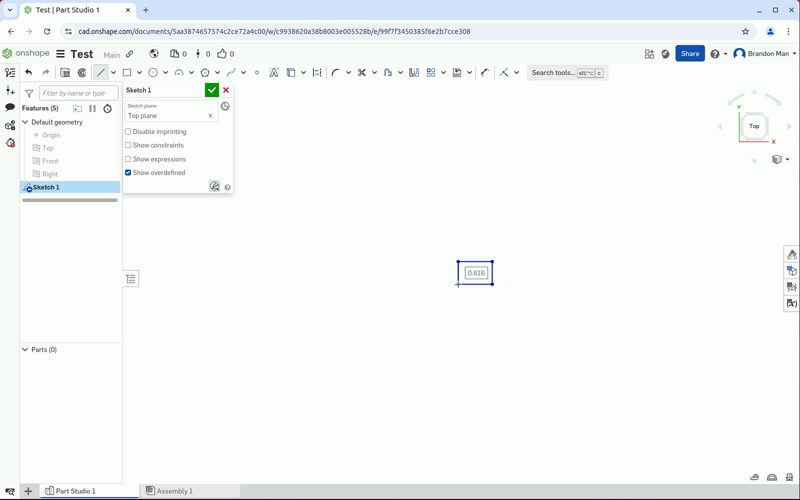
scroll(-6)
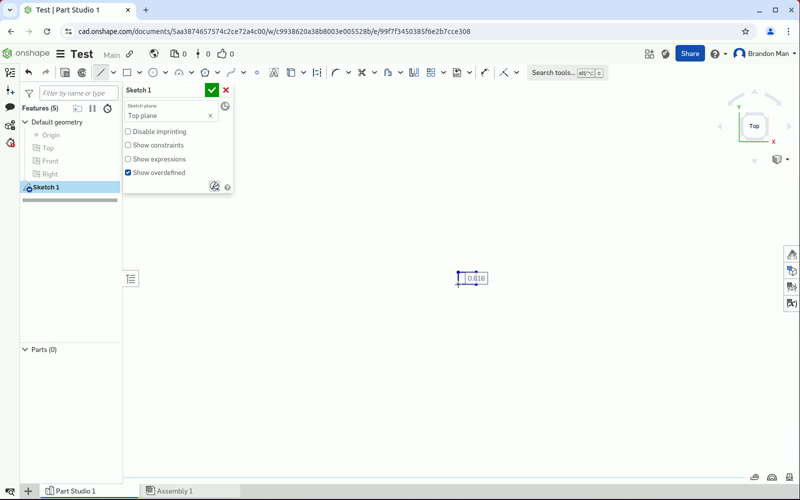
scroll(-6)
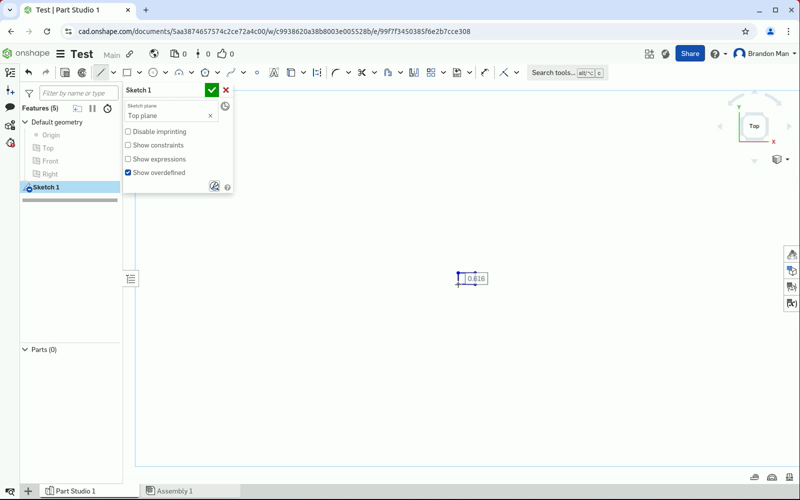
scroll(-6)
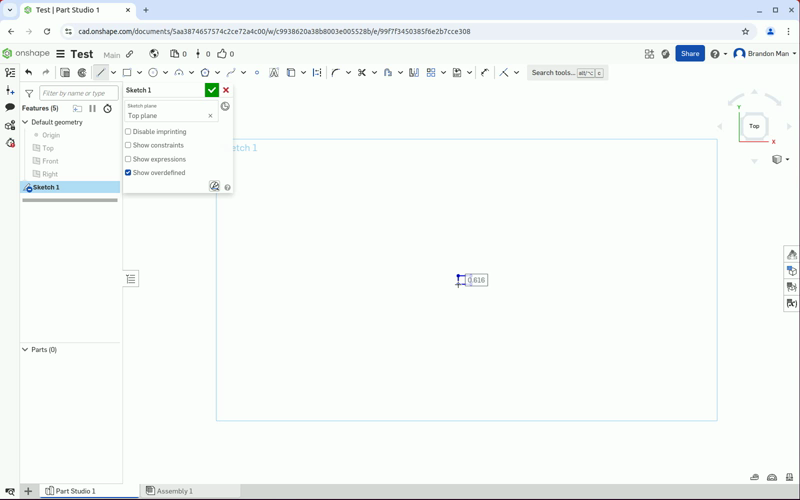
scroll(-6)
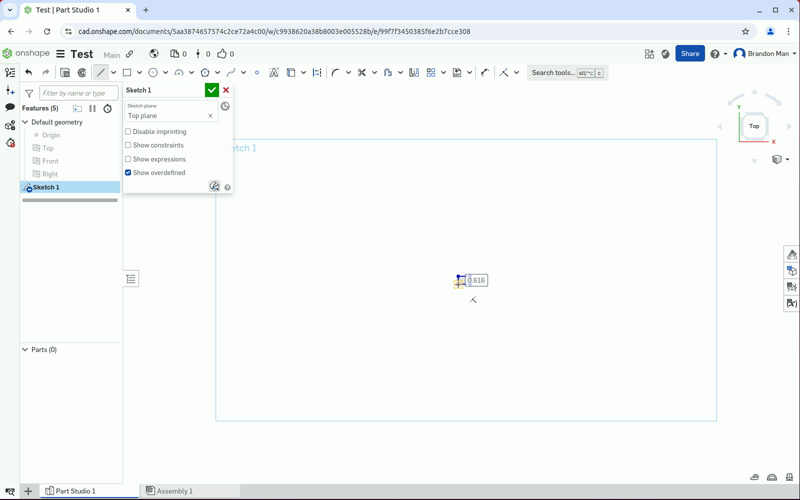
scroll(-6)
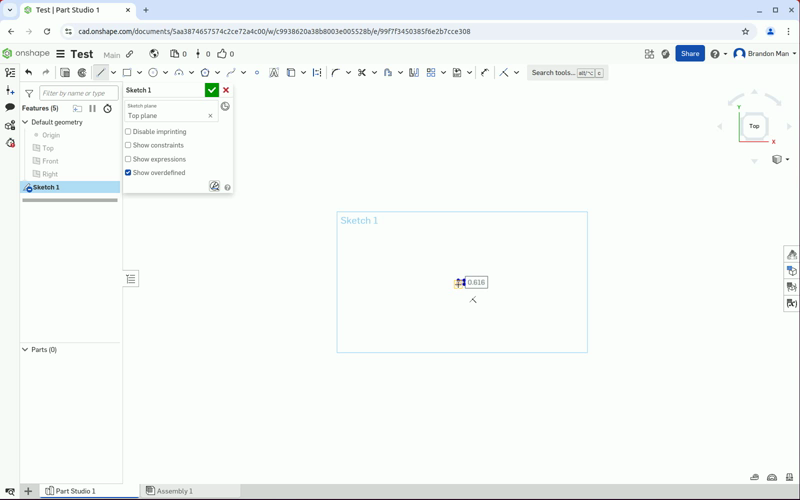
key(esc)
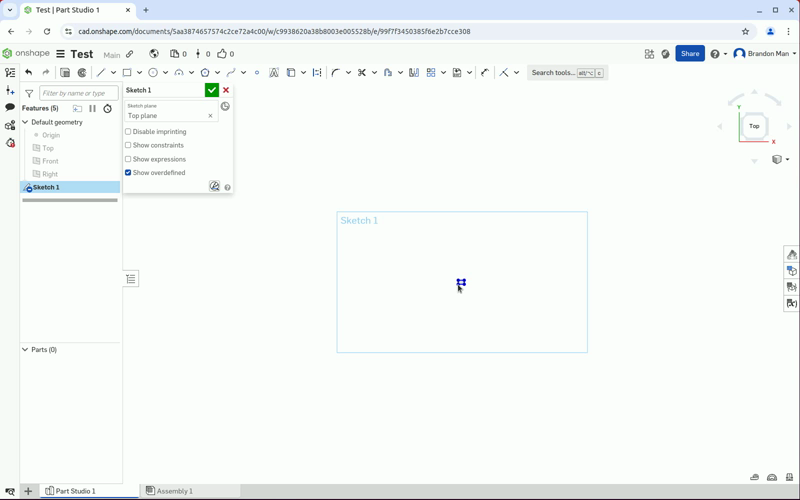
mouse_move(459, 281)
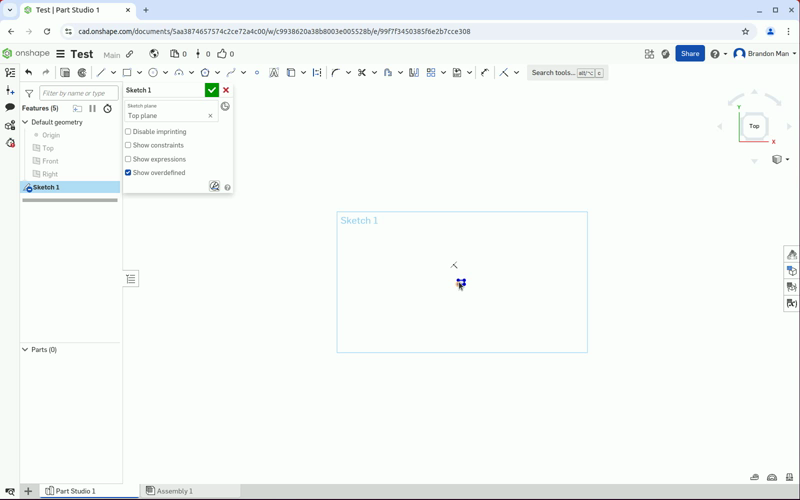
scroll(6)
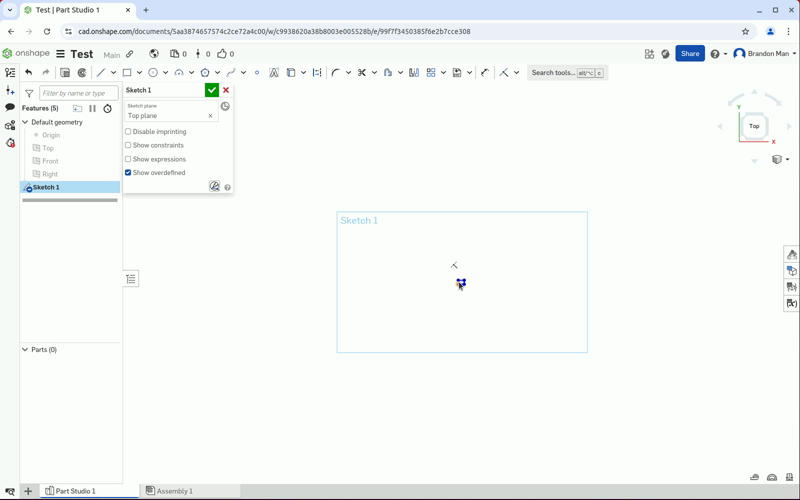
scroll(6)
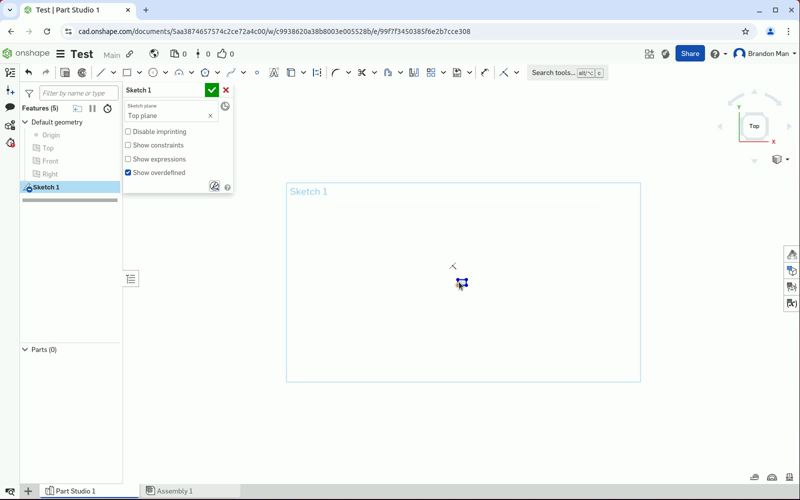
scroll(6)
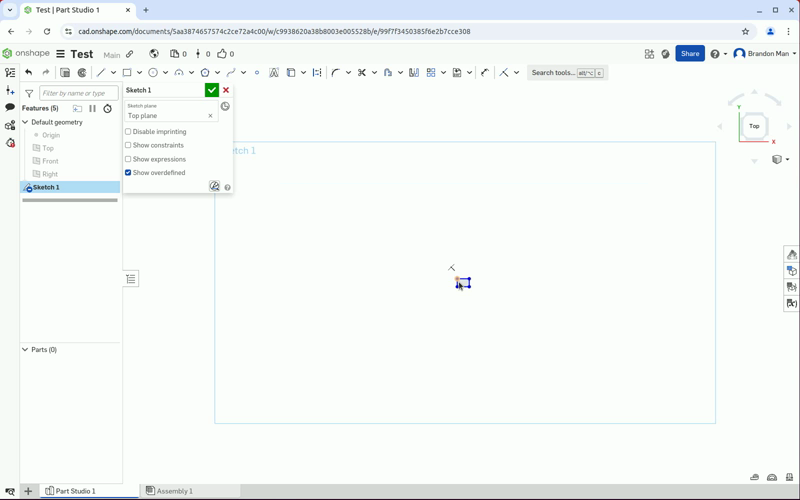
scroll(6)
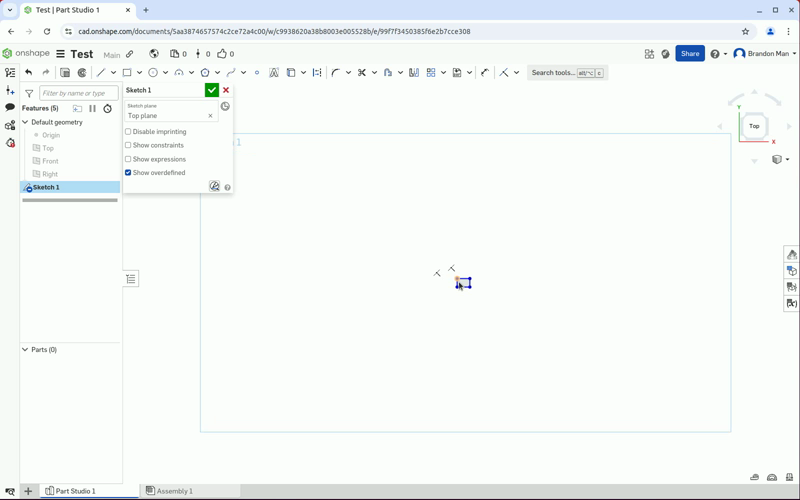
scroll(6)
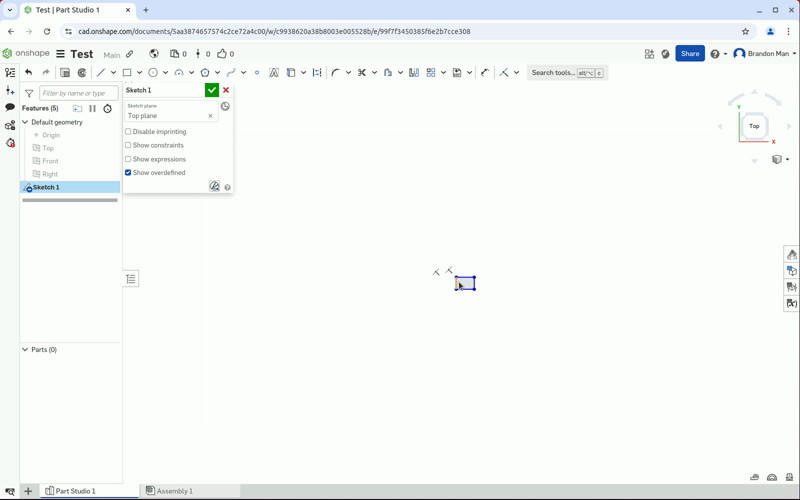
scroll(6)
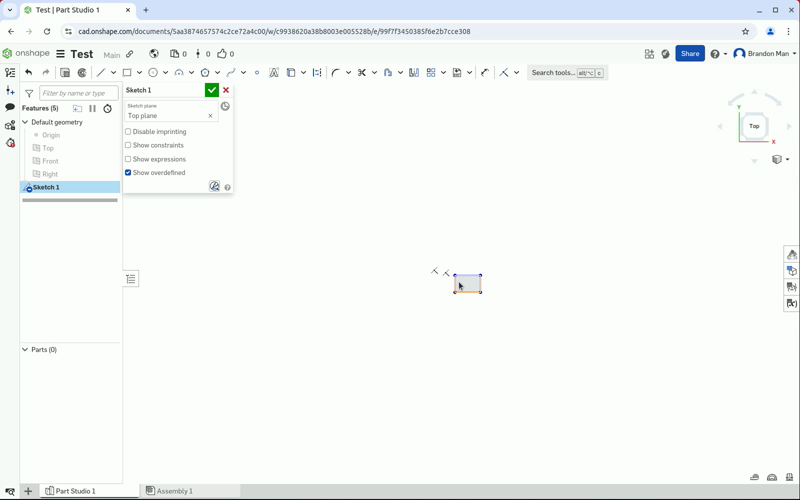
scroll(6)
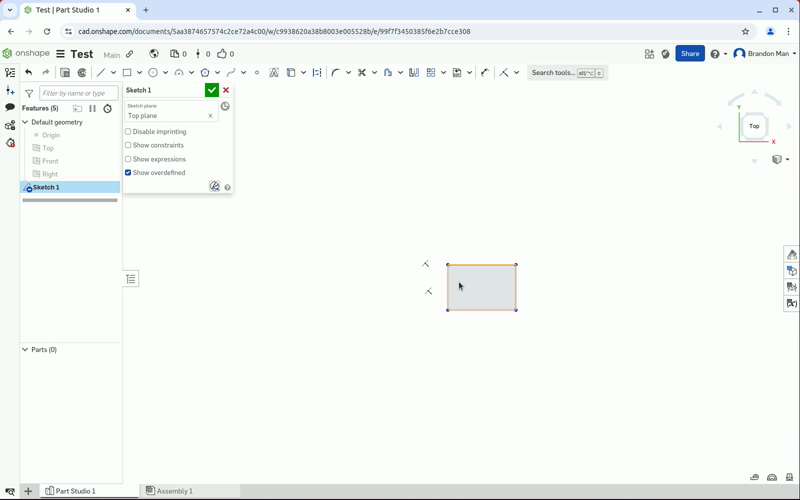
click(459, 281)
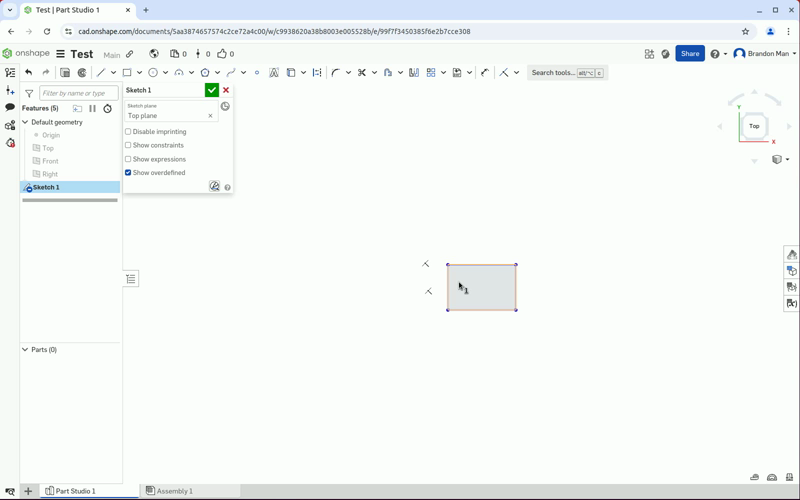
scroll(-6)
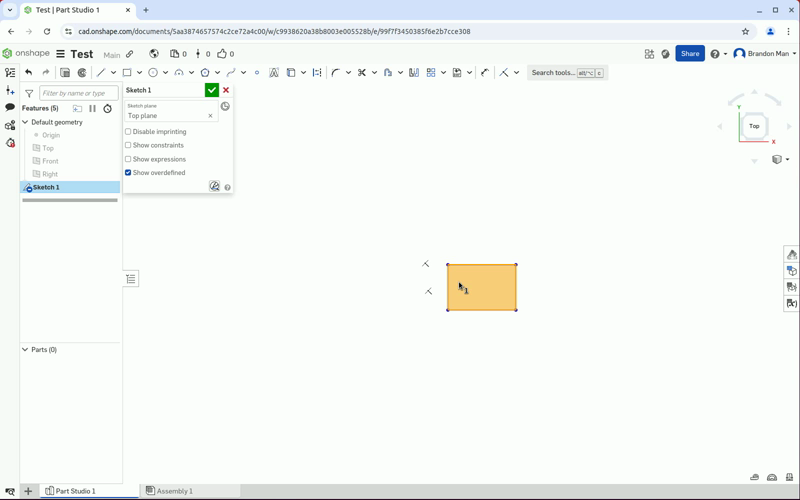
scroll(-6)
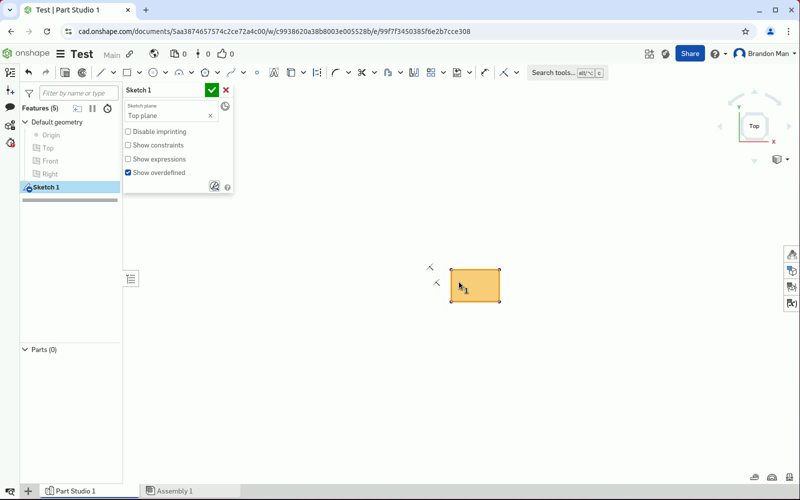
scroll(-6)
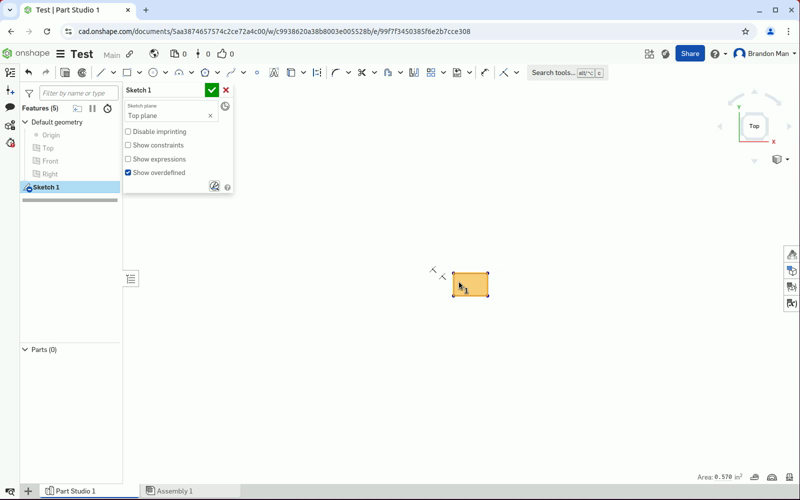
scroll(-6)
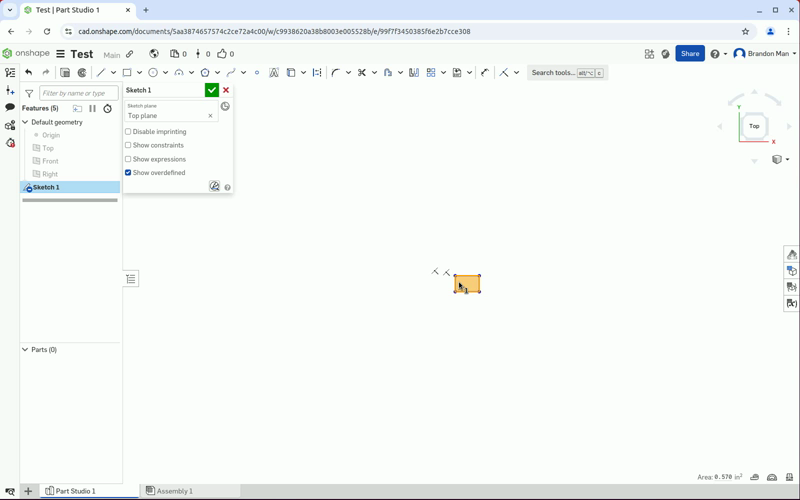
scroll(-6)
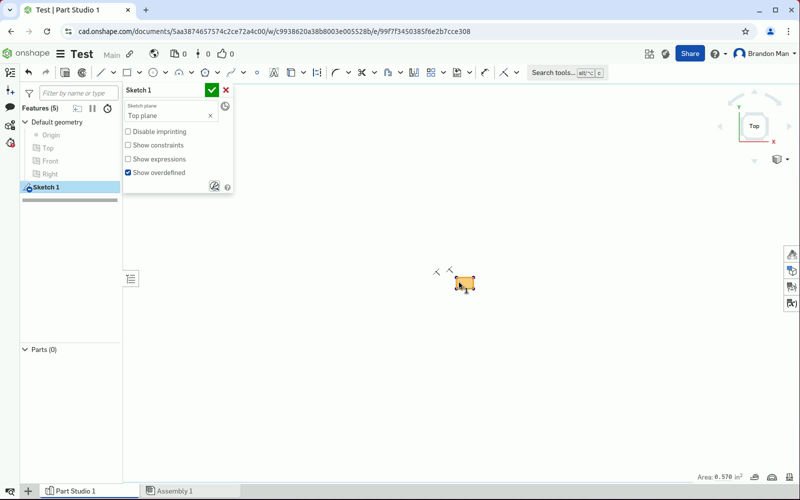
scroll(-6)
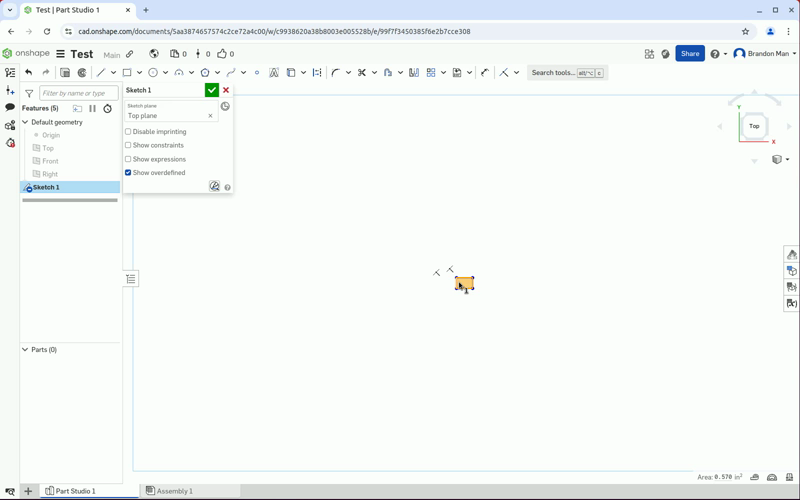
scroll(-6)
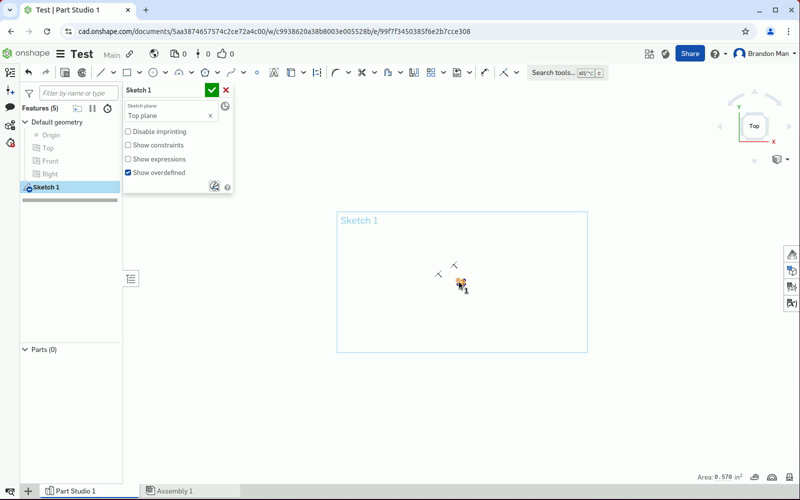
mouse_move(73, 352)
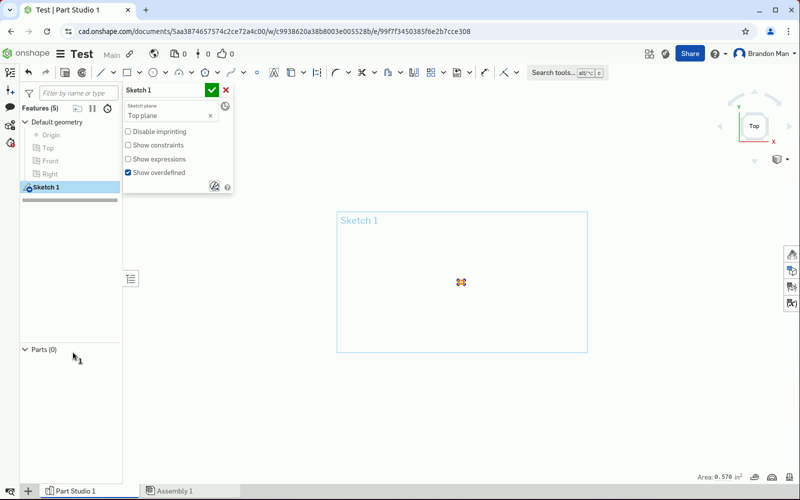
key(shift+y)
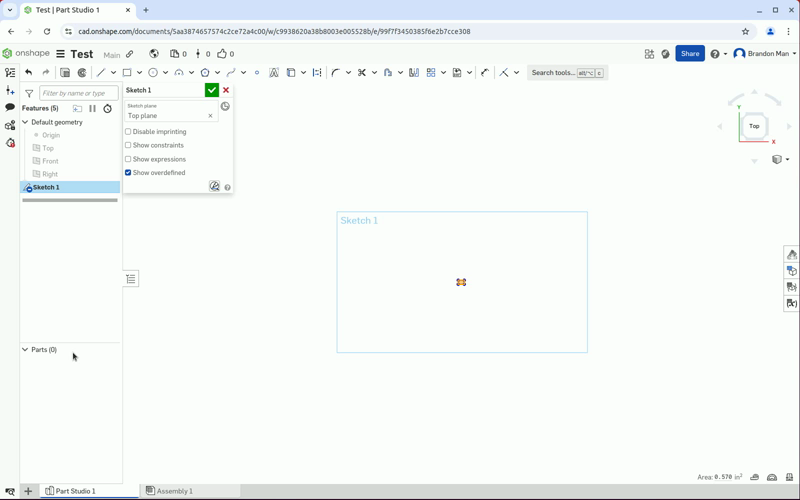
key(shift+e)
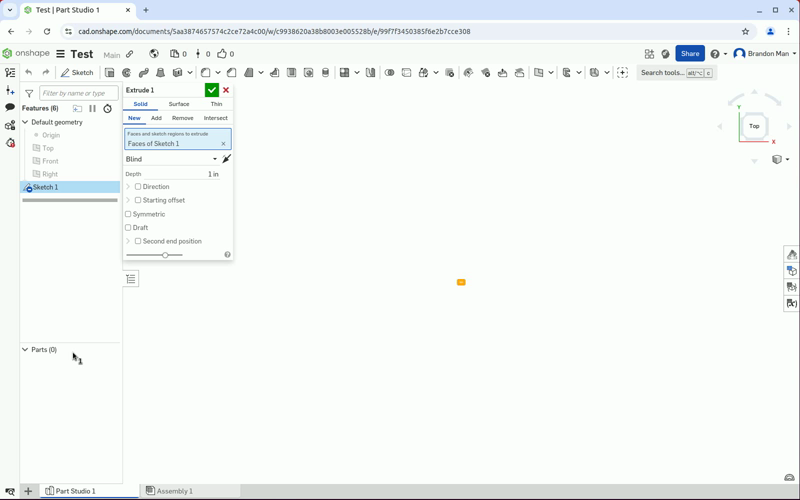
mouse_move(143, 106)
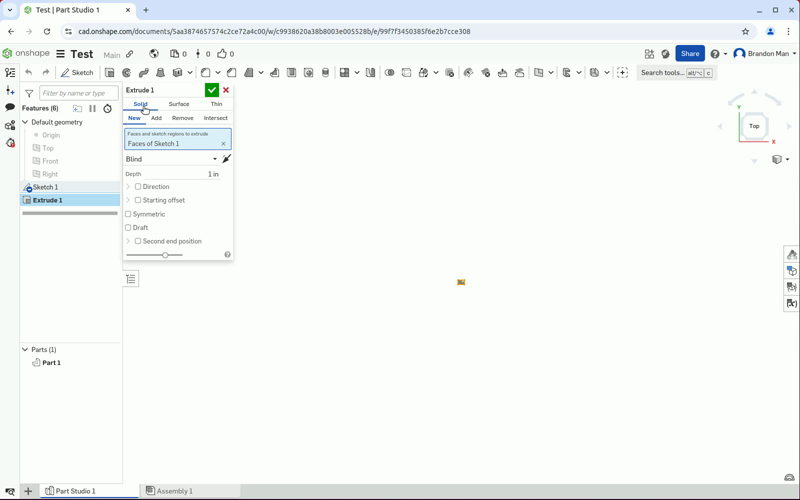
click(143, 106)
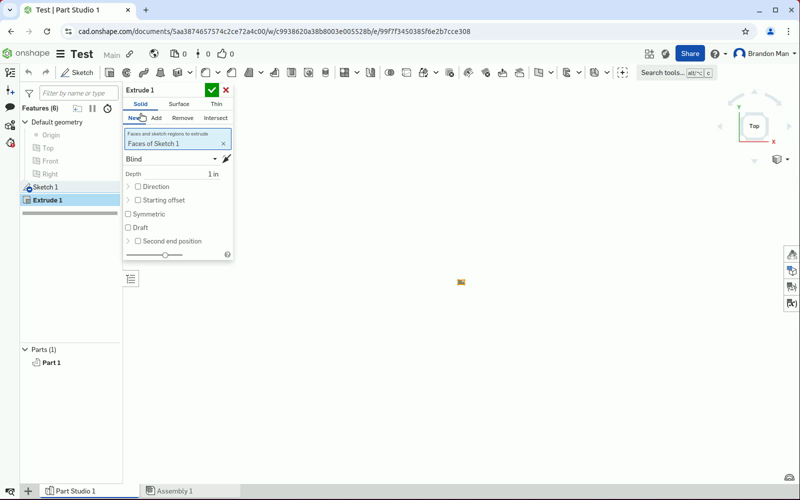
mouse_move(137, 120)
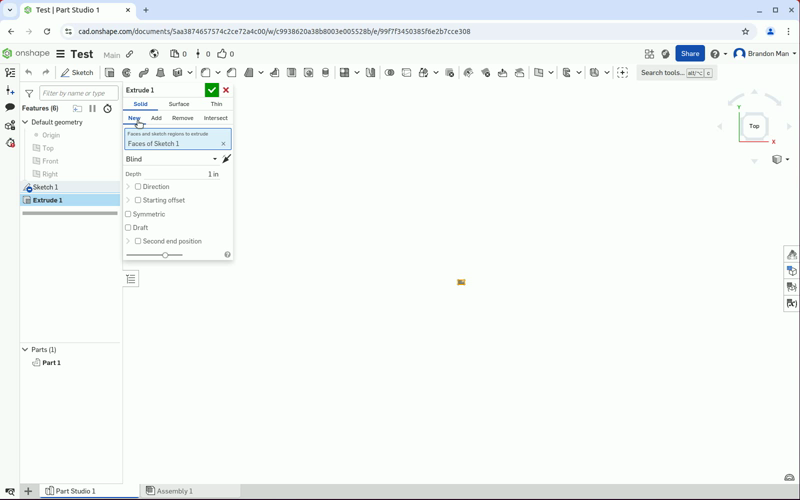
click(137, 120)
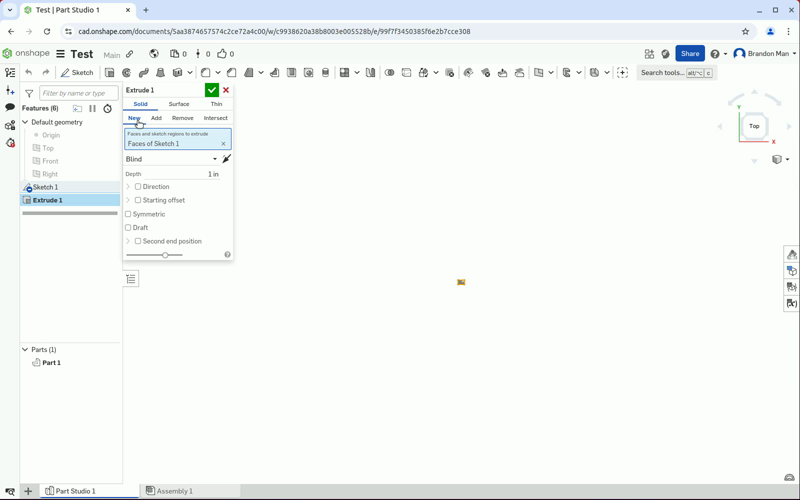
key(tab, 4)
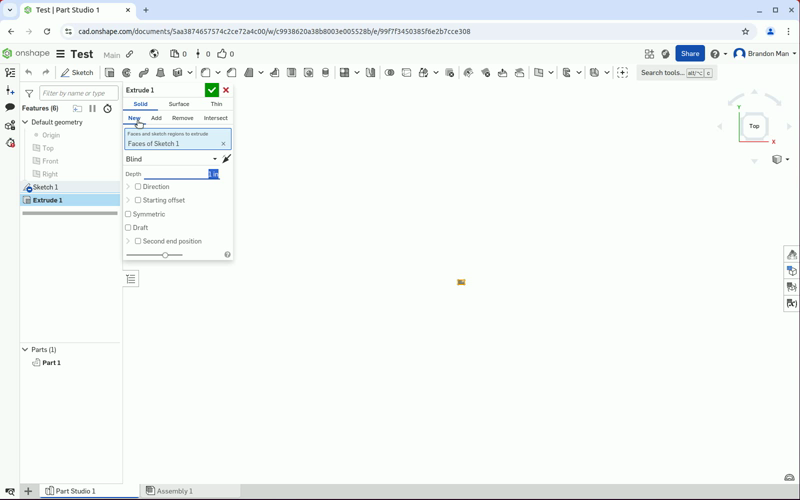
text(23.108)
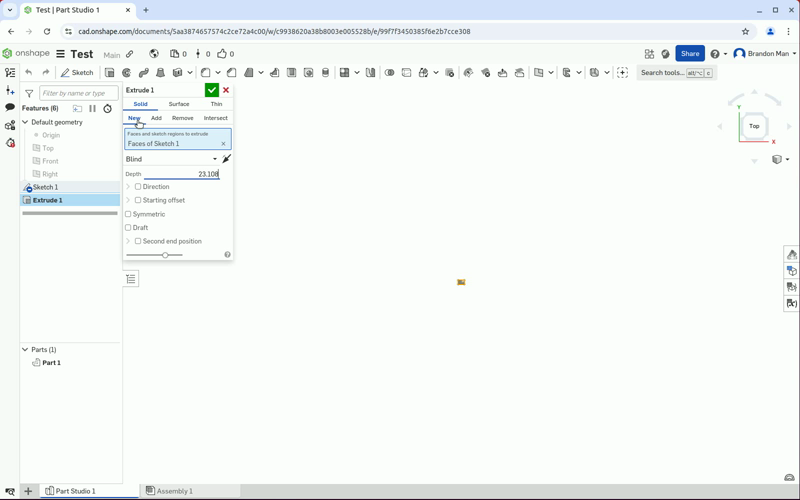
key(enter)
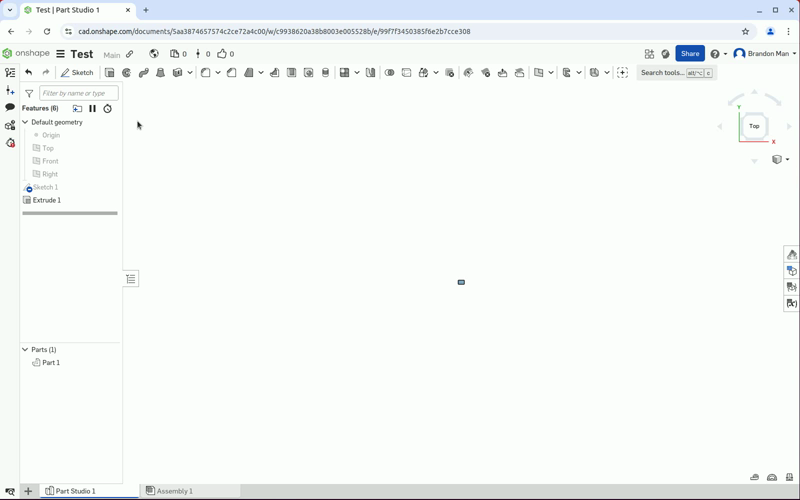
key(shift+h)
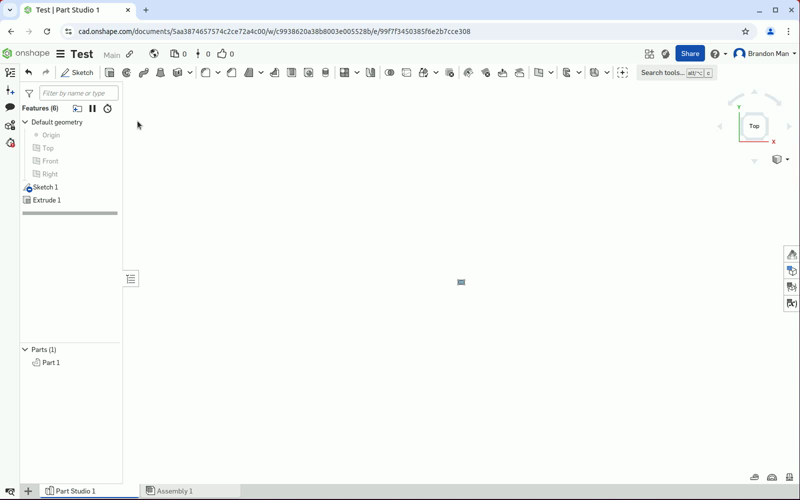
key(shift+h)
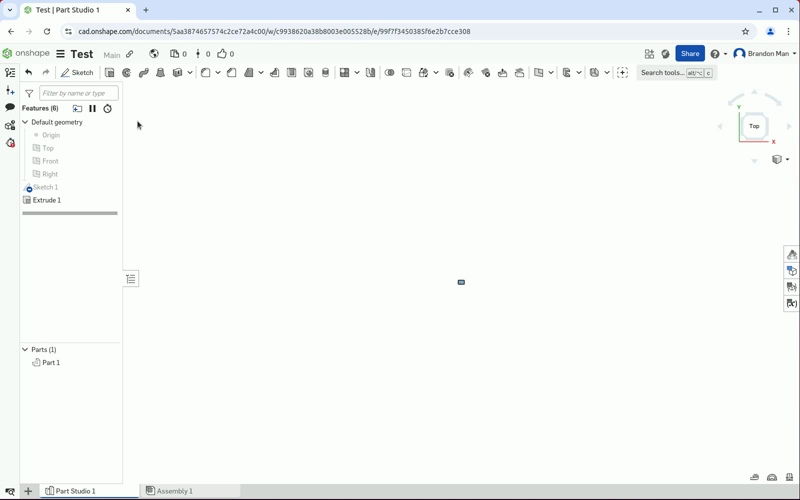
mouse_move(73, 189)
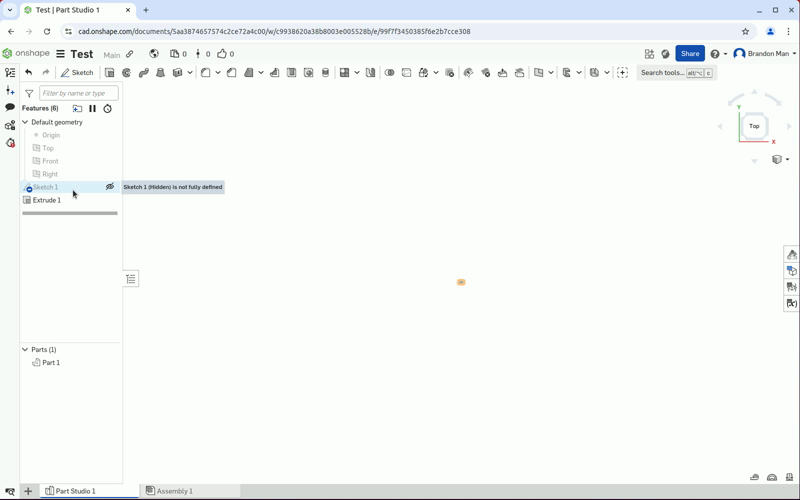
click(73, 189)
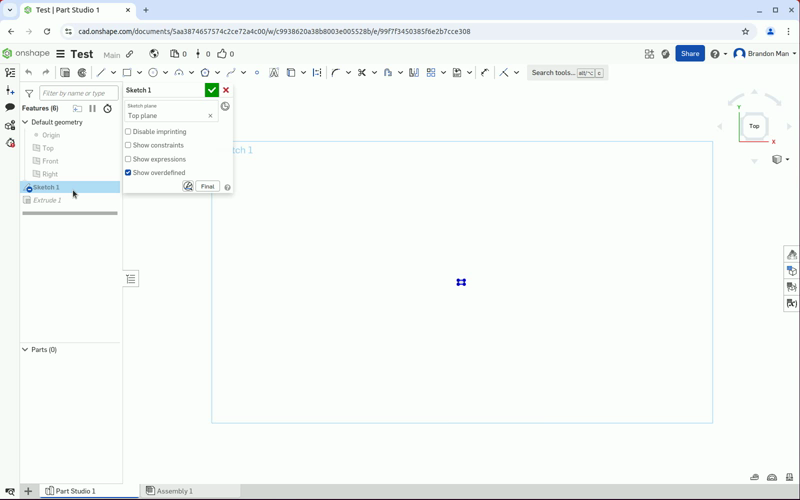
mouse_move(229, 92)
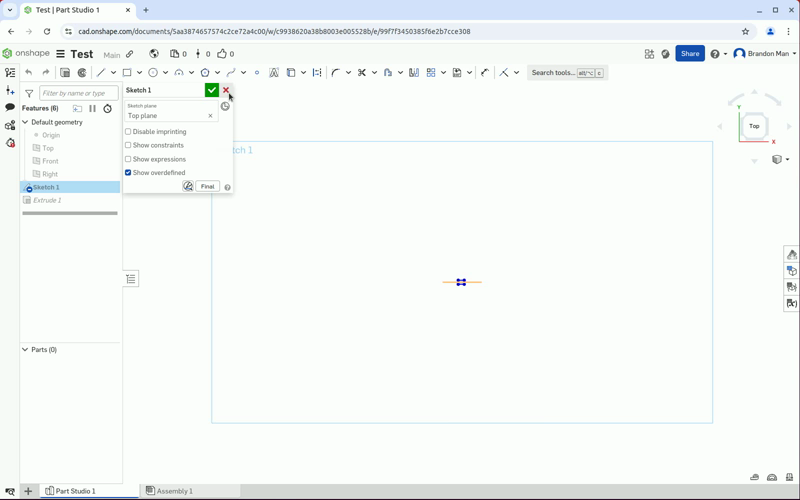
click(229, 92)
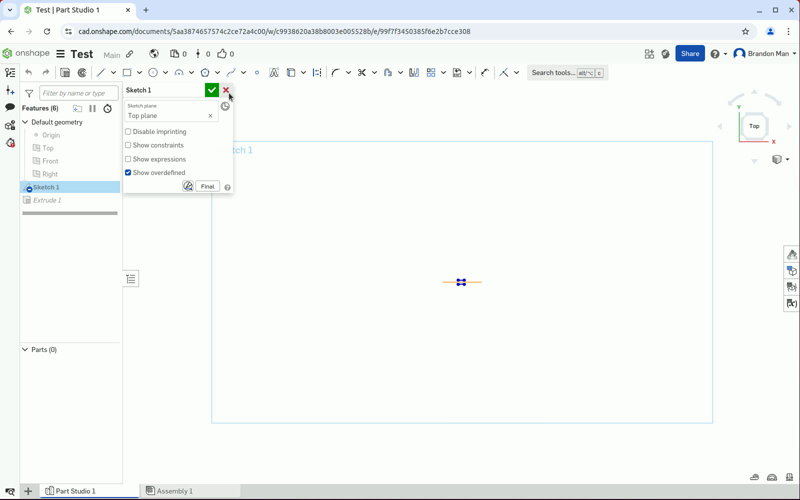
key(shift+s)
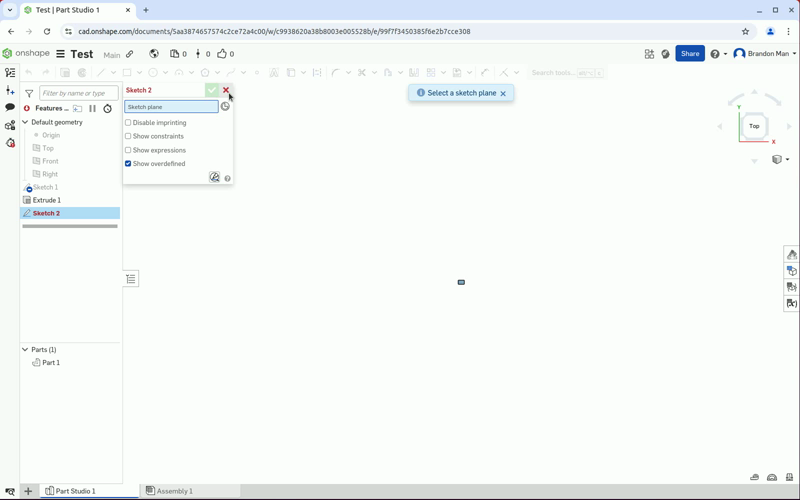
mouse_move(73, 150)
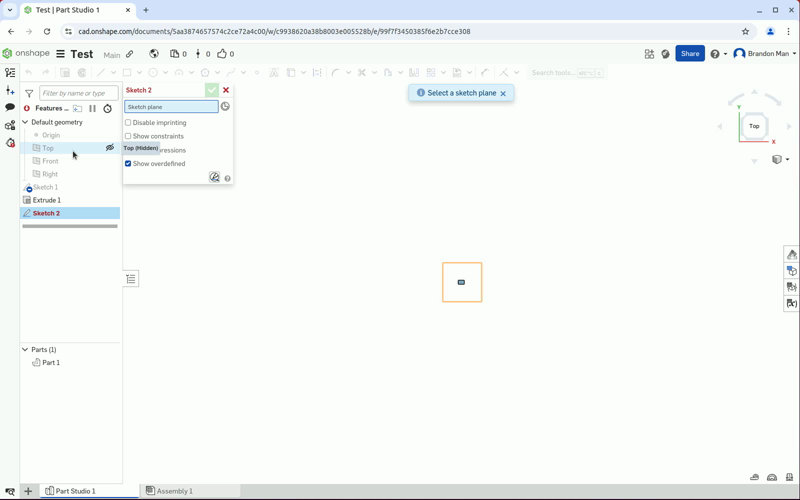
click(73, 150)
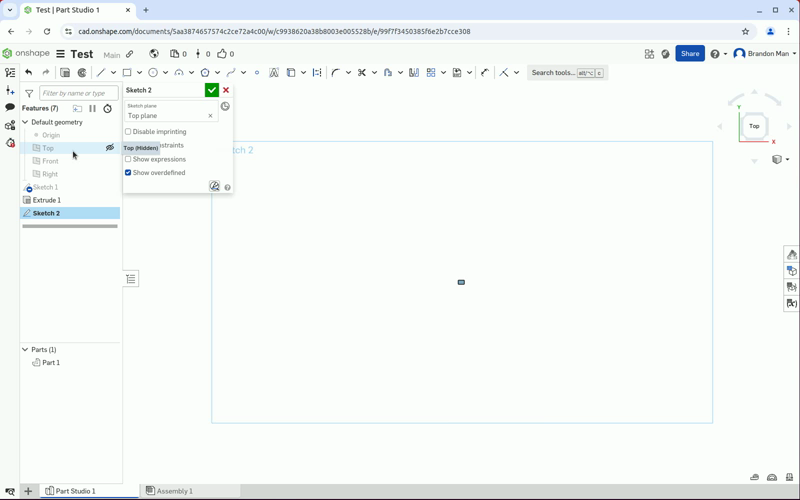
mouse_move(73, 352)
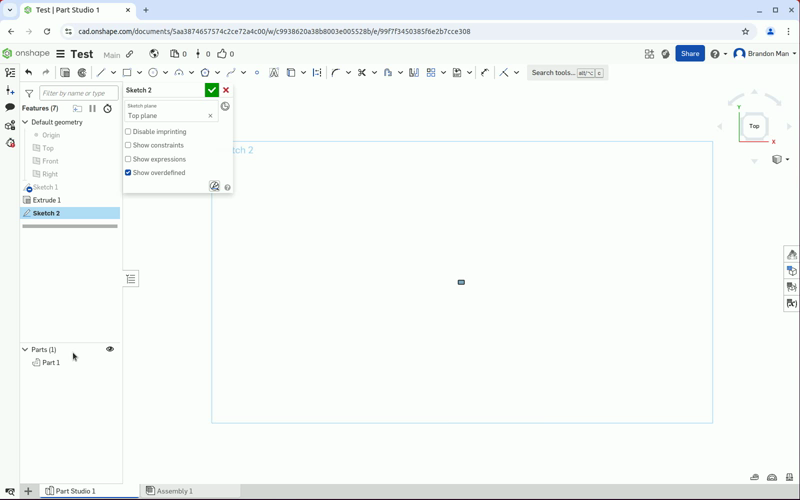
key(y)
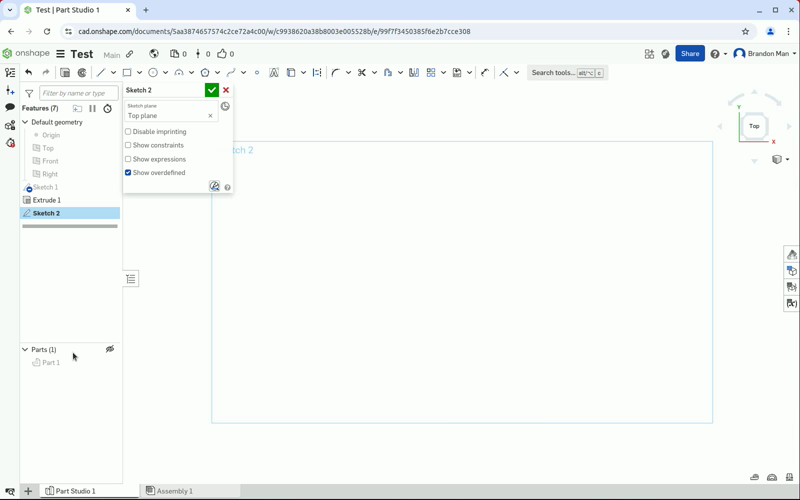
key(l)
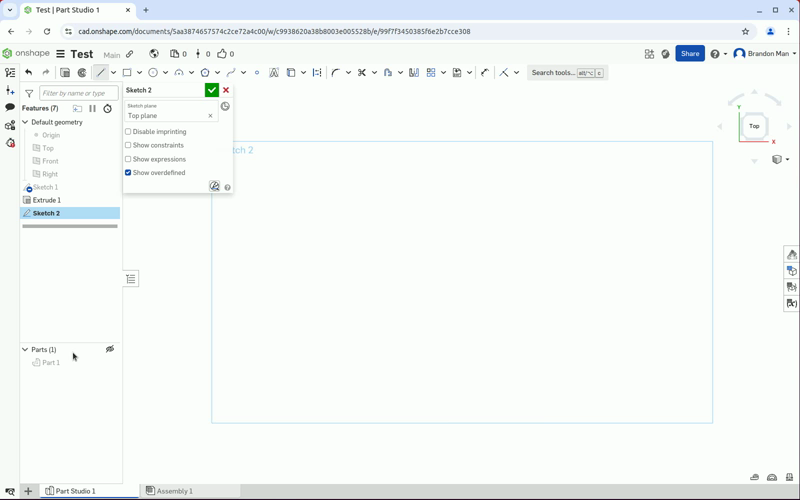
key_down(shift)
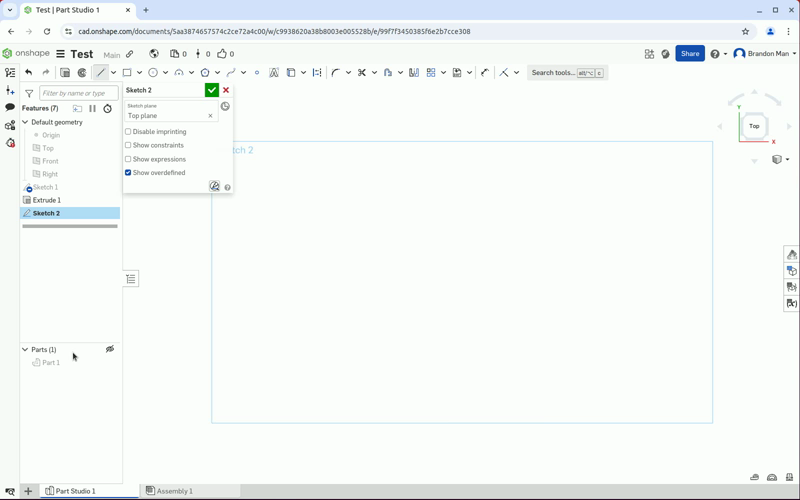
mouse_move(498, 282)
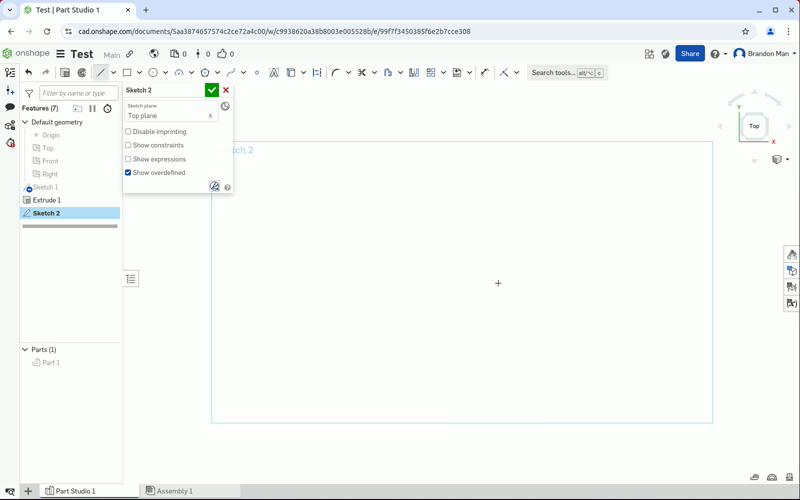
click(498, 282)
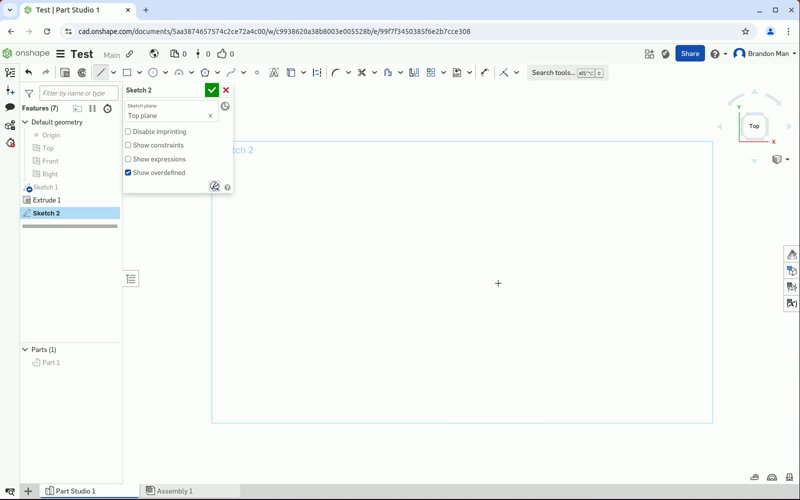
key_up(shift)
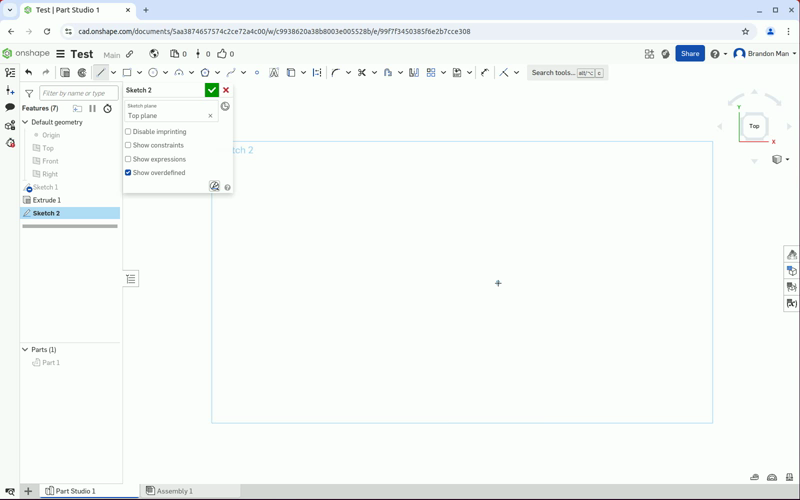
key_down(shift)
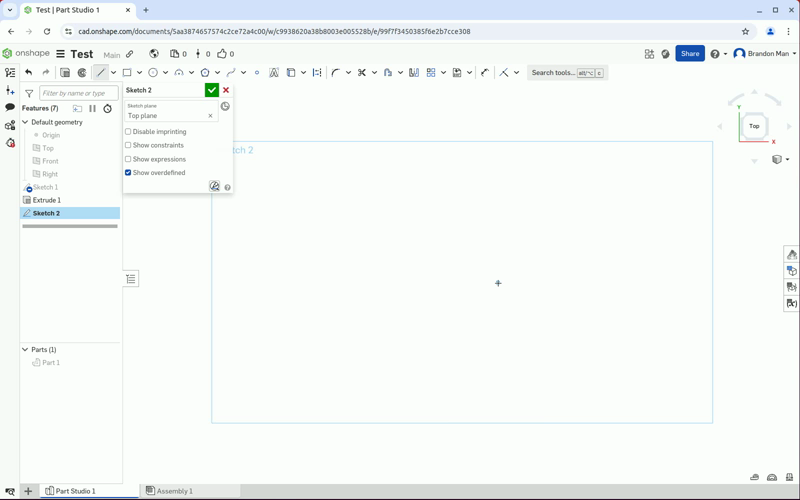
mouse_move(528, 282)
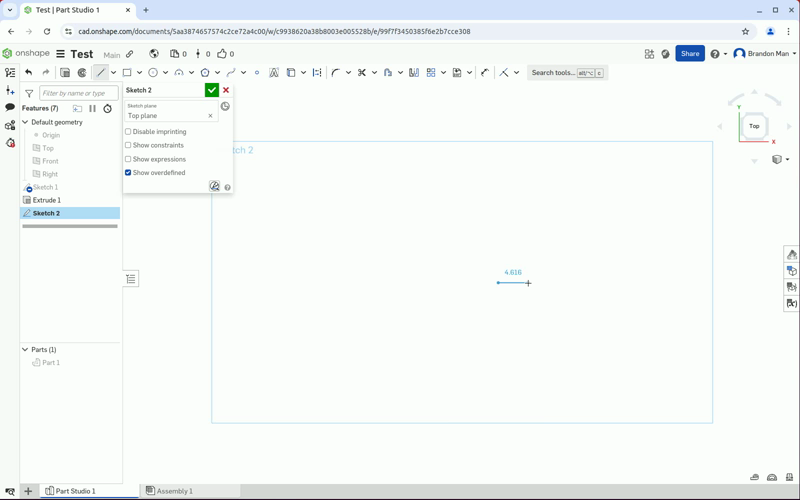
mouse_move(502, 282)
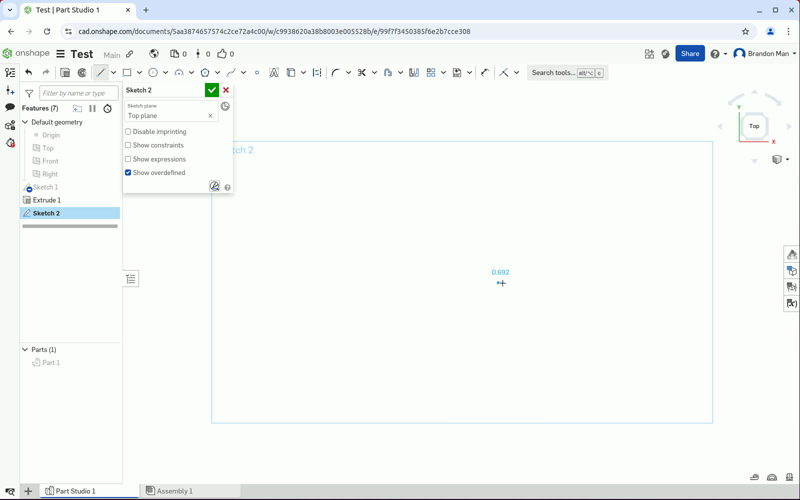
scroll(6)
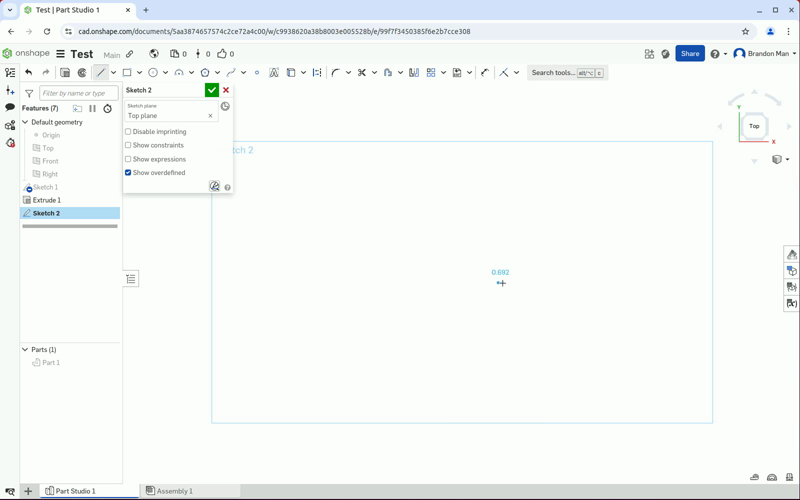
scroll(6)
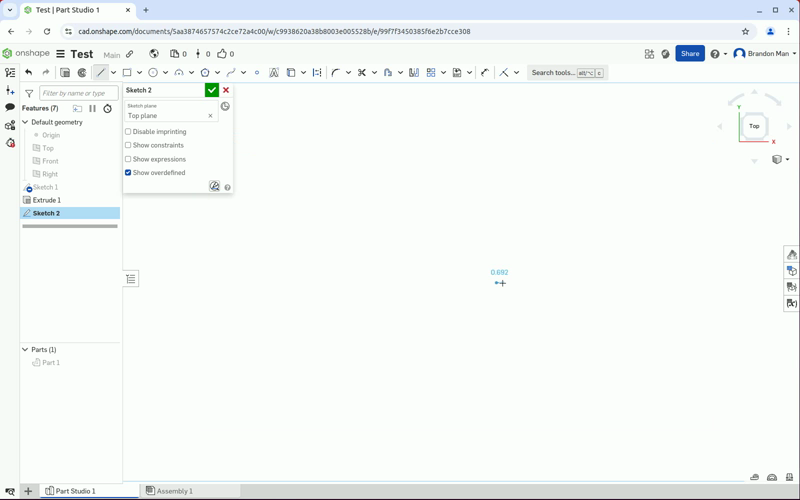
scroll(6)
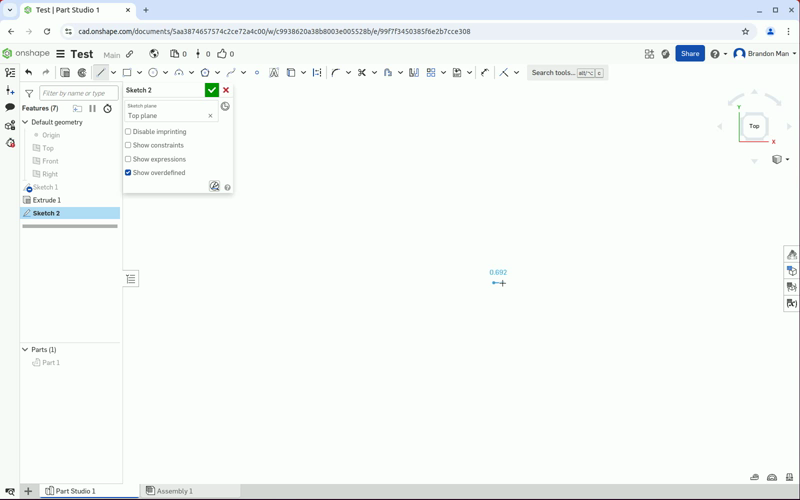
scroll(6)
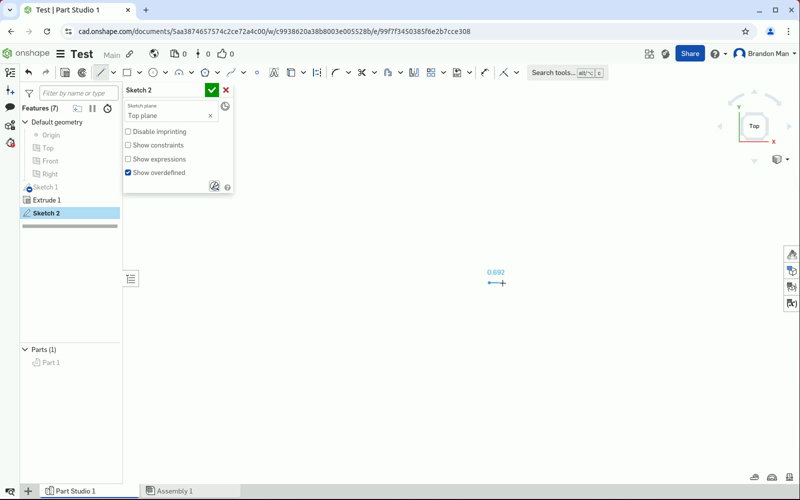
scroll(6)
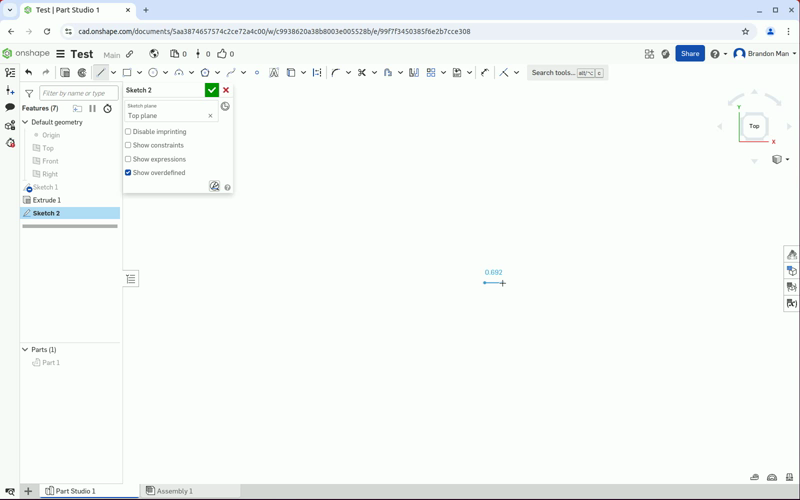
scroll(6)
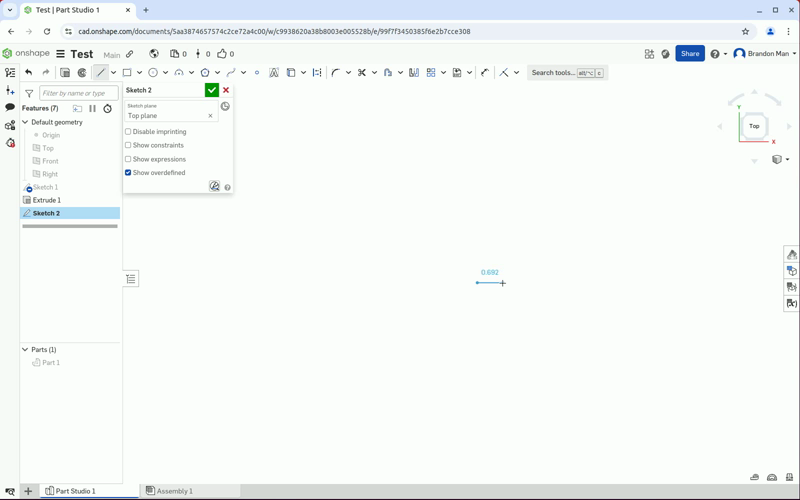
scroll(6)
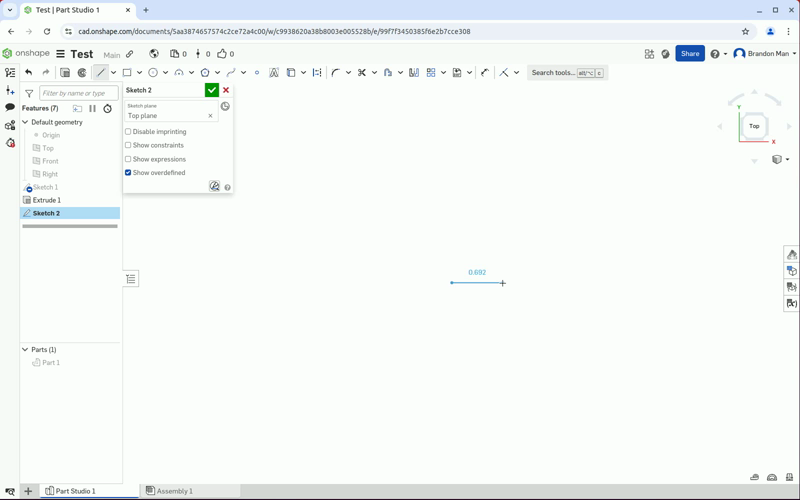
click(502, 282)
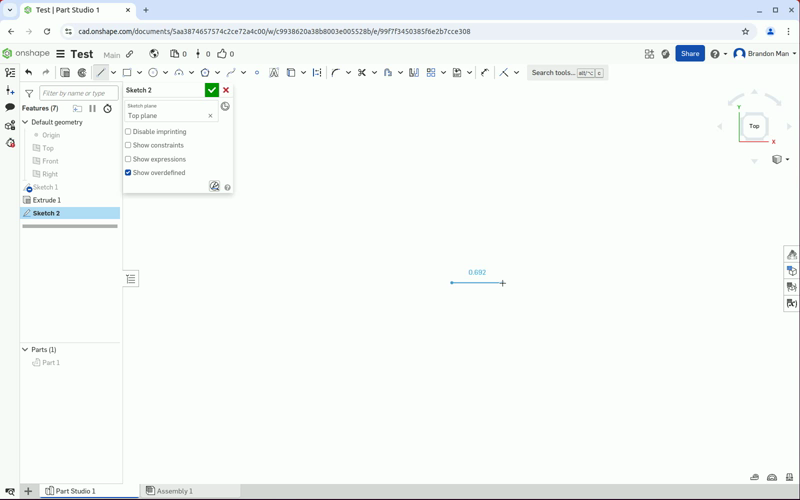
scroll(-6)
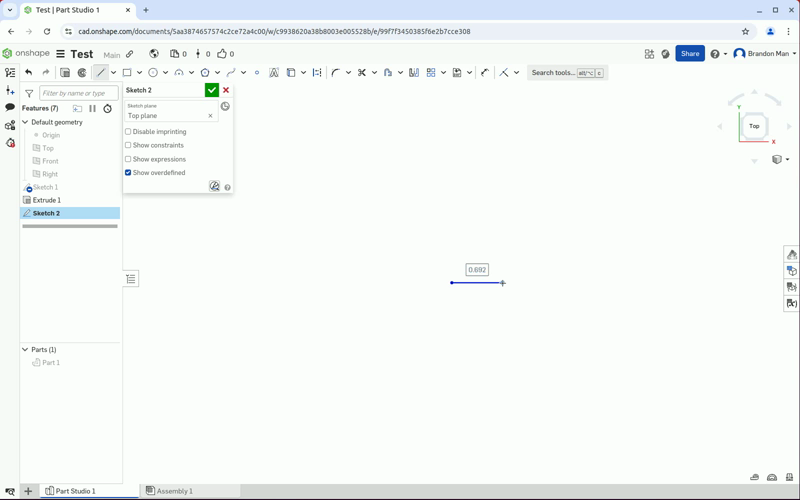
scroll(-6)
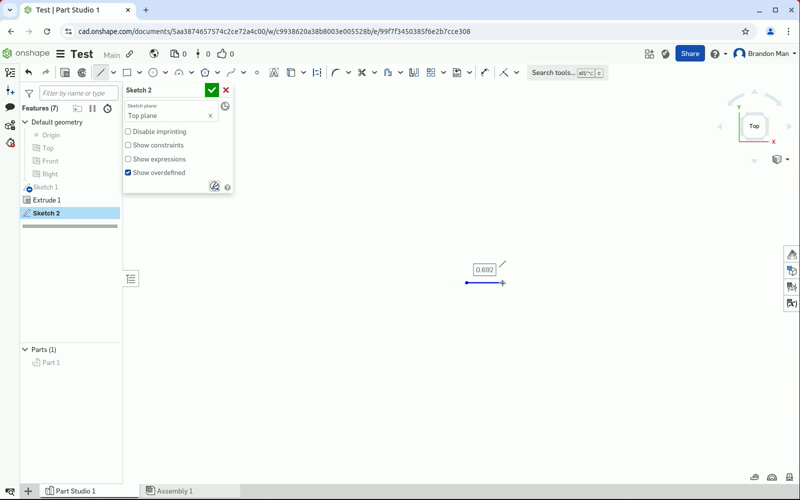
scroll(-6)
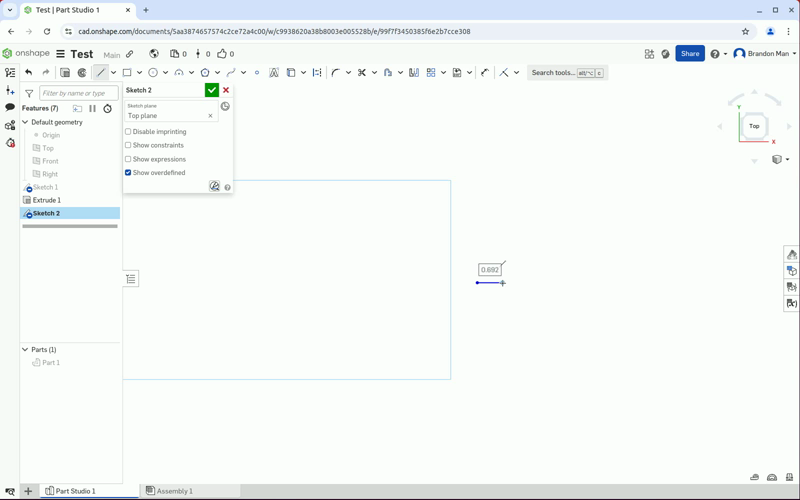
scroll(-6)
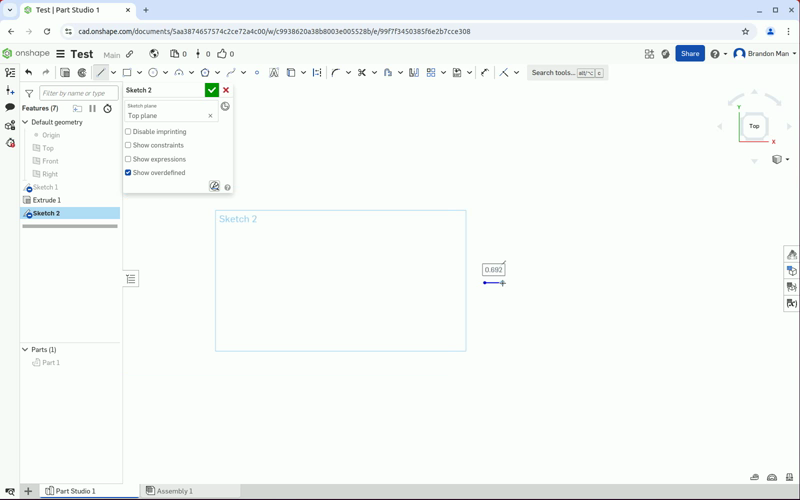
scroll(-6)
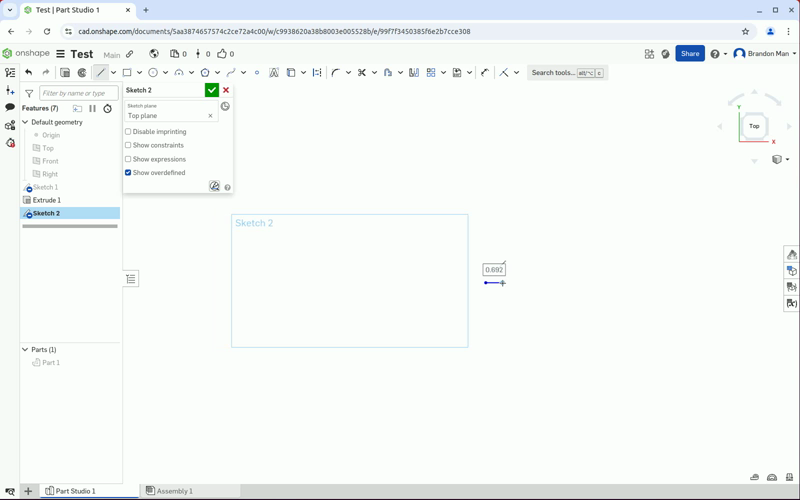
scroll(-6)
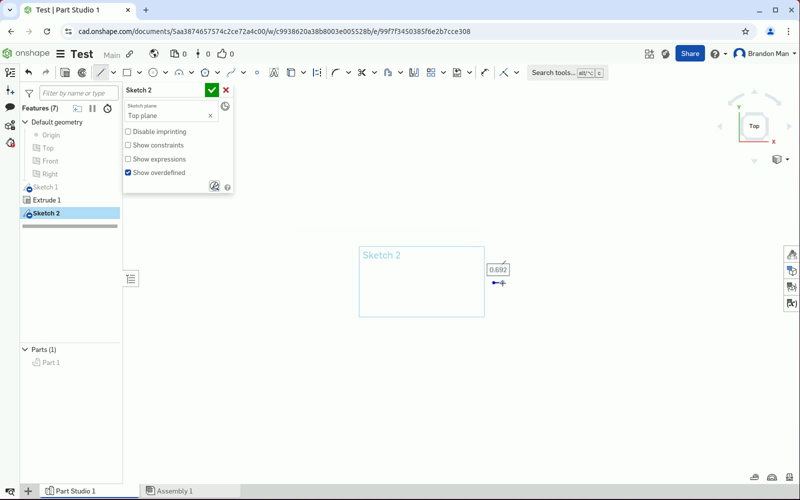
scroll(-6)
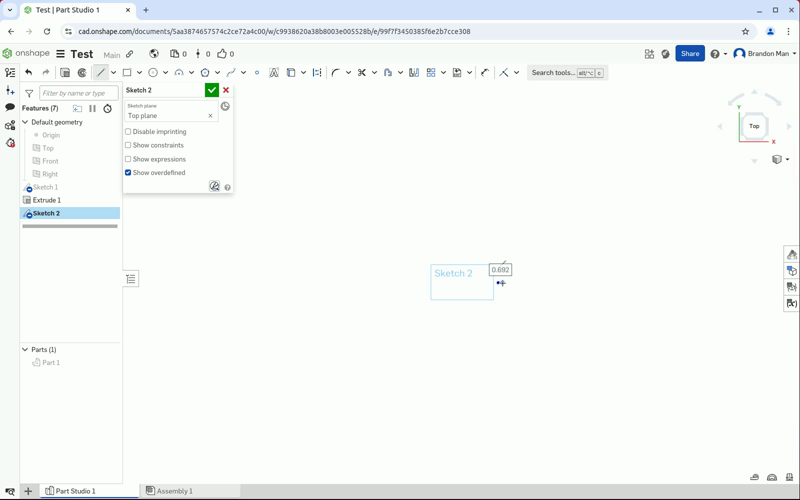
key_up(shift)
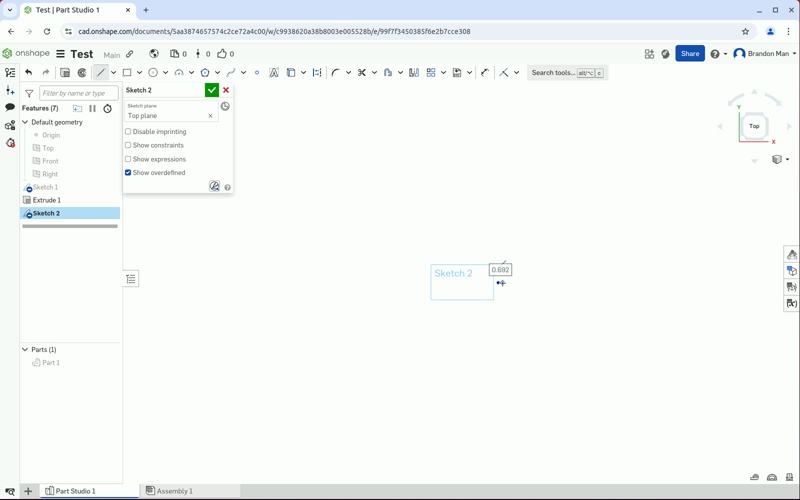
key_down(shift)
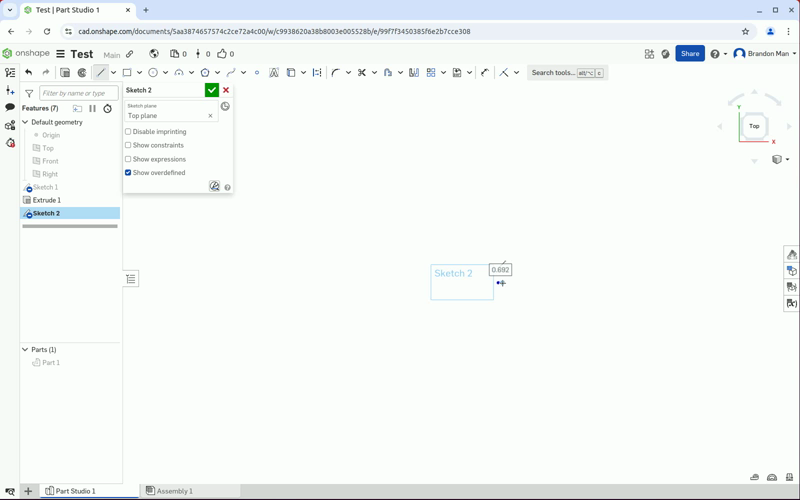
mouse_move(532, 282)
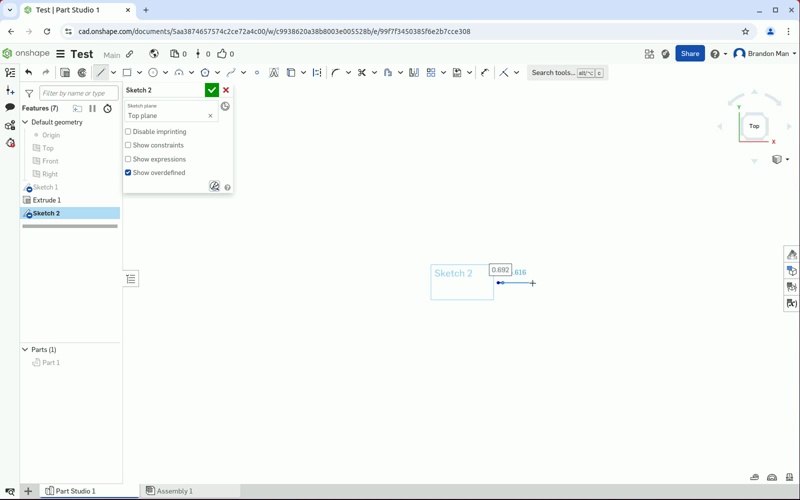
mouse_move(502, 279)
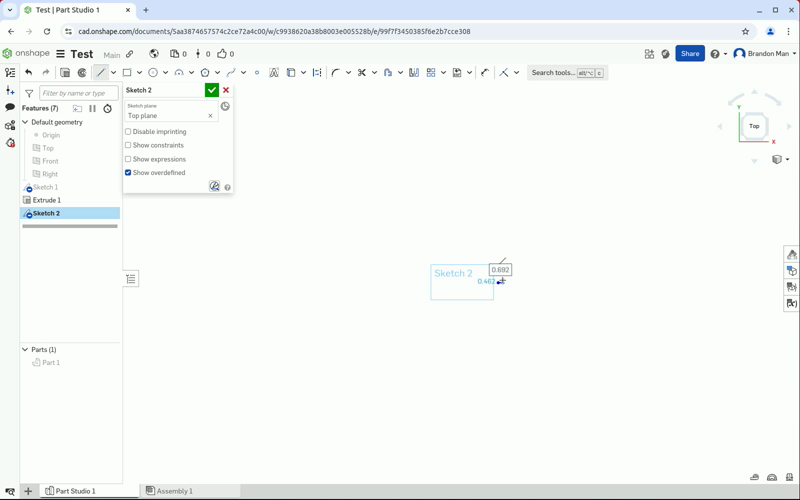
scroll(6)
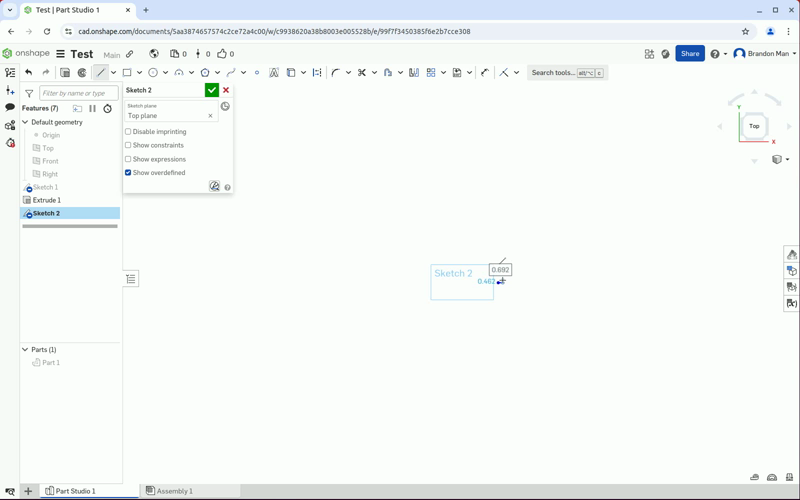
scroll(6)
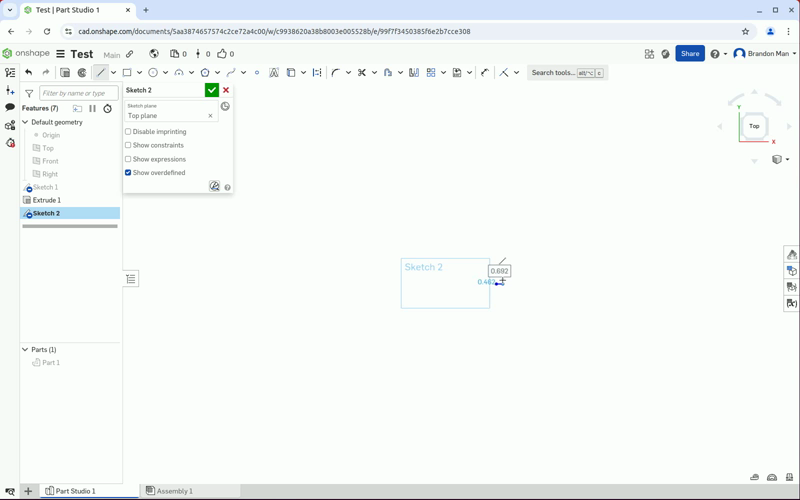
scroll(6)
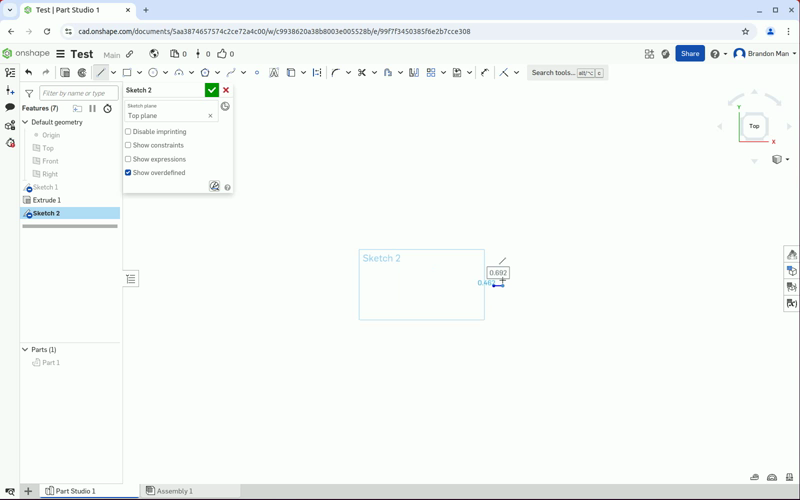
scroll(6)
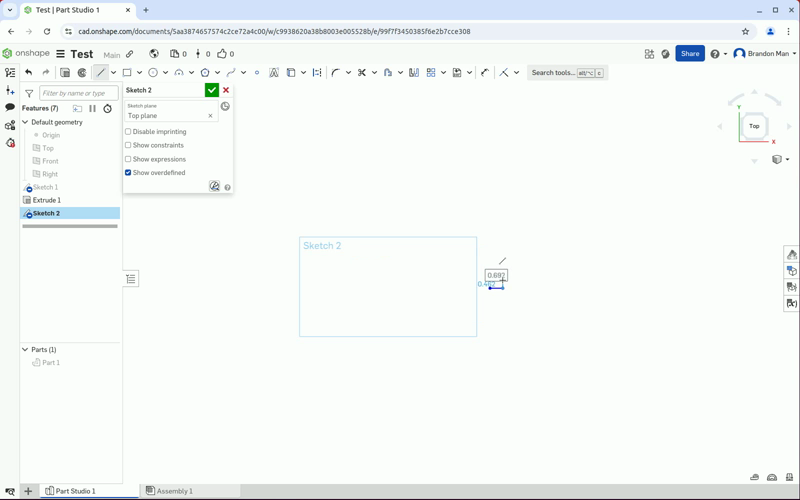
scroll(6)
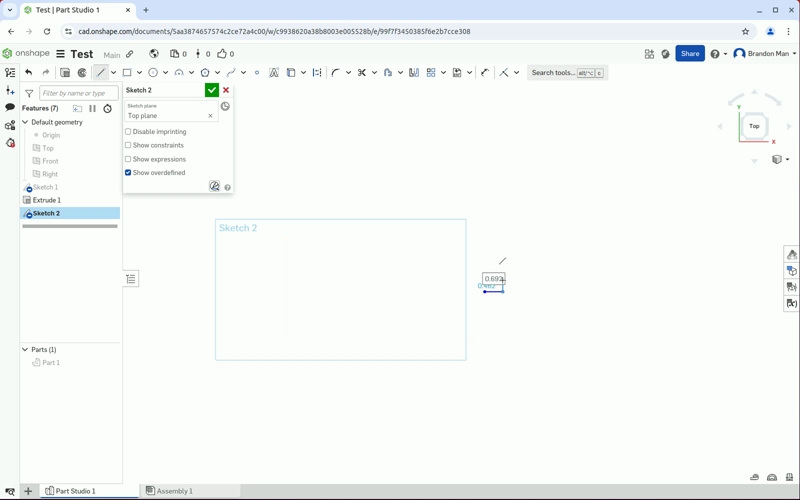
scroll(6)
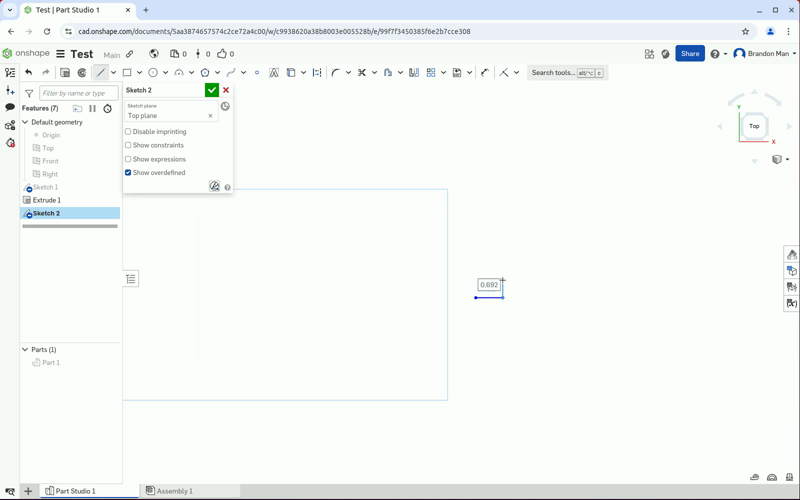
scroll(6)
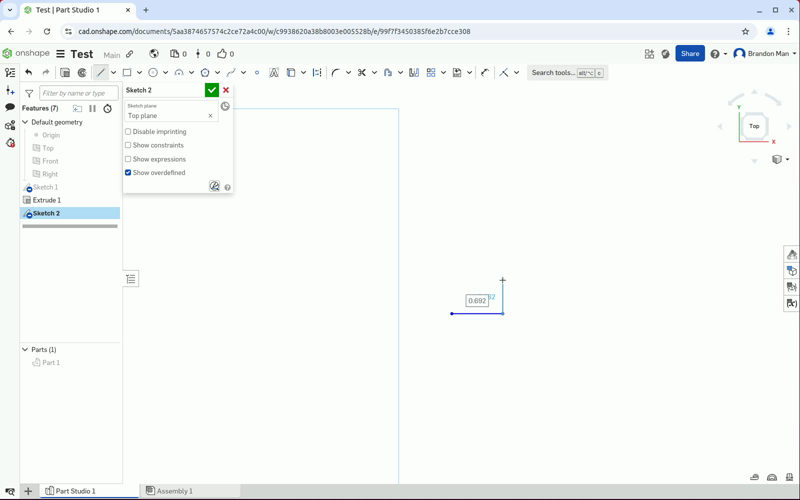
click(502, 279)
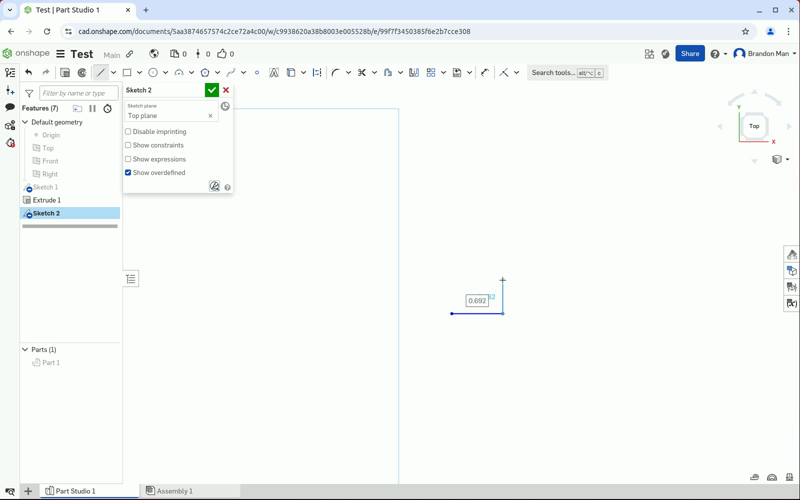
scroll(-6)
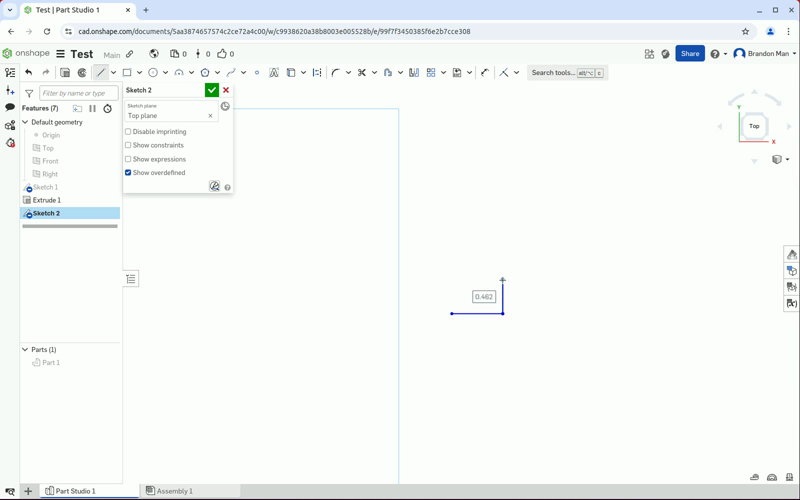
scroll(-6)
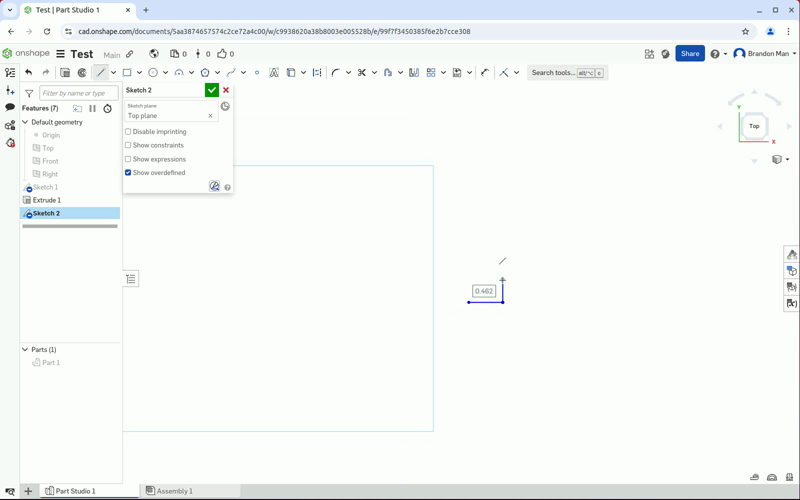
scroll(-6)
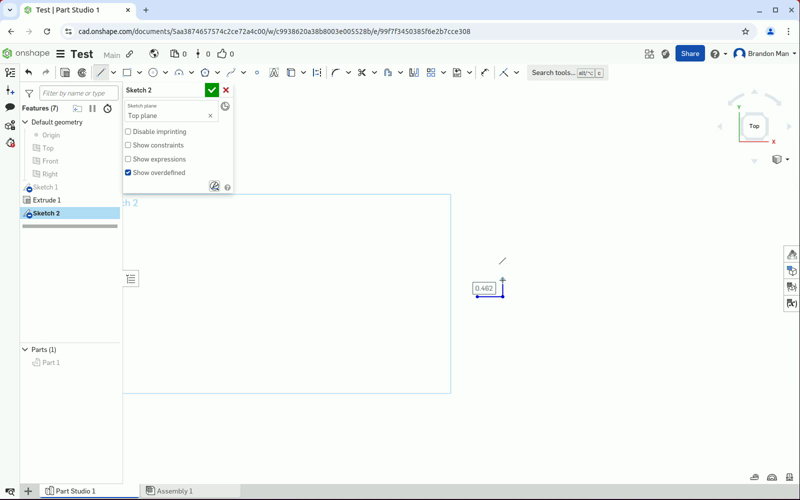
scroll(-6)
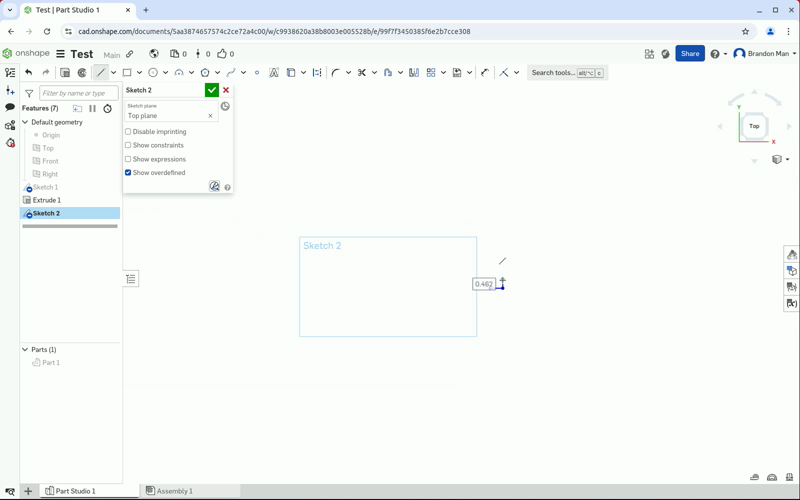
scroll(-6)
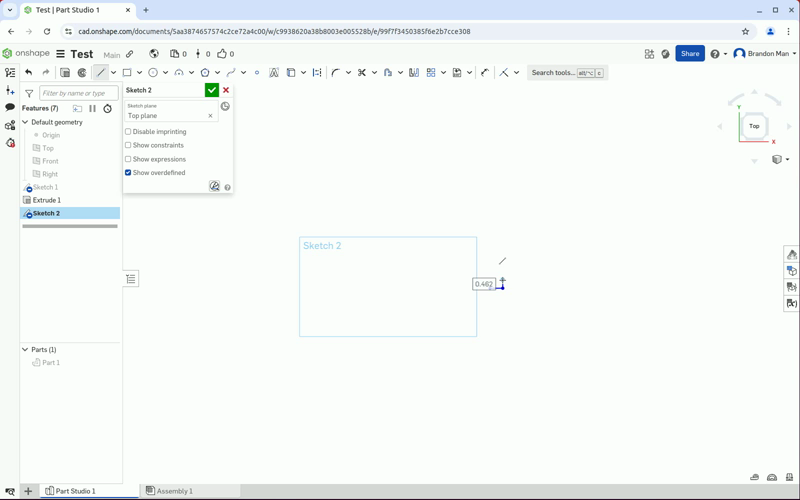
scroll(-6)
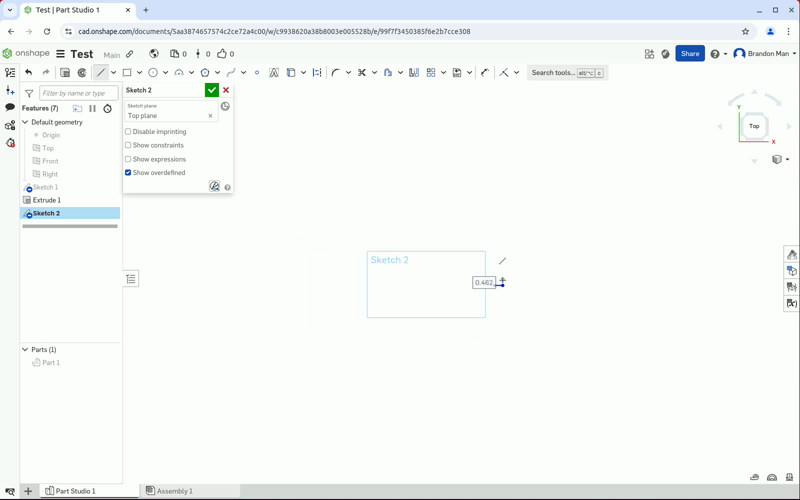
scroll(-6)
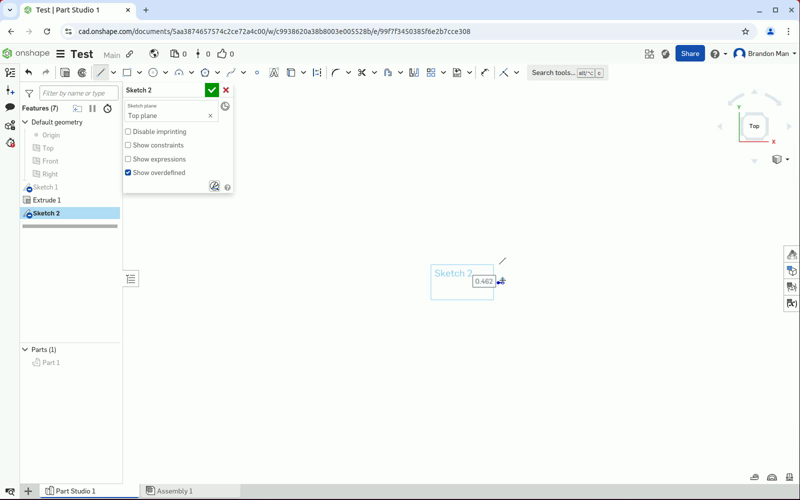
key_up(shift)
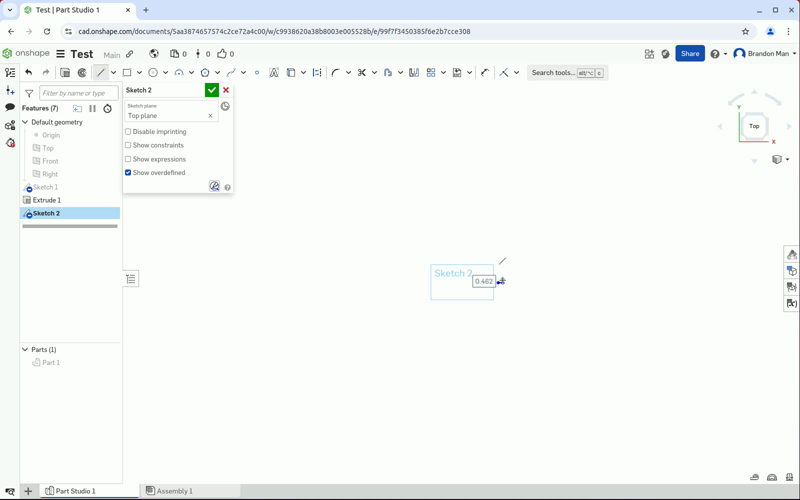
key_down(shift)
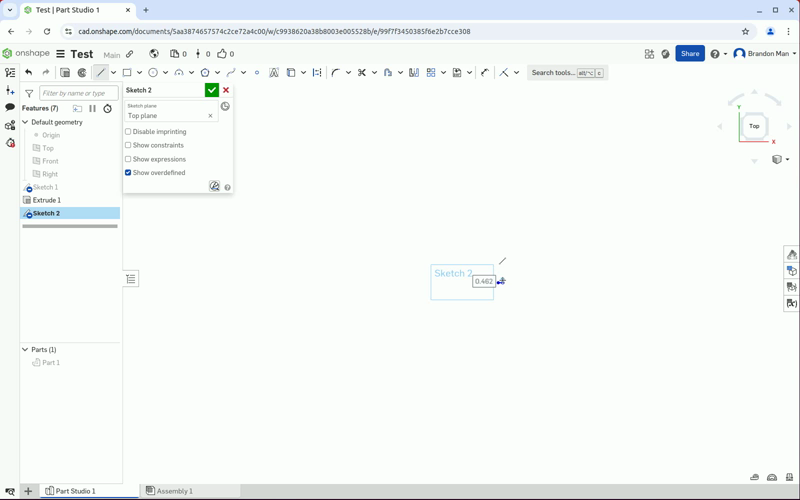
mouse_move(532, 279)
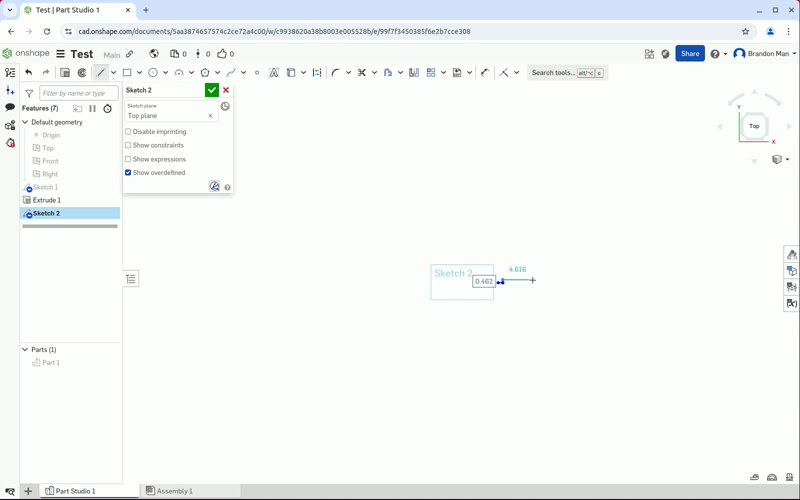
mouse_move(498, 279)
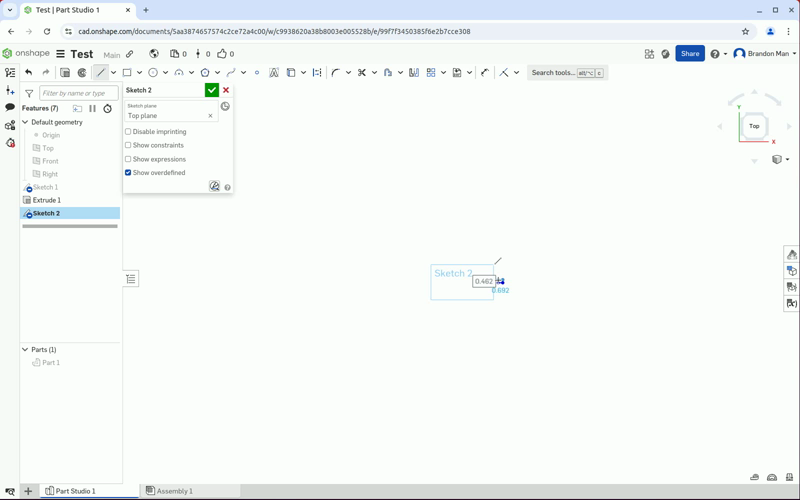
scroll(6)
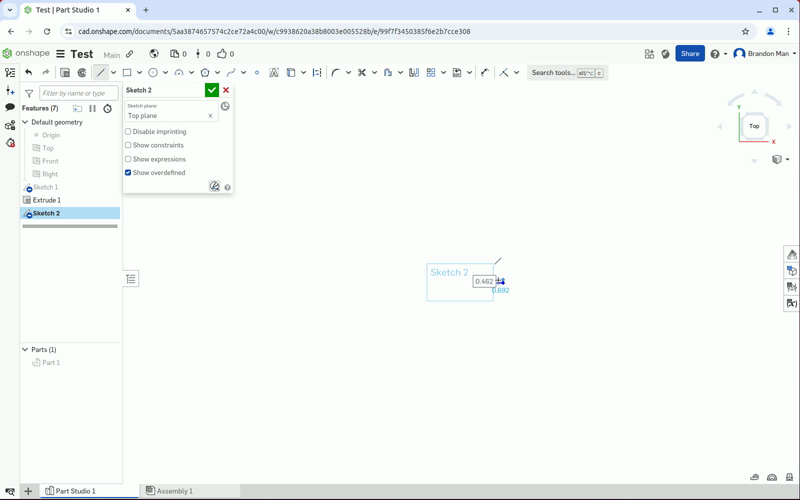
scroll(6)
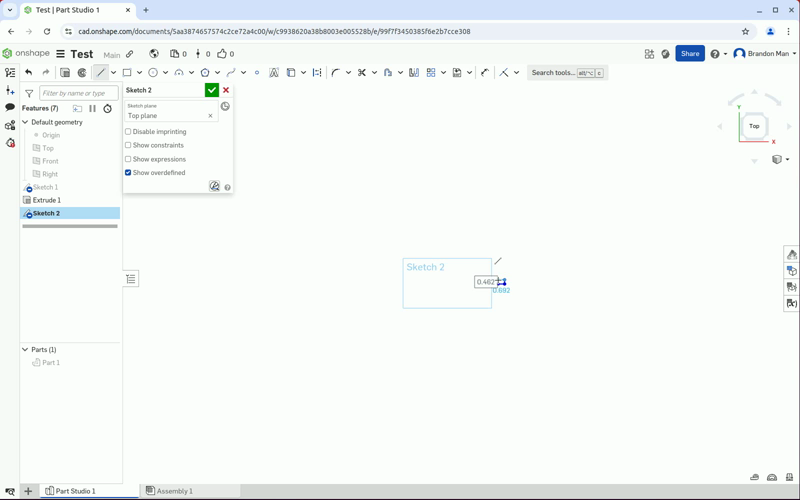
scroll(6)
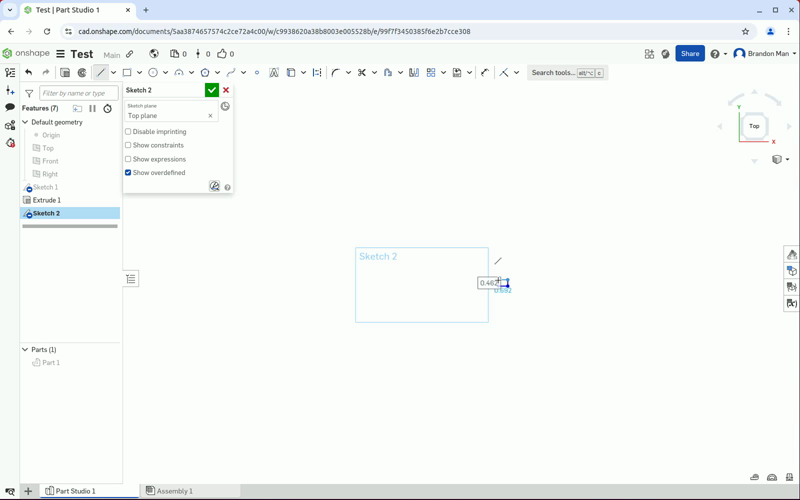
scroll(6)
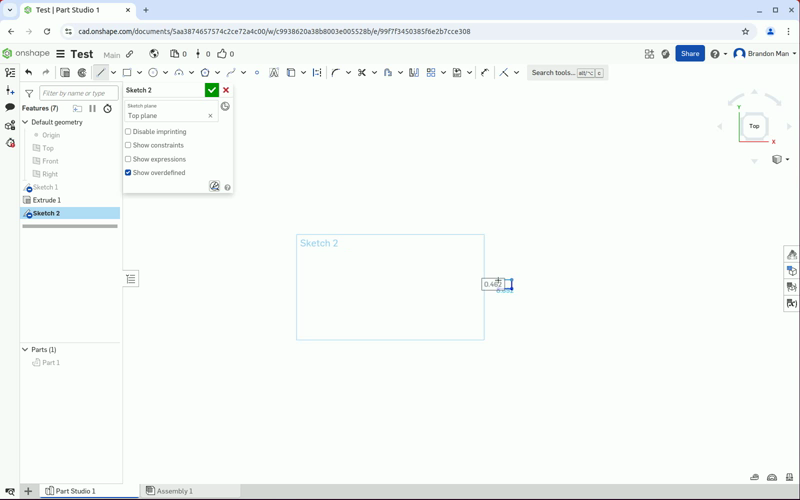
scroll(6)
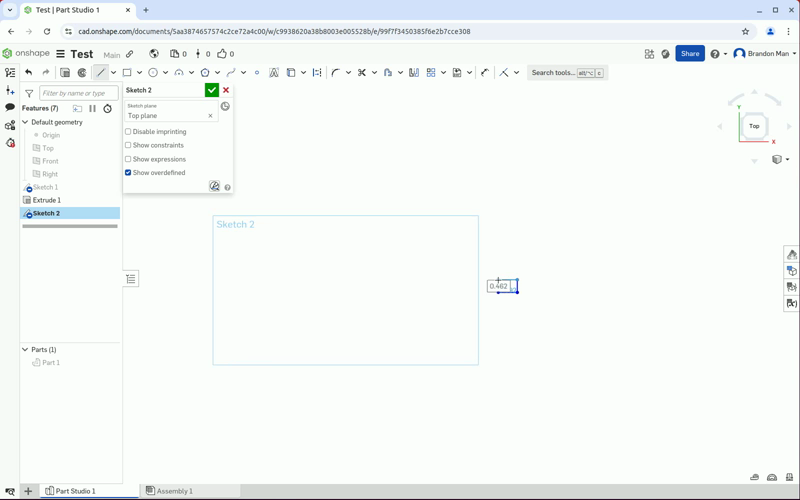
scroll(6)
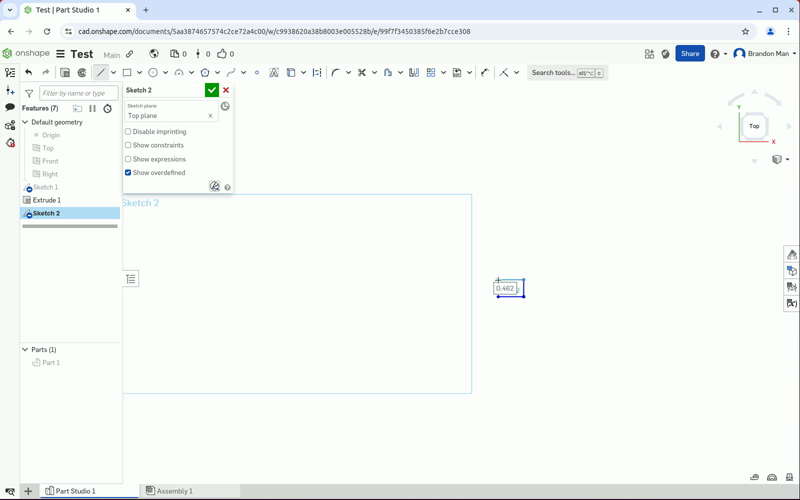
scroll(6)
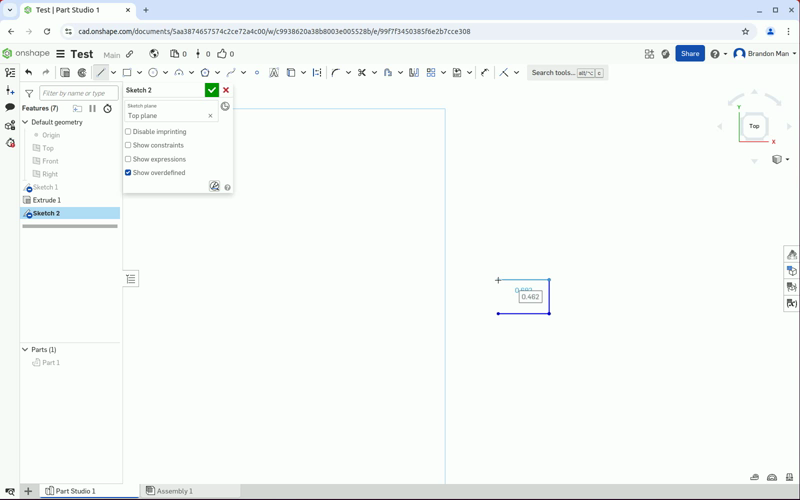
click(498, 279)
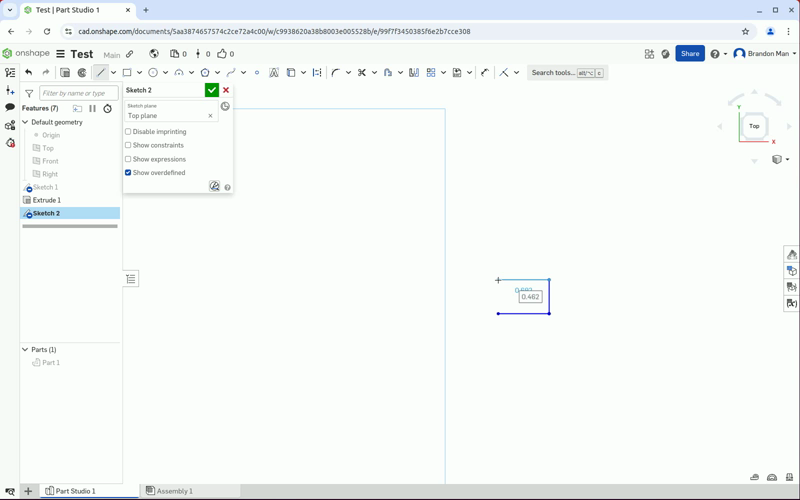
scroll(-6)
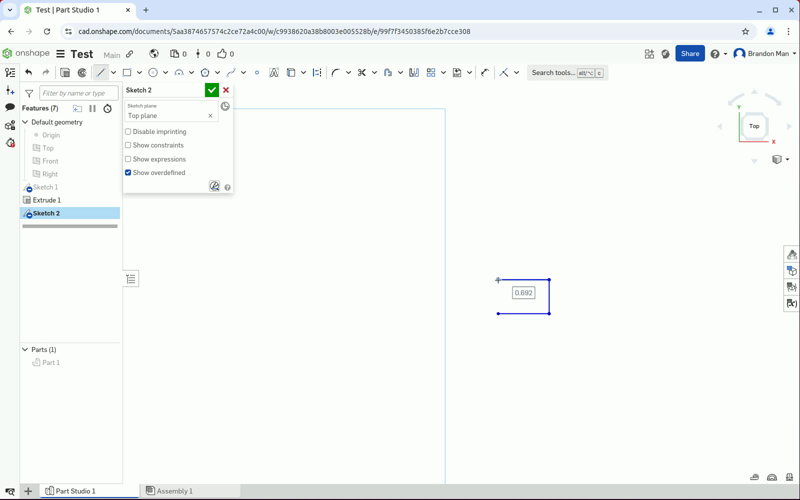
scroll(-6)
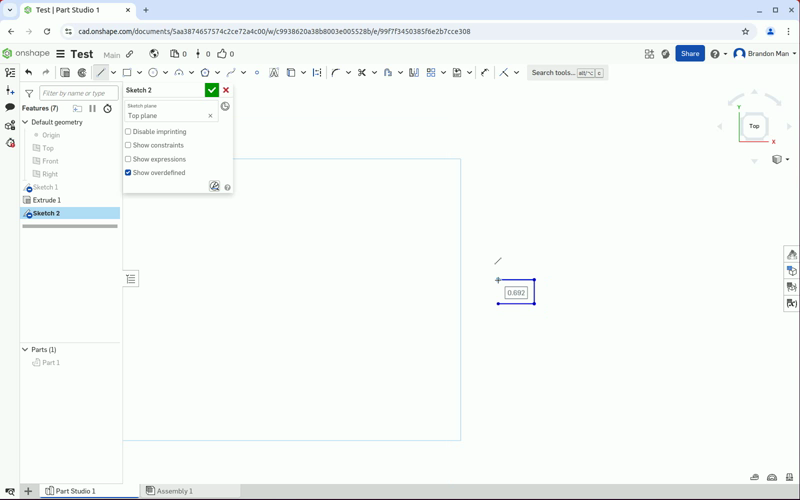
scroll(-6)
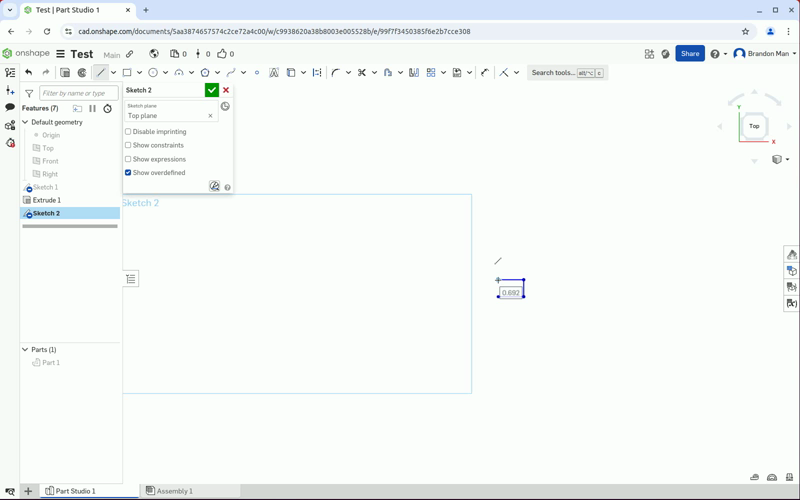
scroll(-6)
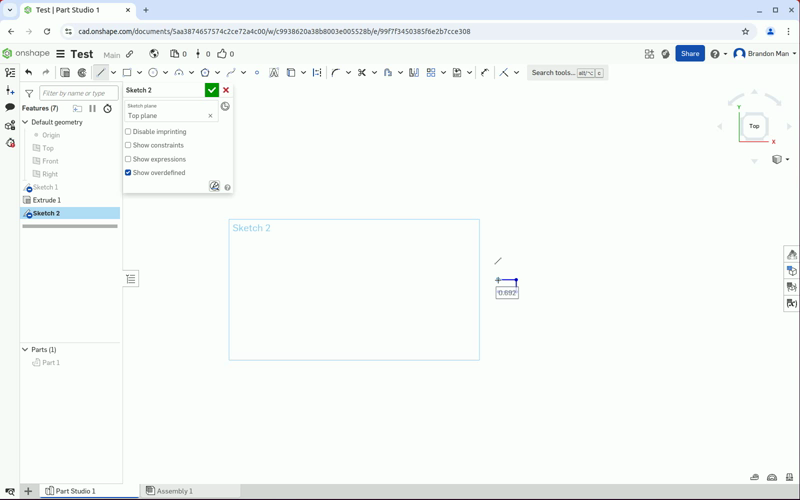
scroll(-6)
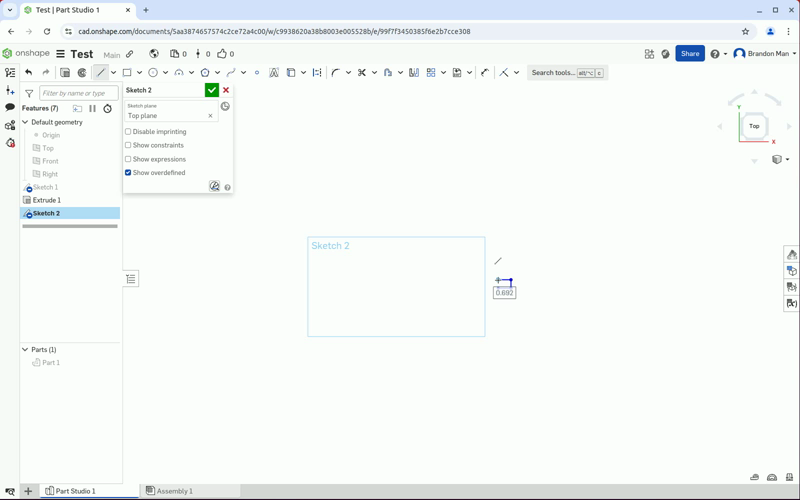
scroll(-6)
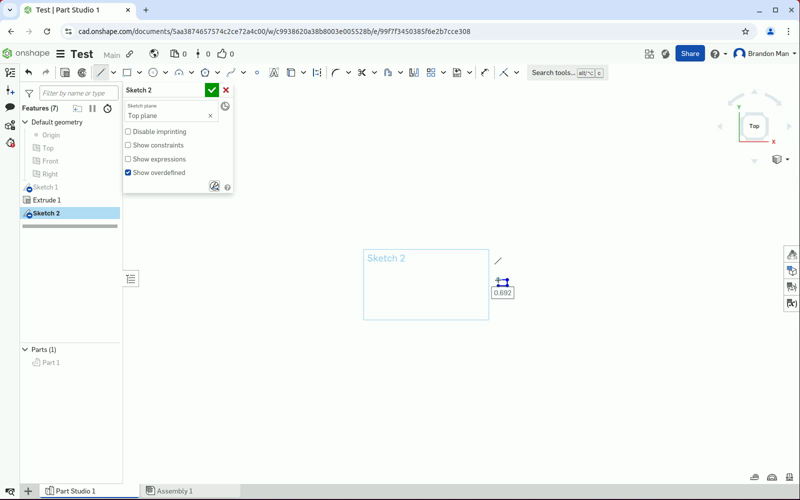
scroll(-6)
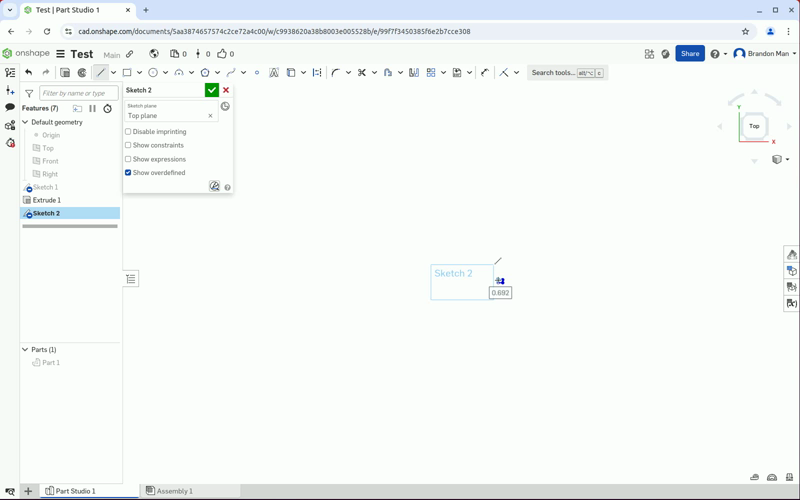
key_up(shift)
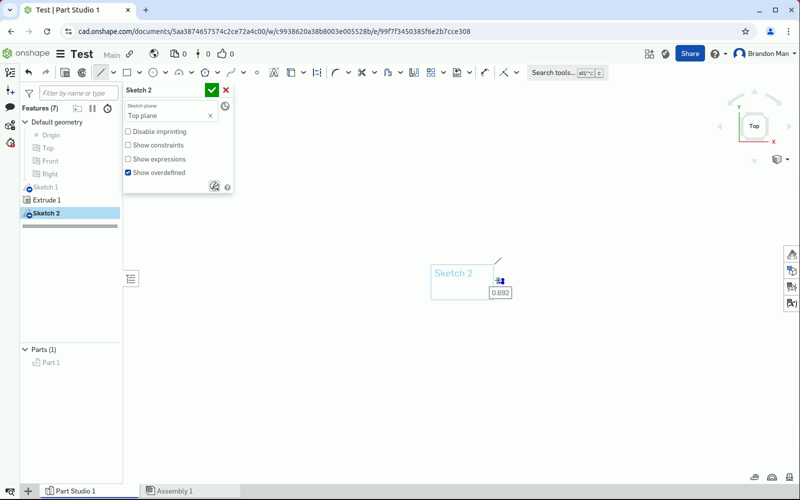
mouse_move(528, 279)
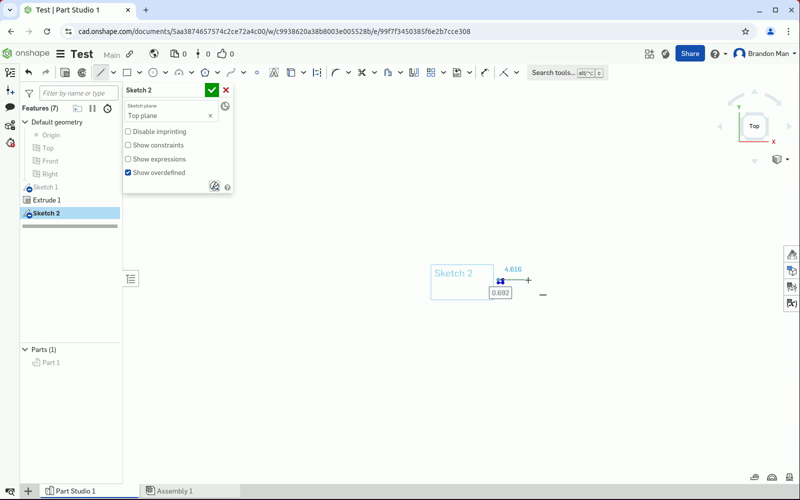
key_down(shift)
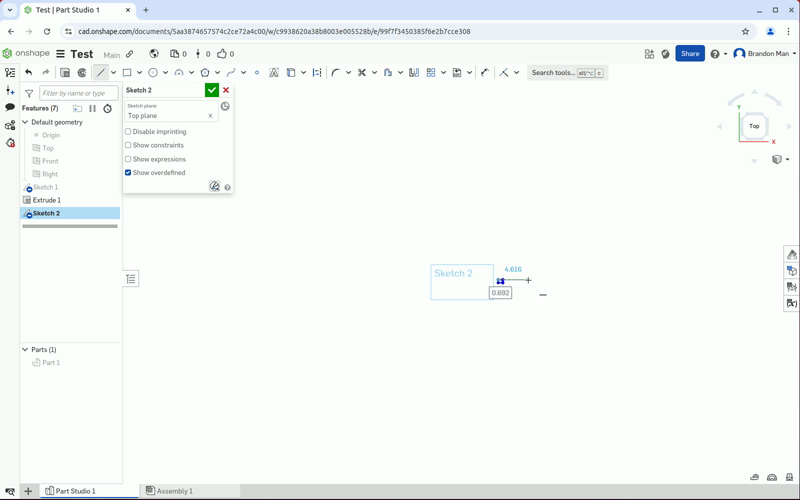
mouse_move(498, 282)
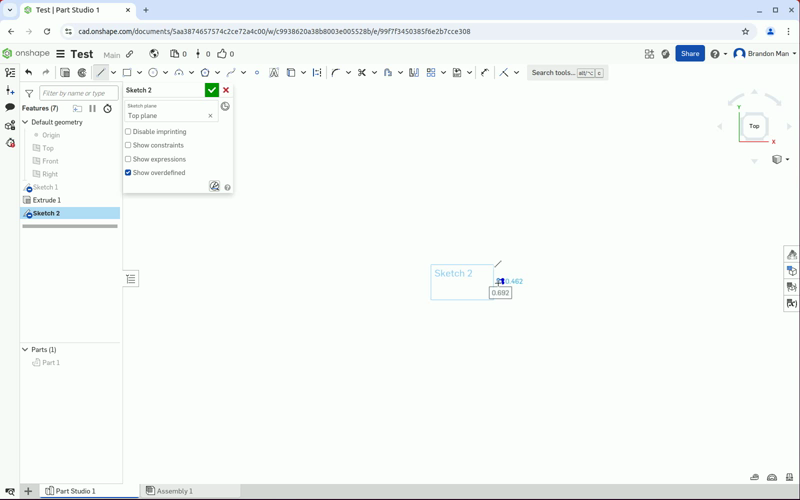
scroll(6)
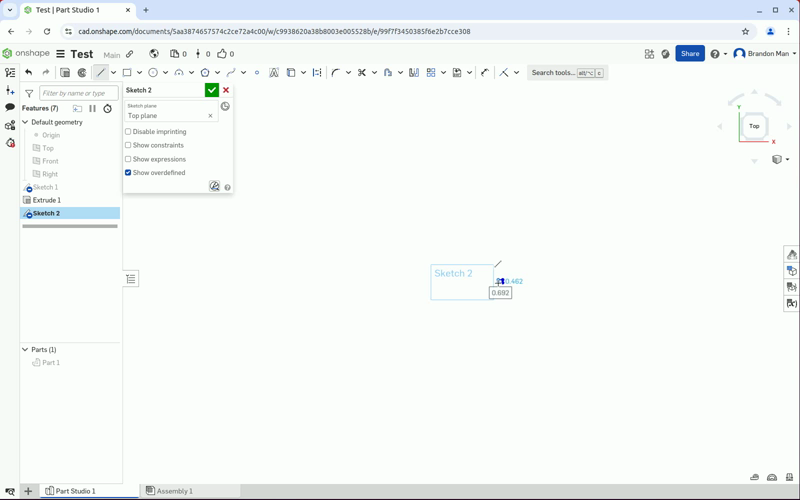
scroll(6)
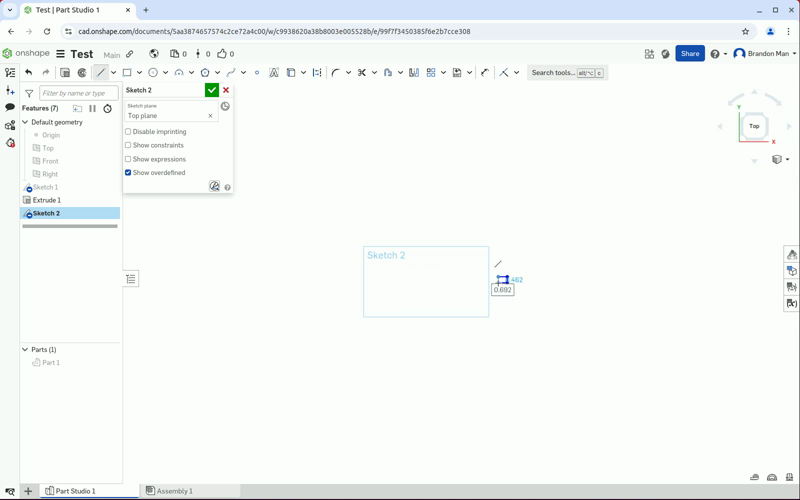
scroll(6)
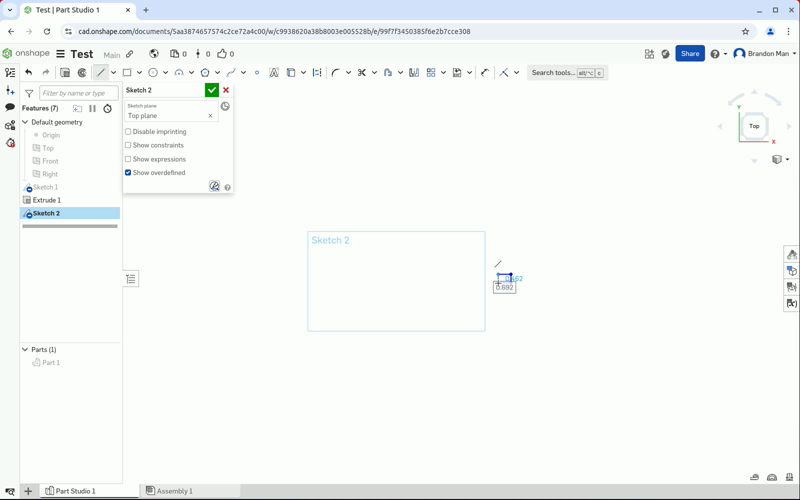
scroll(6)
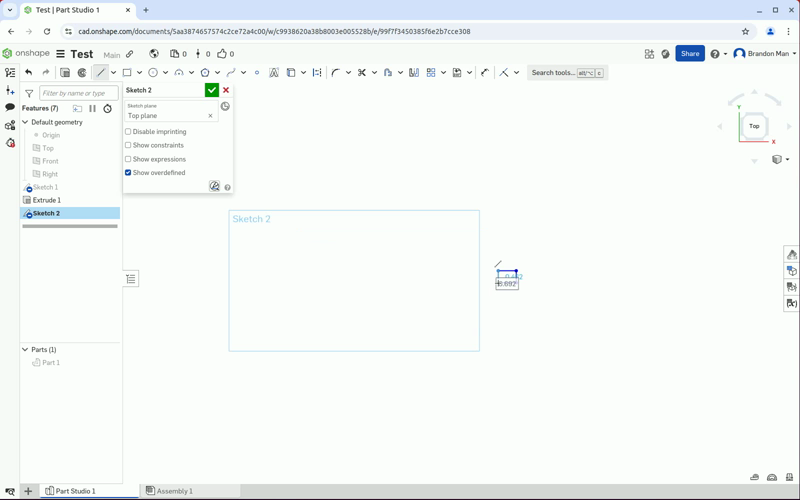
scroll(6)
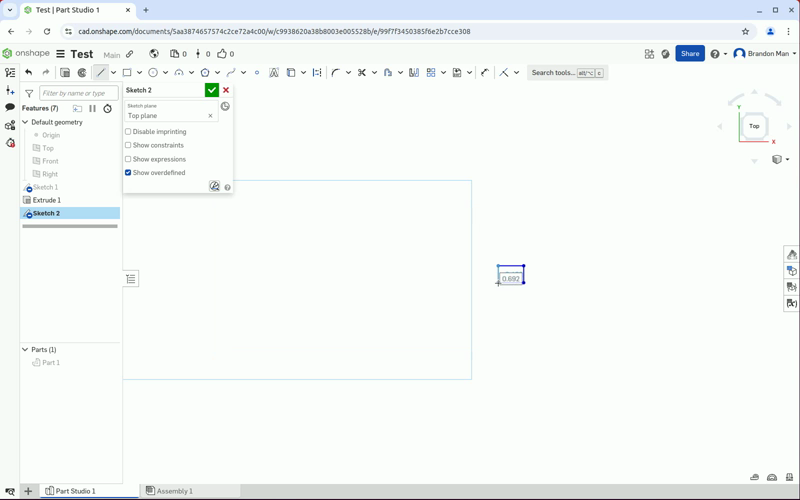
scroll(6)
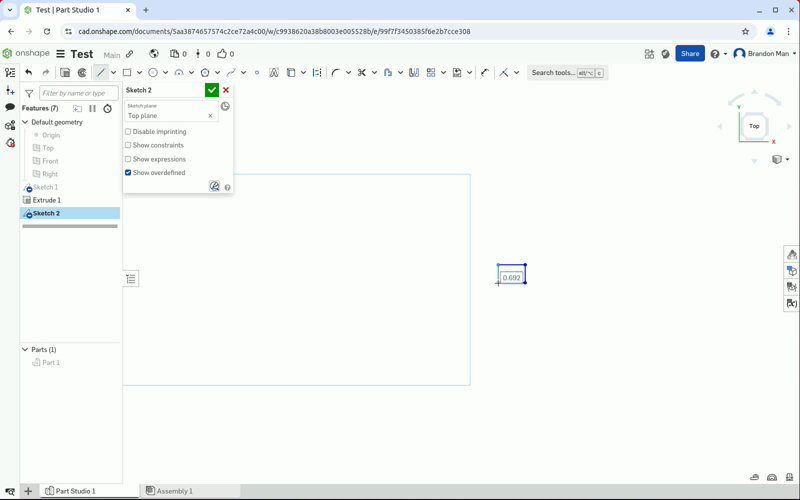
scroll(6)
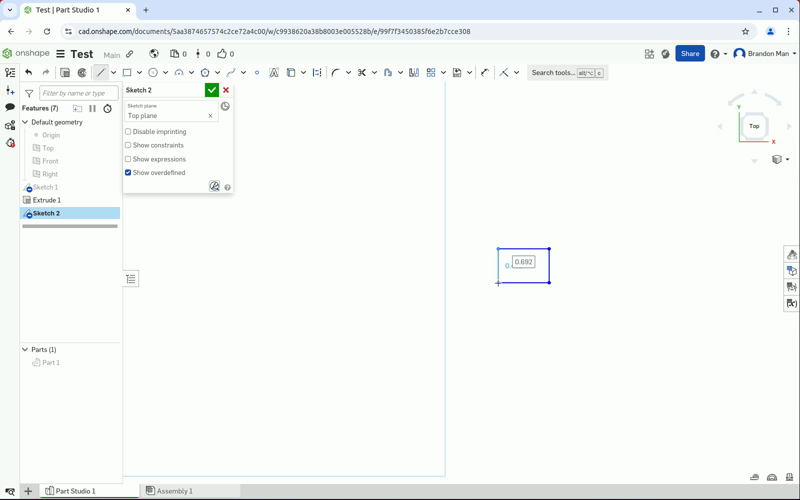
key_up(shift)
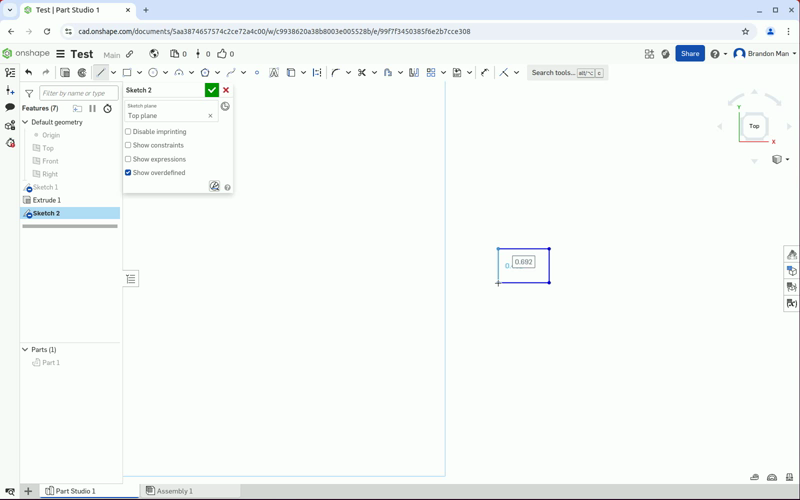
click(498, 282)
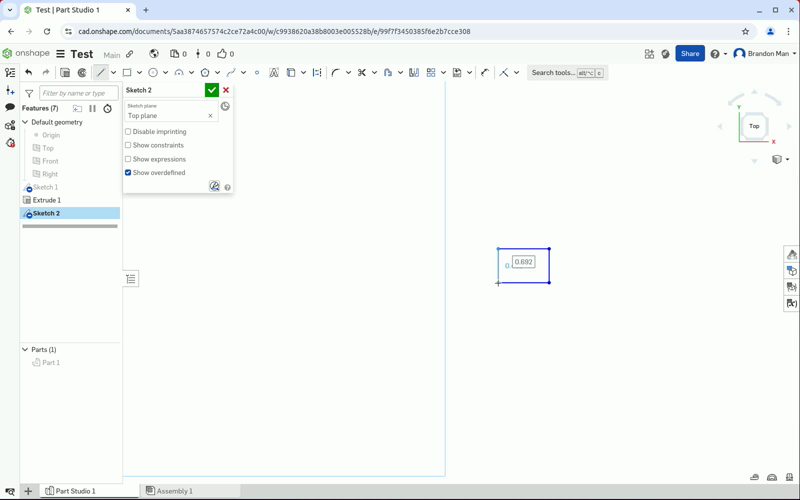
scroll(-6)
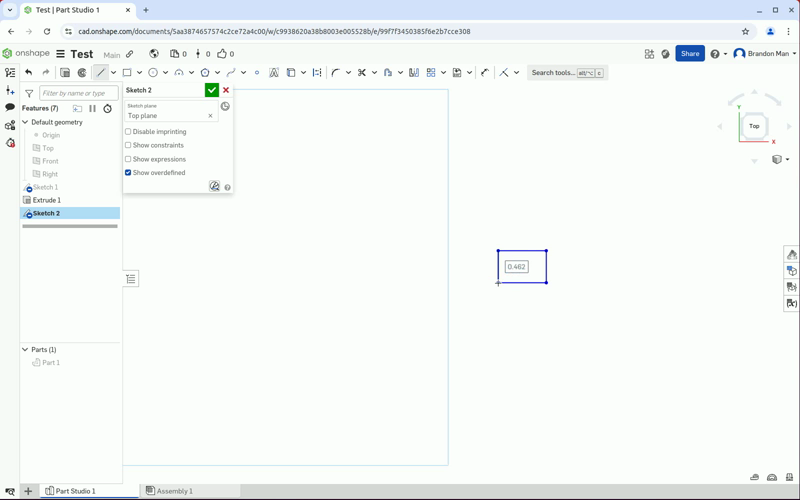
scroll(-6)
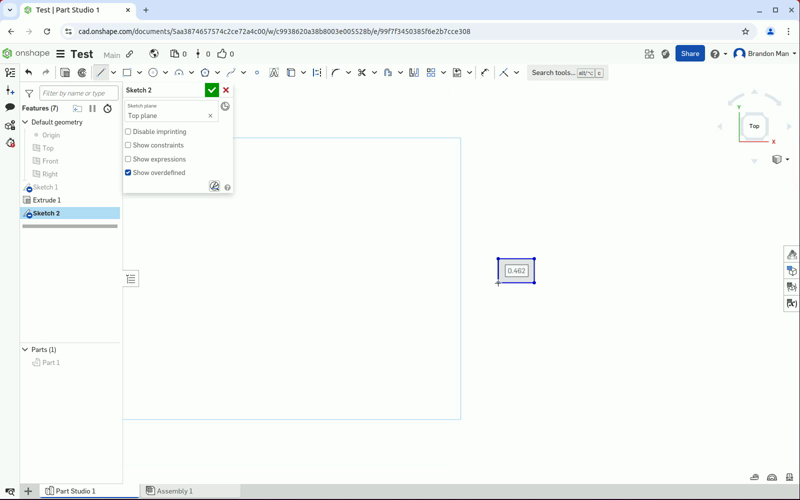
scroll(-6)
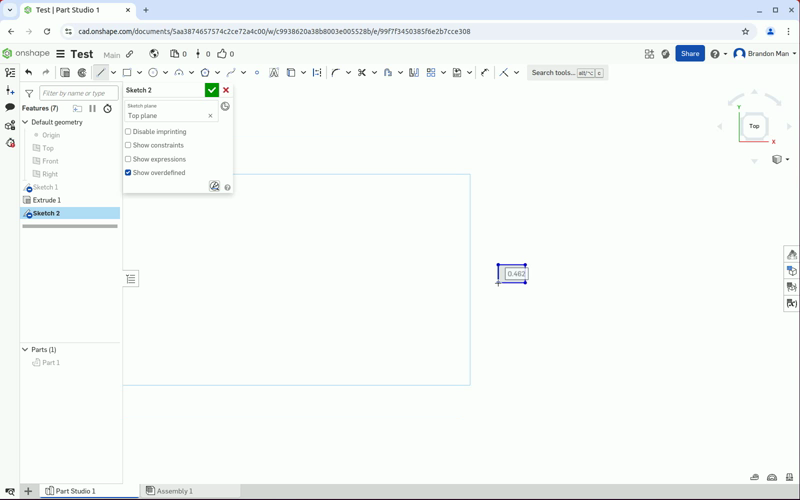
scroll(-6)
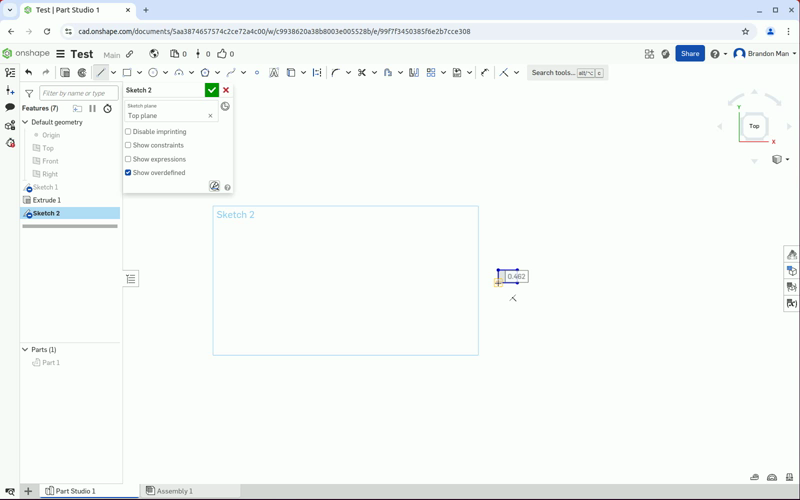
scroll(-6)
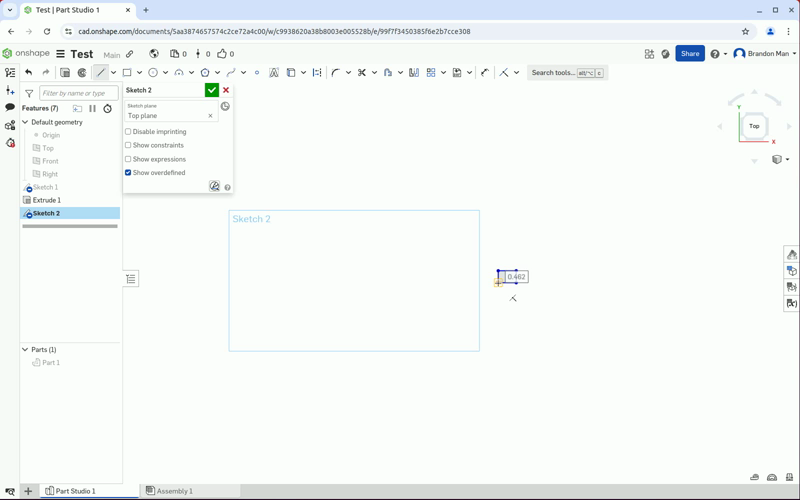
scroll(-6)
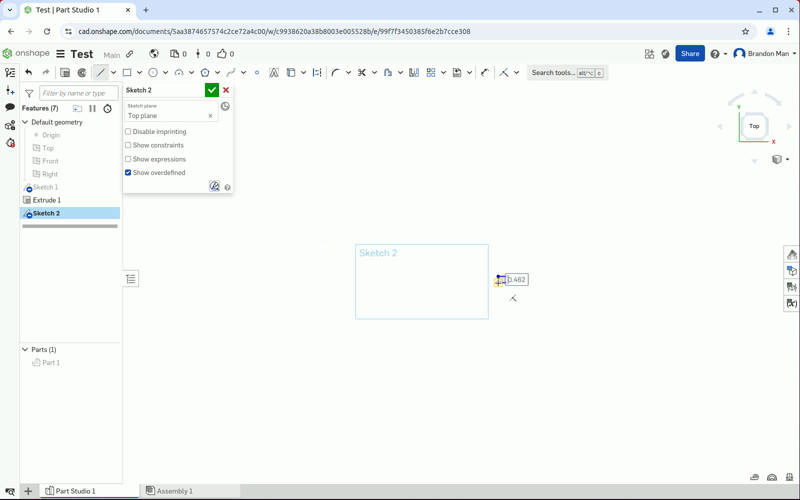
scroll(-6)
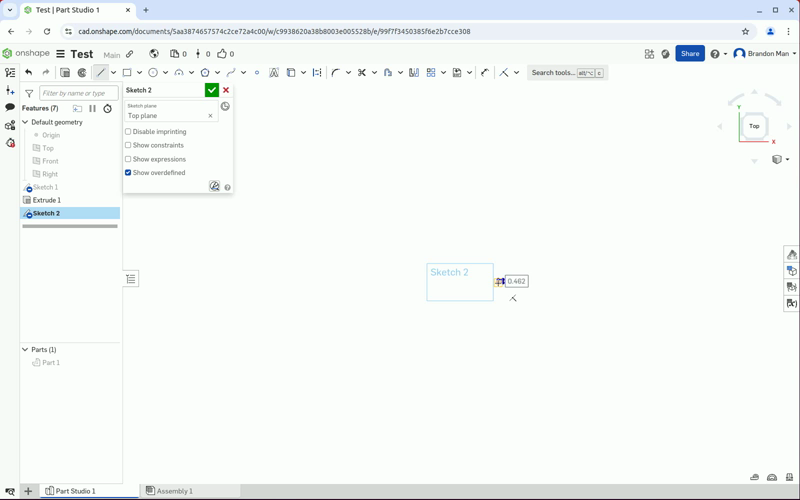
key(esc)
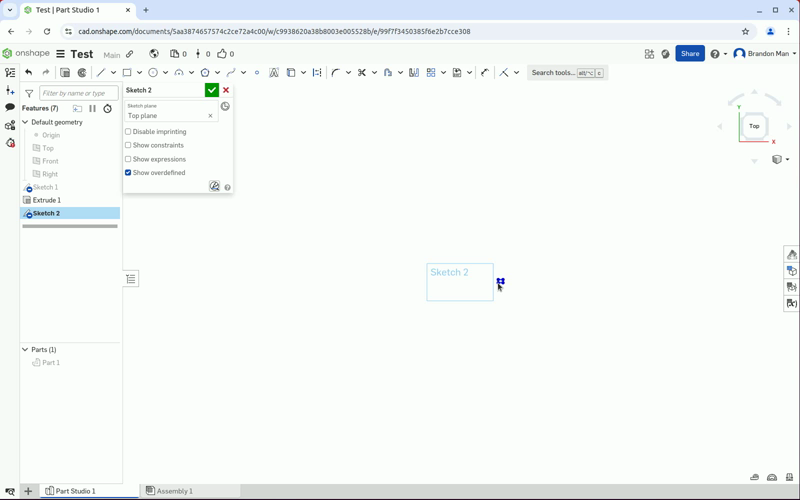
mouse_move(501, 282)
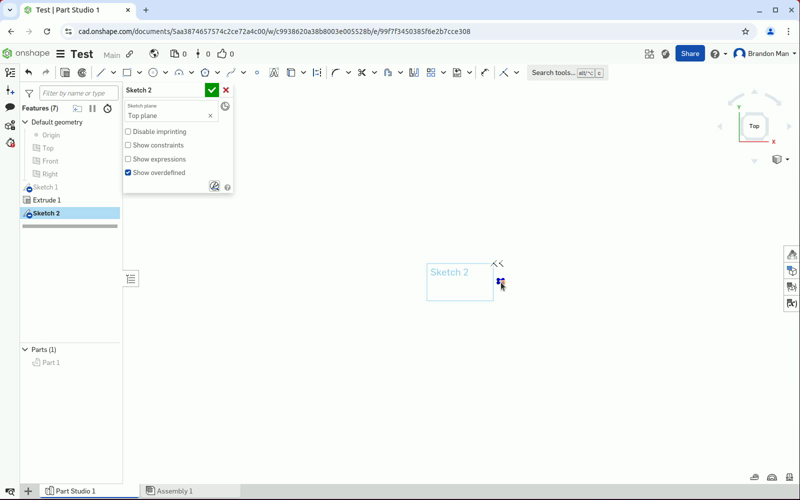
scroll(6)
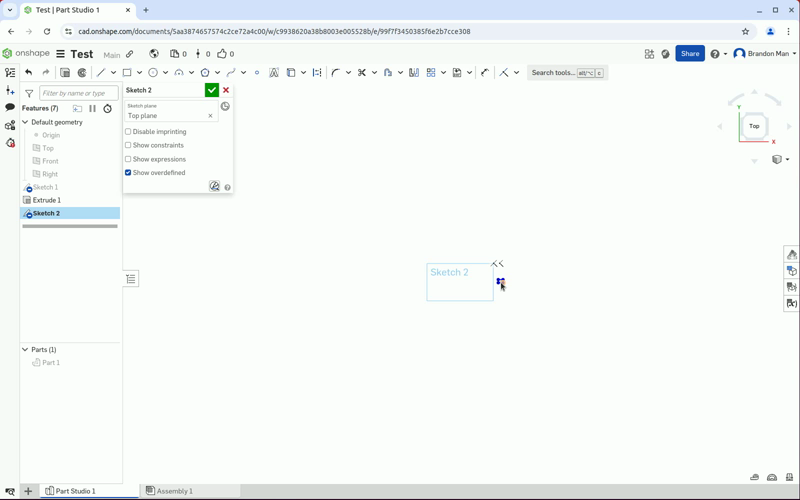
scroll(6)
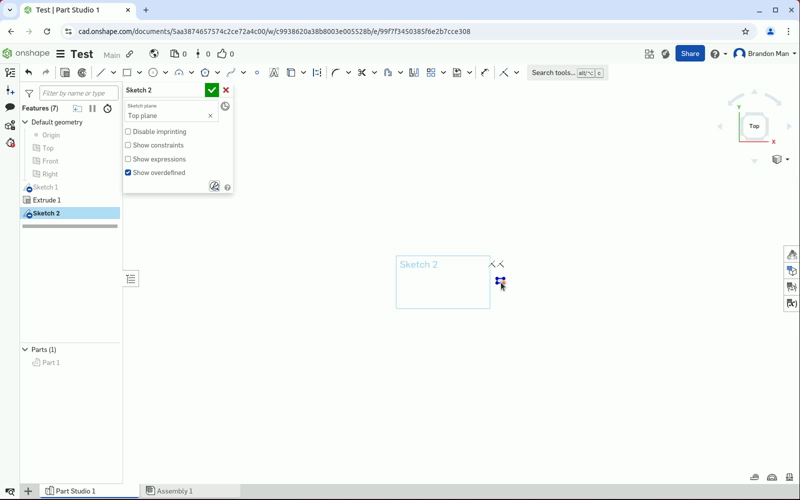
scroll(6)
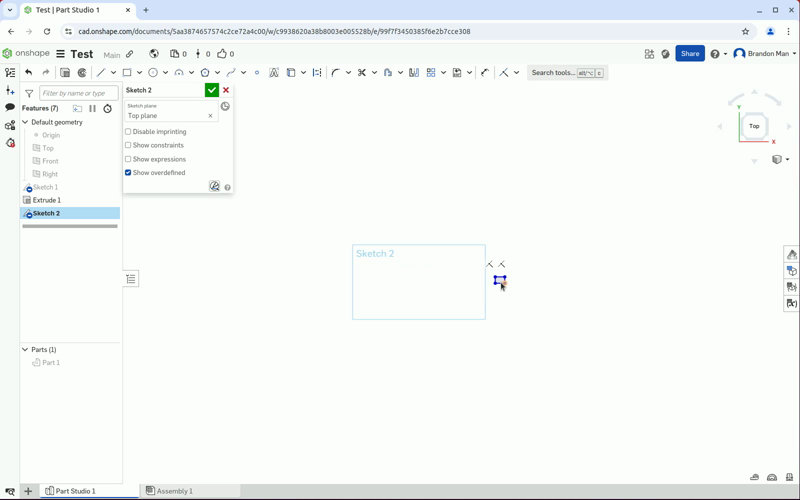
scroll(6)
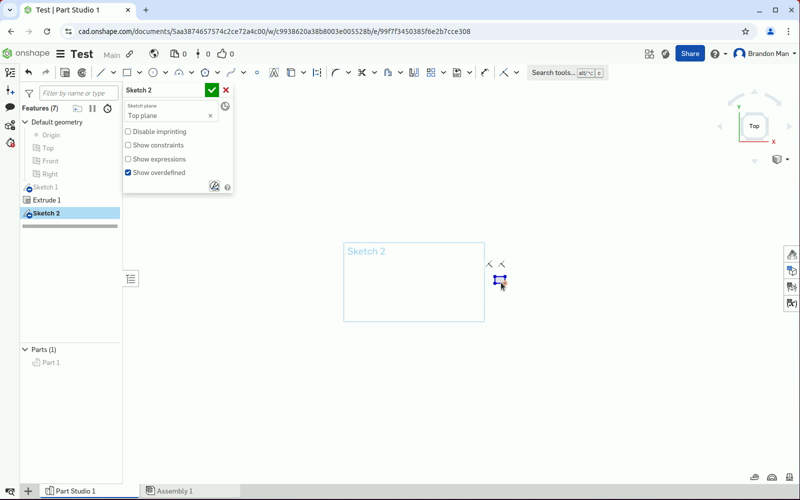
scroll(6)
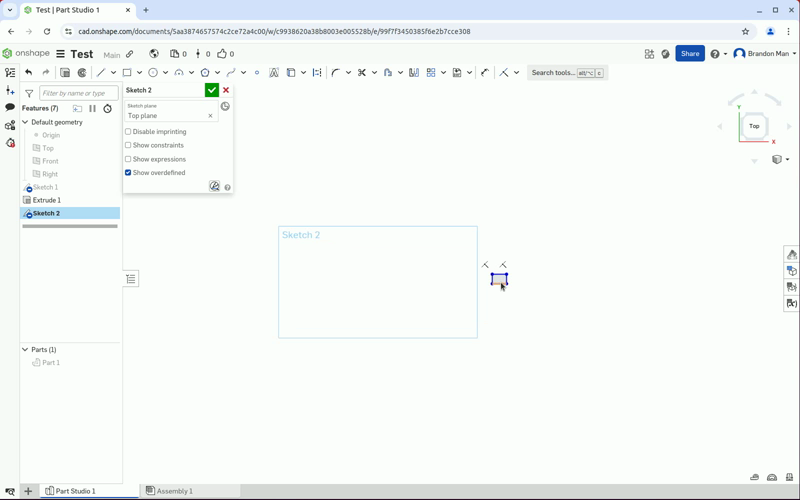
scroll(6)
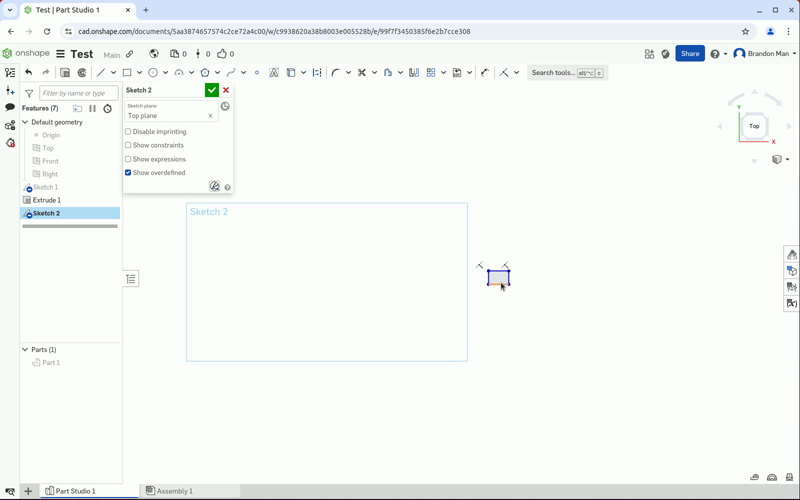
scroll(6)
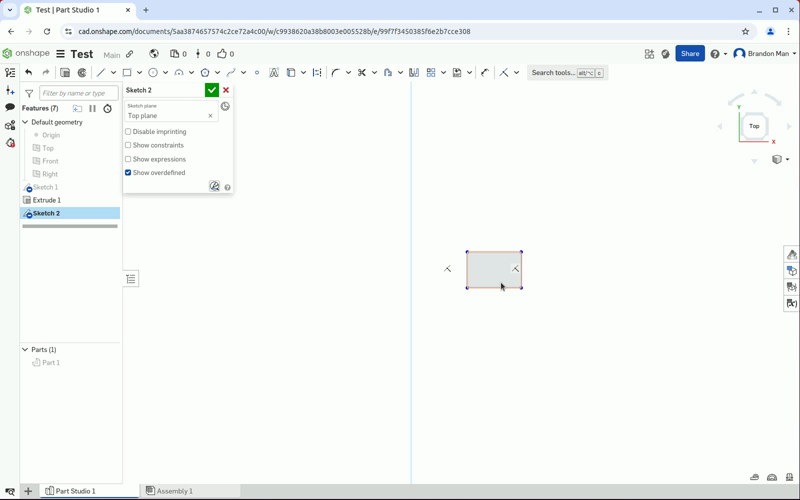
click(501, 282)
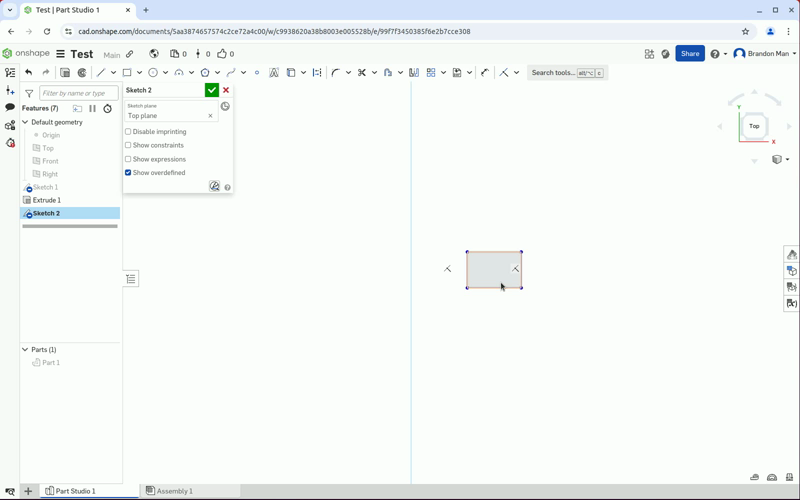
scroll(-6)
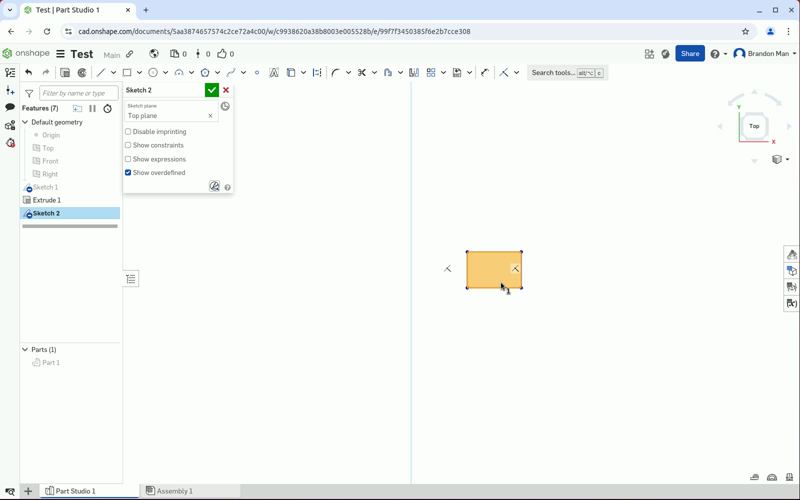
scroll(-6)
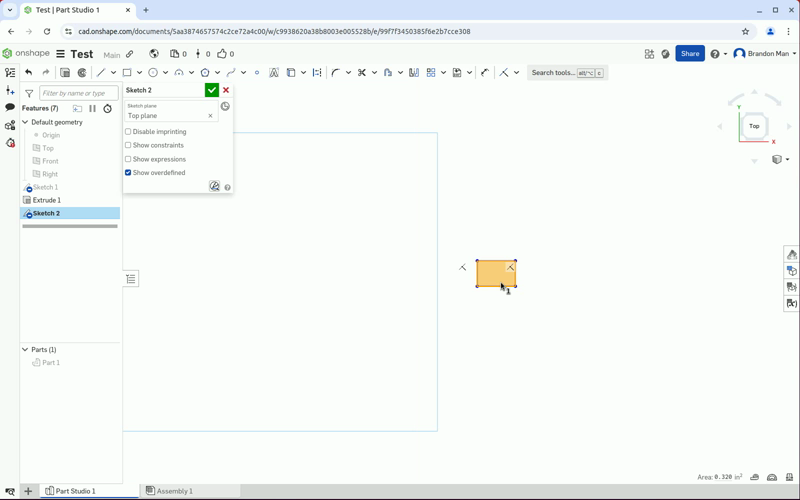
scroll(-6)
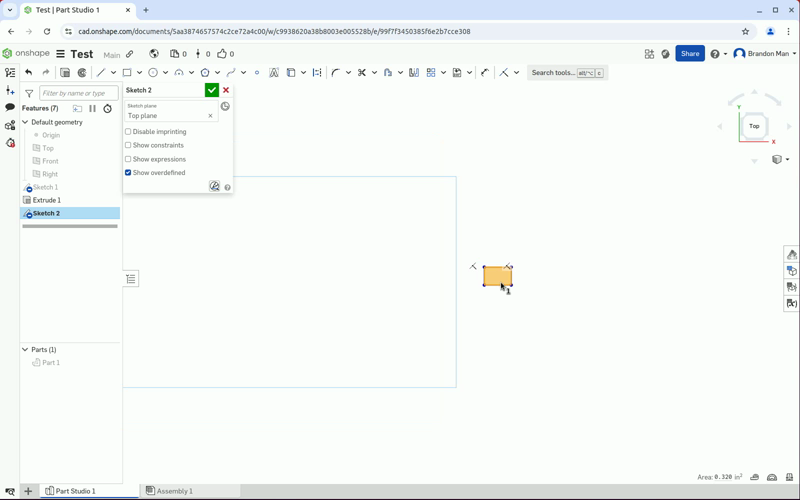
scroll(-6)
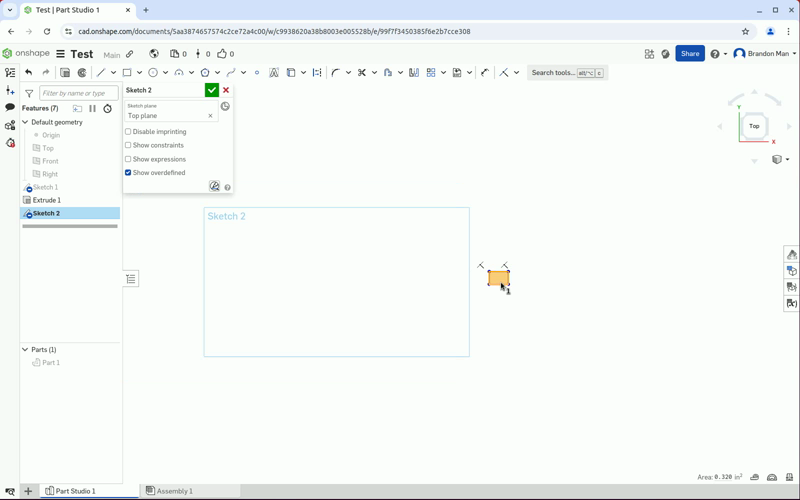
scroll(-6)
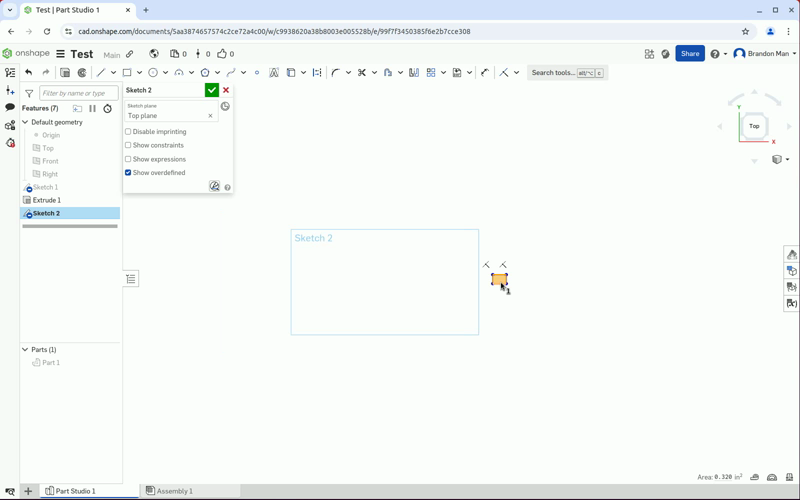
scroll(-6)
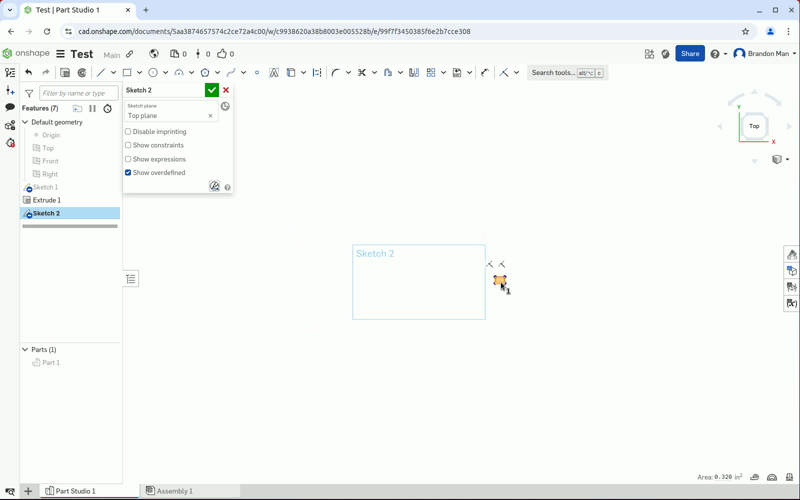
scroll(-6)
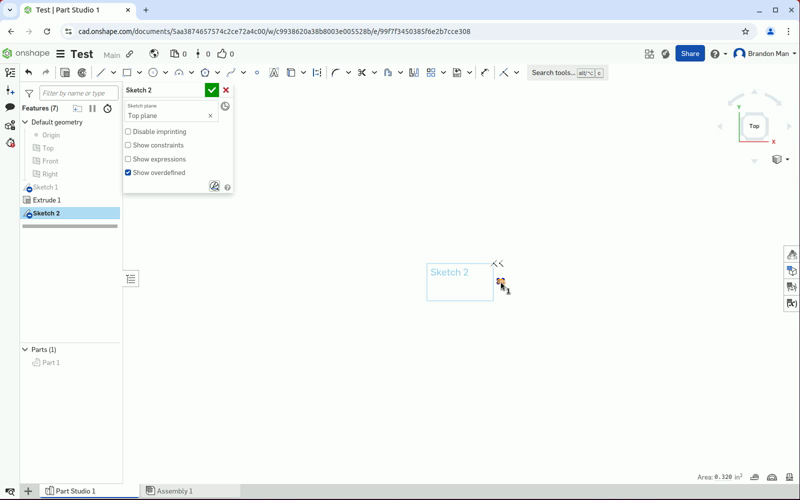
mouse_move(73, 352)
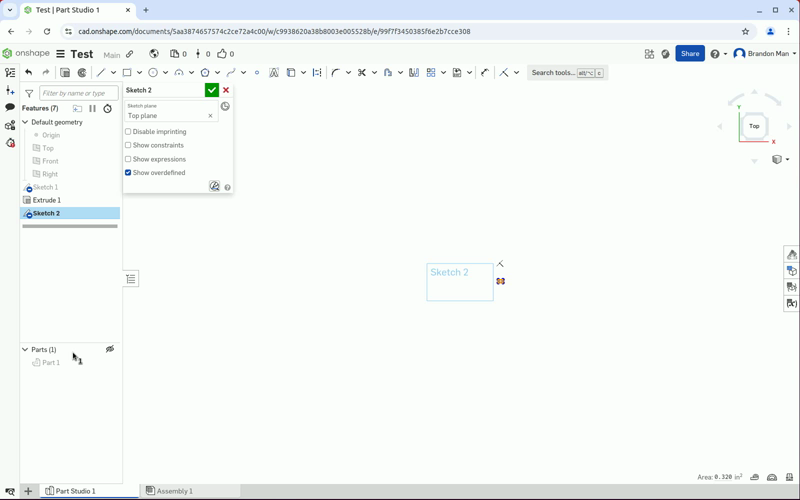
key(shift+y)
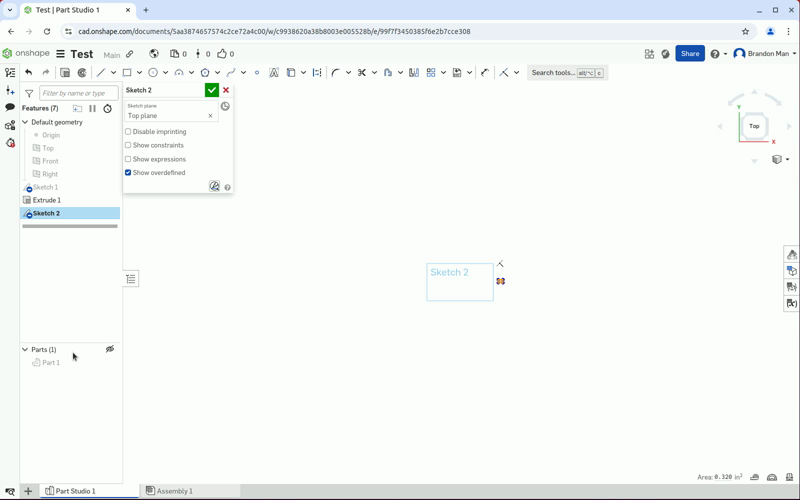
key(shift+e)
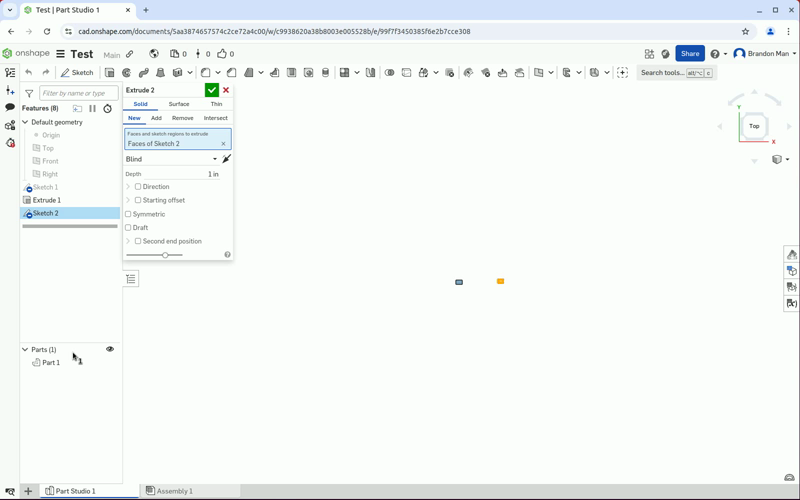
mouse_move(143, 106)
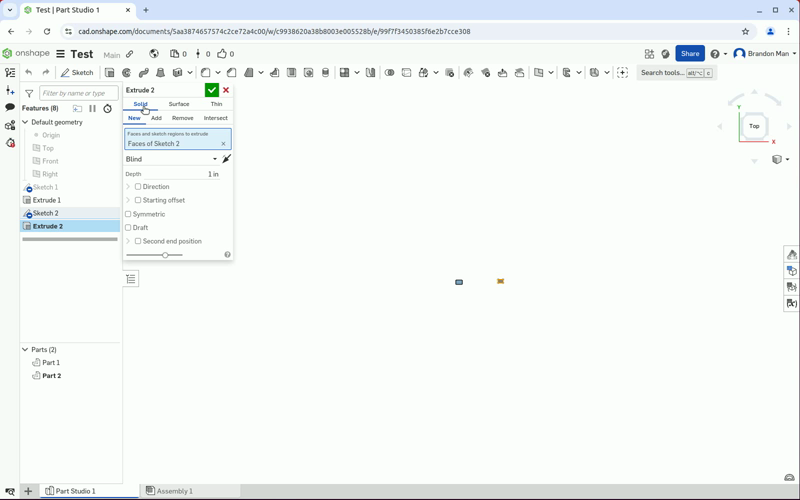
click(143, 106)
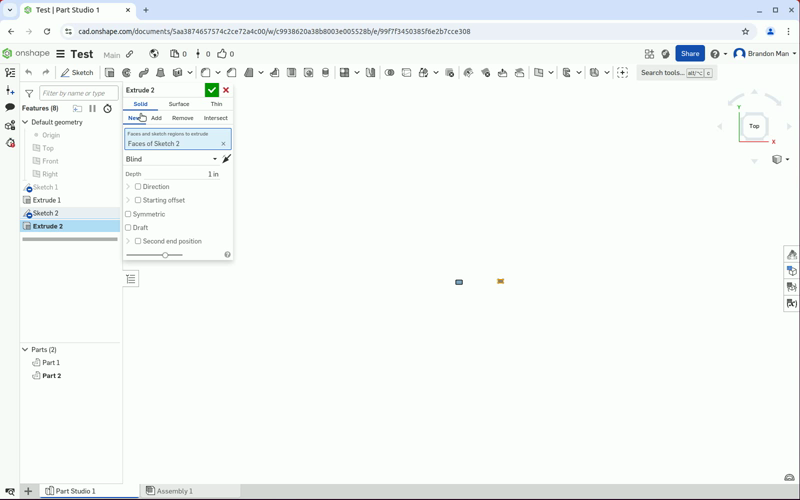
mouse_move(137, 120)
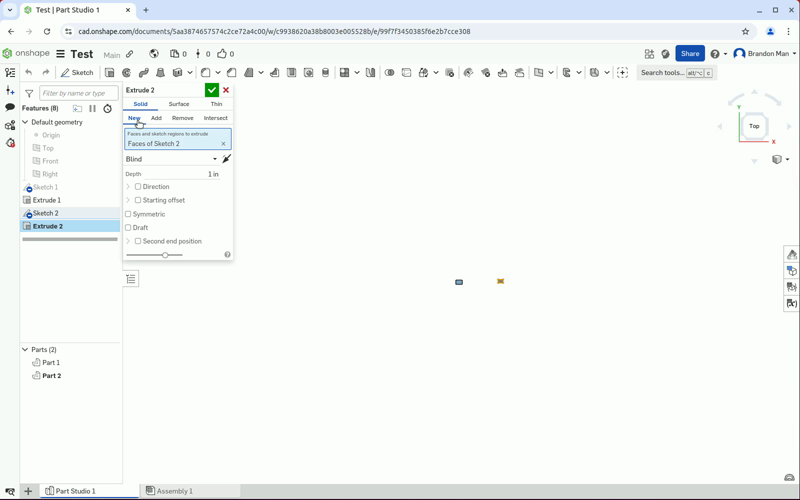
click(137, 120)
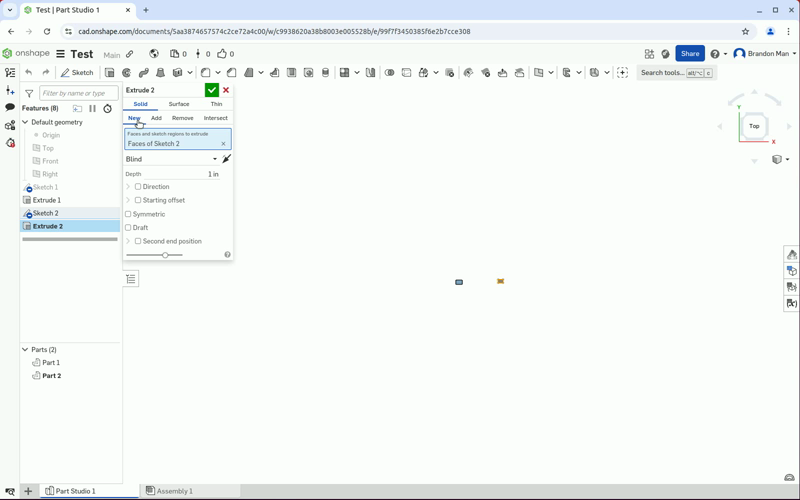
key(tab, 4)
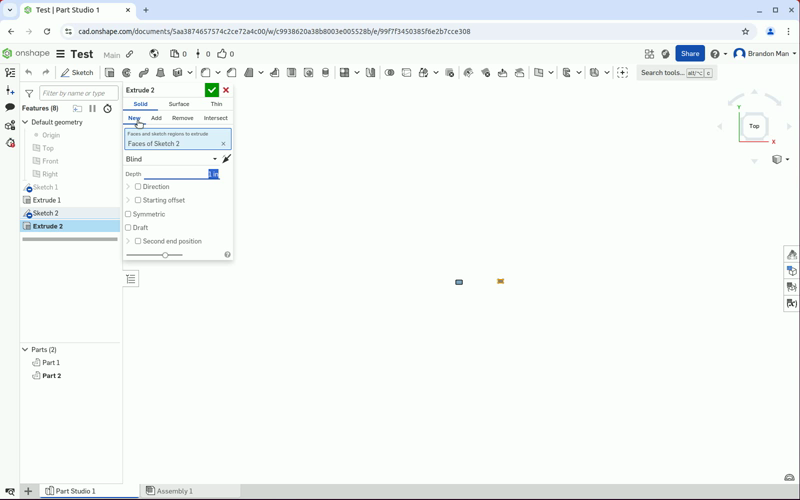
text(23.108)
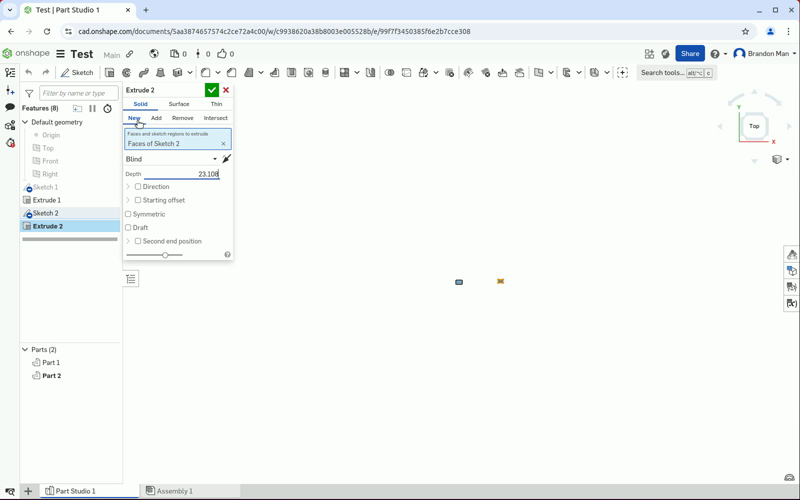
key(enter)
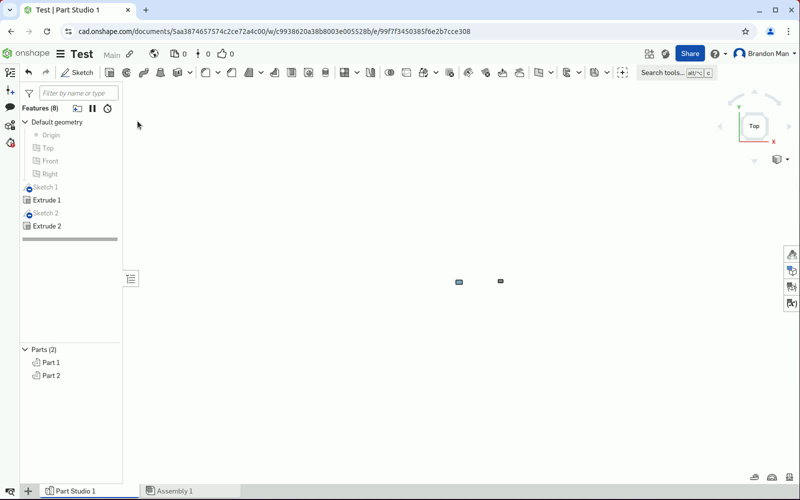
key(shift+h)
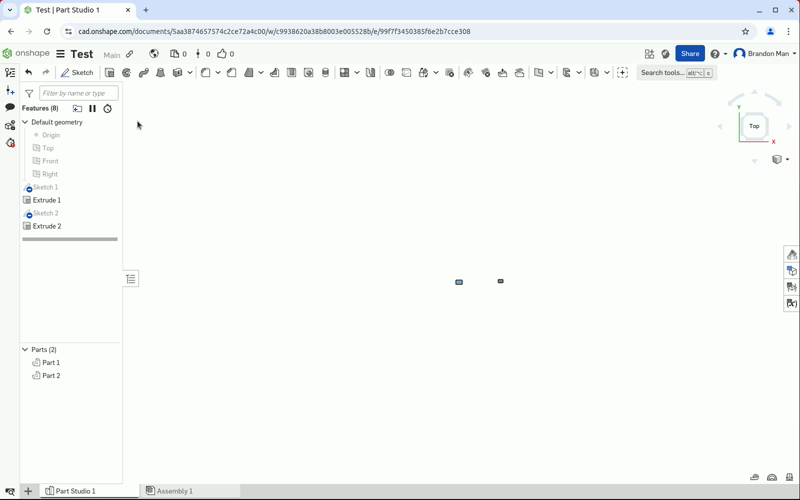
key(shift+h)
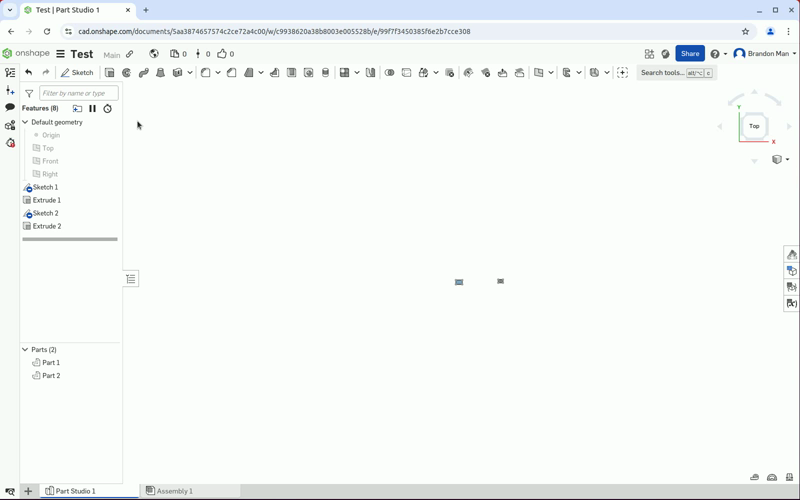
key(shift+7)
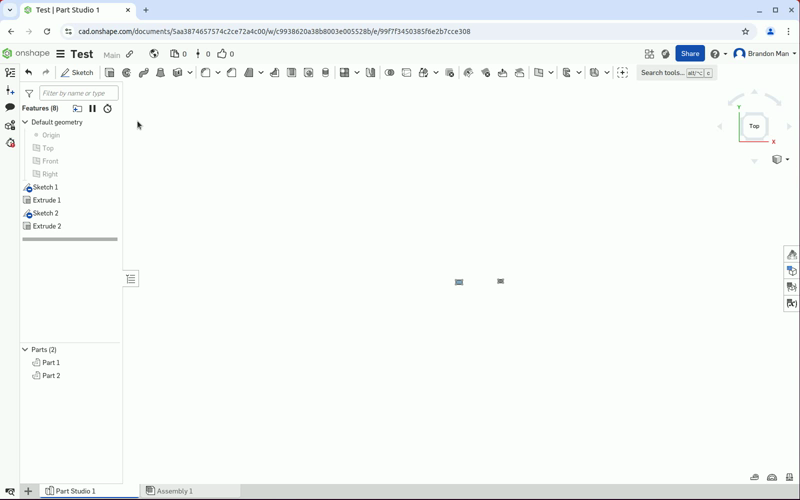
key(up, 3)
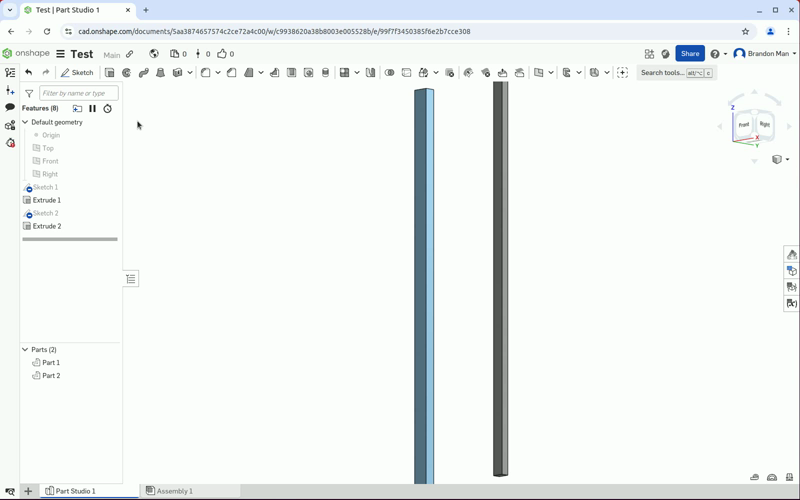
key(left, 3)
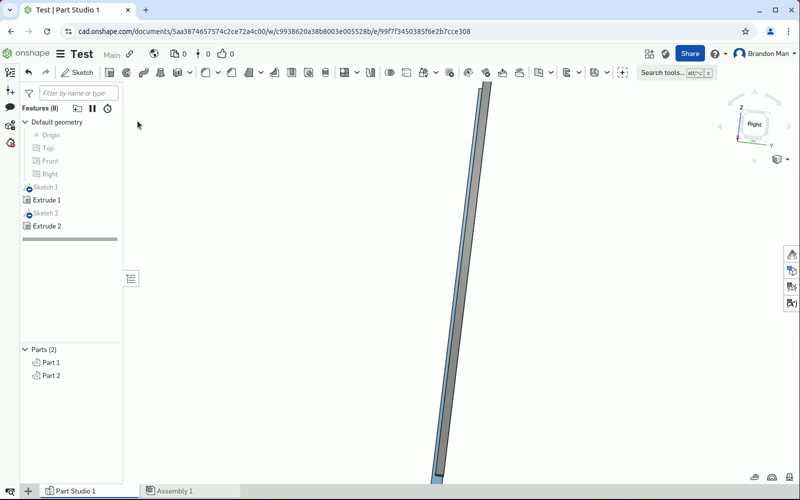
key(right, 3)
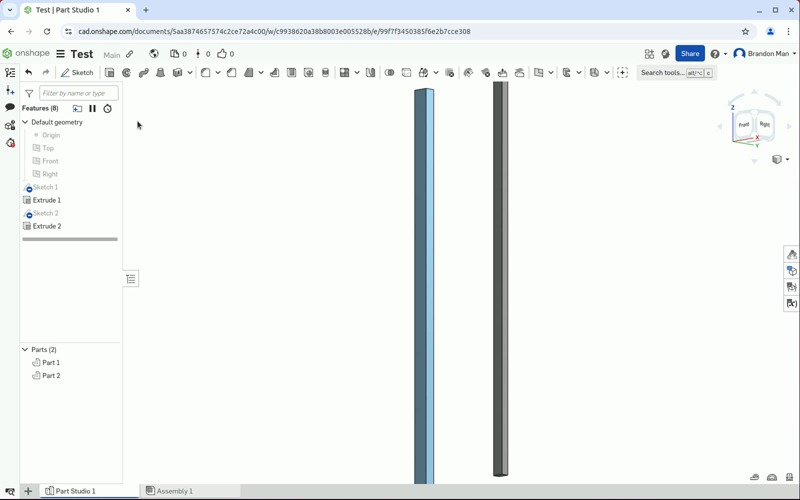
key(down, 3)
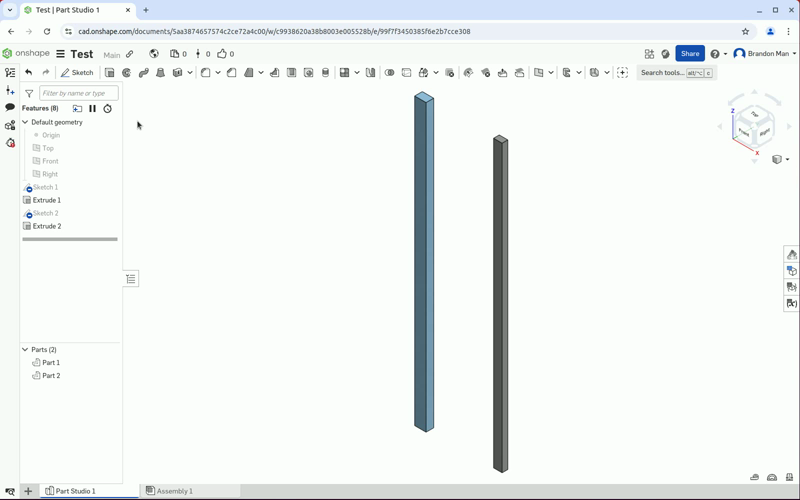
mouse_move(73, 189)
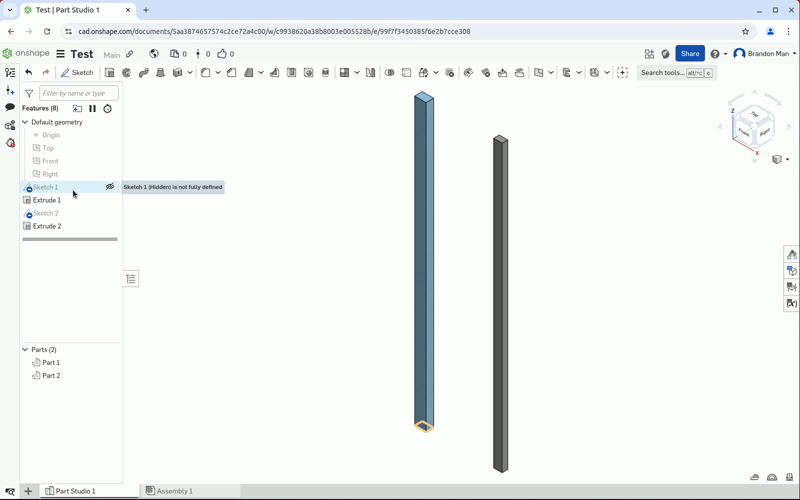
click(73, 189)